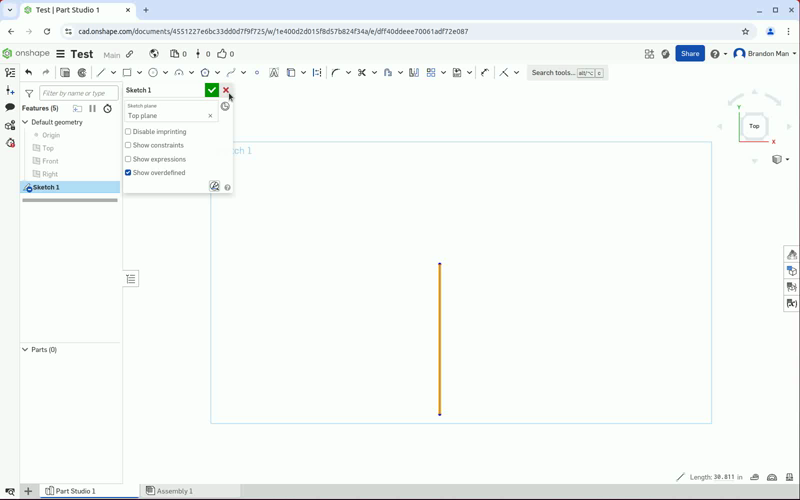
key(shift+h)
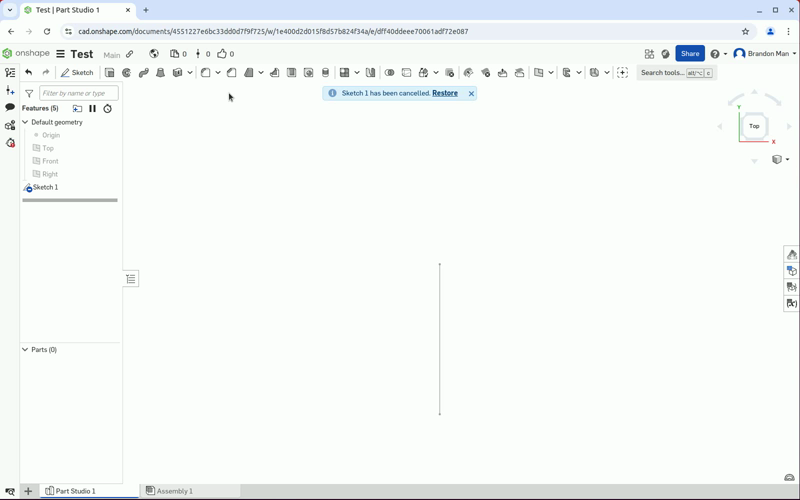
mouse_move(73, 352)
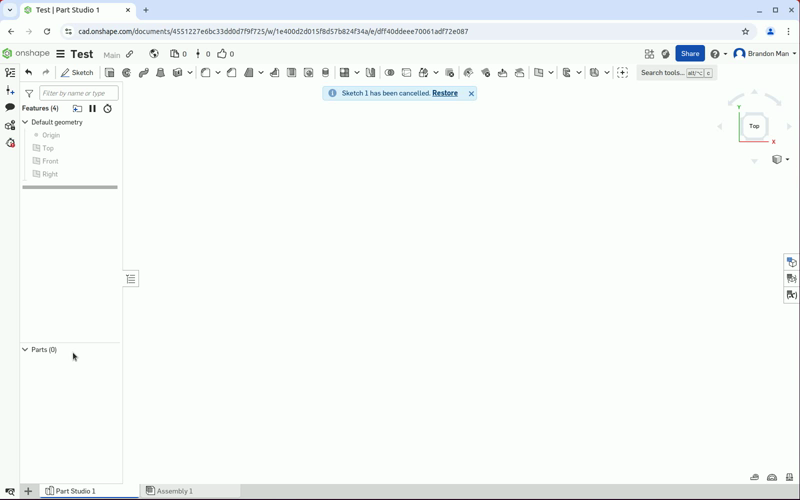
key(y)
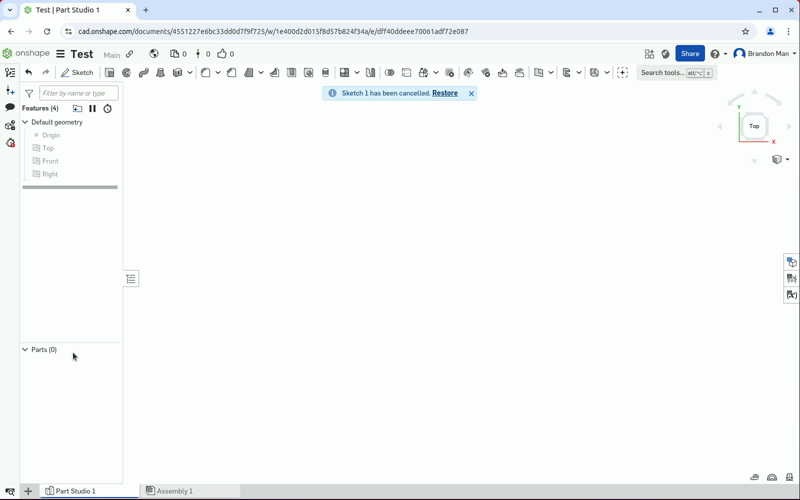
key(shift+p)
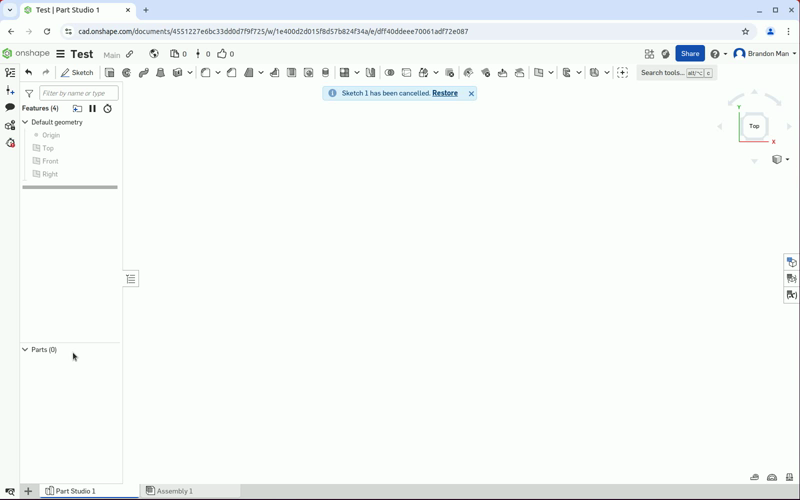
key(space)
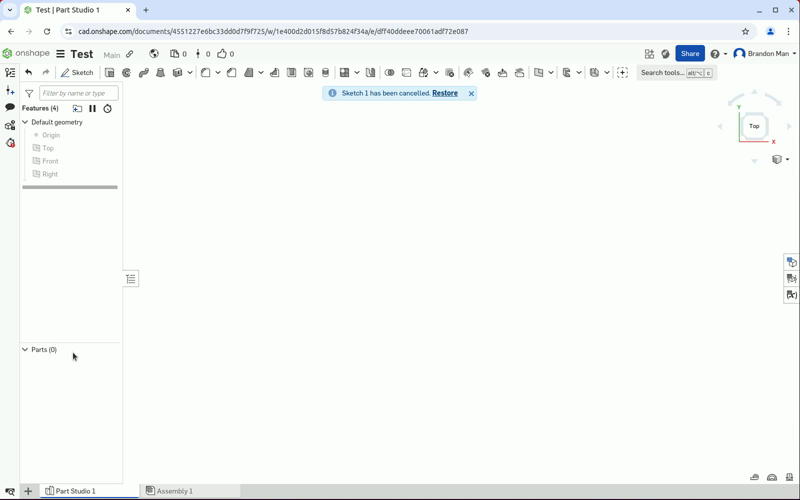
key_down(shift)
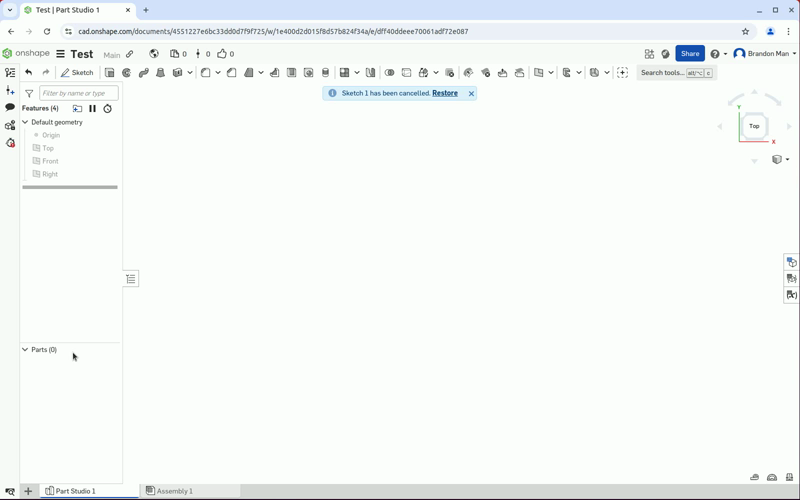
key(up)
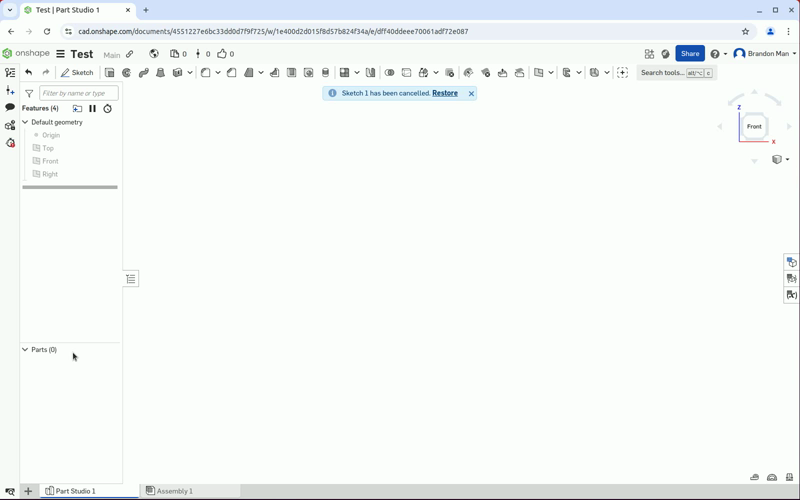
key_up(shift)
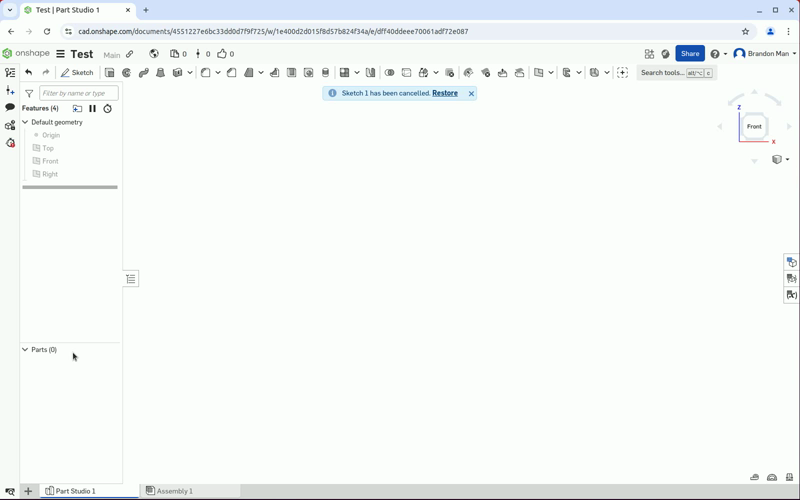
mouse_move(73, 352)
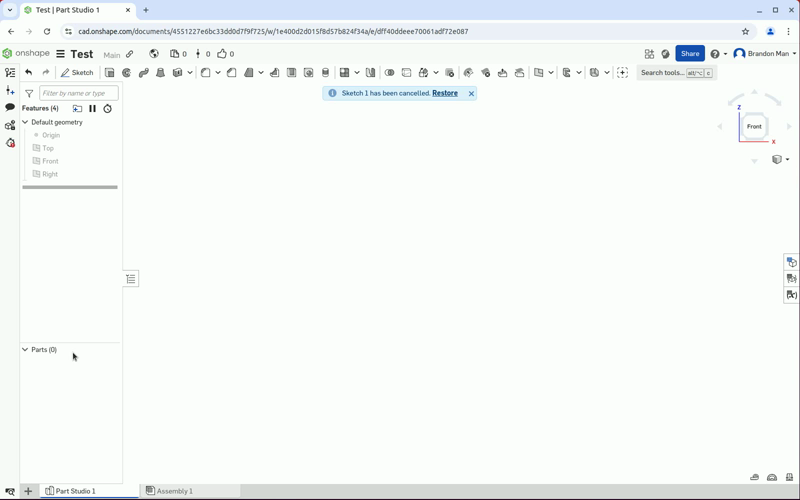
key(shift+y)
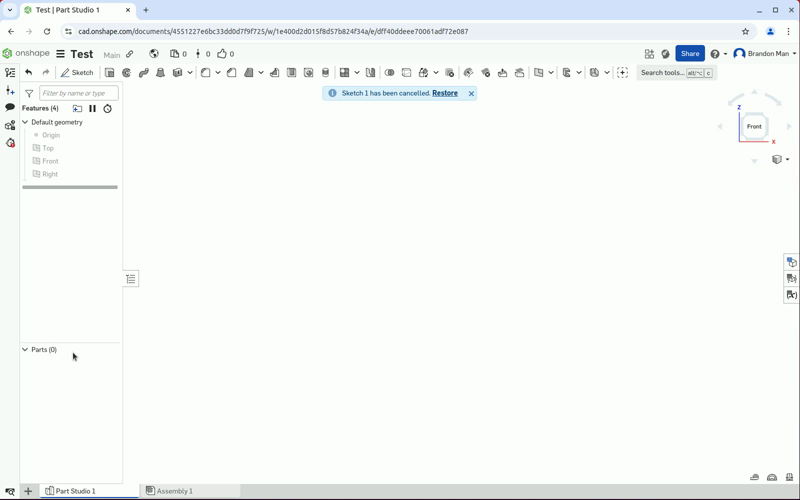
key(shift+s)
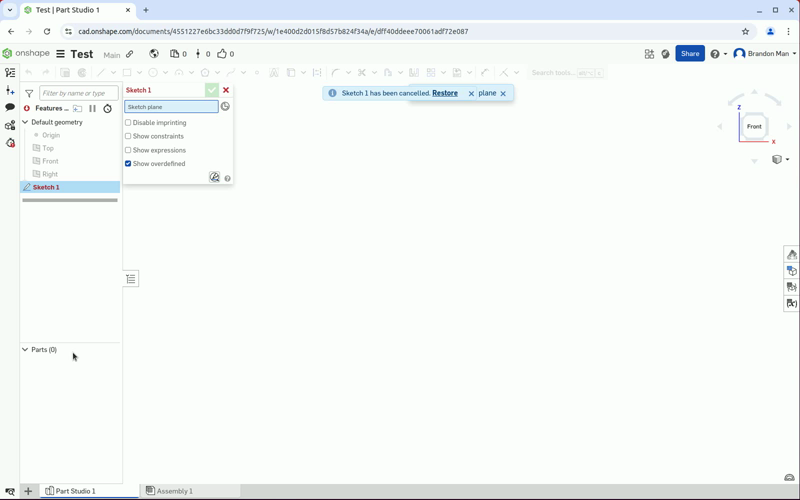
mouse_move(73, 163)
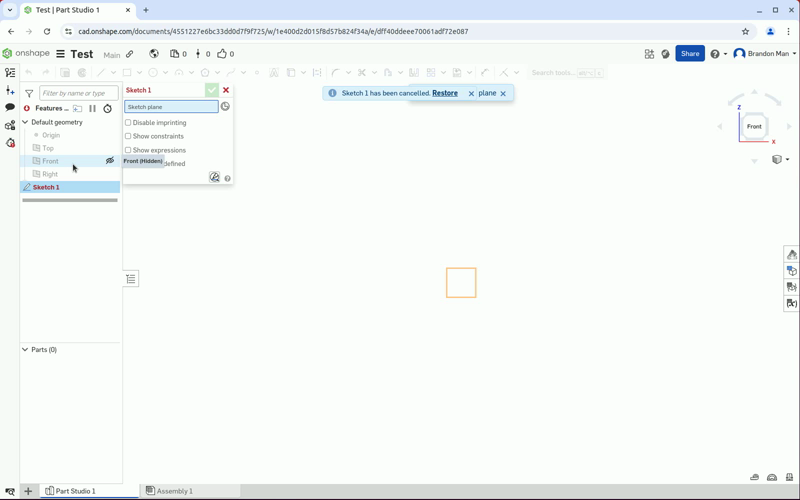
click(73, 163)
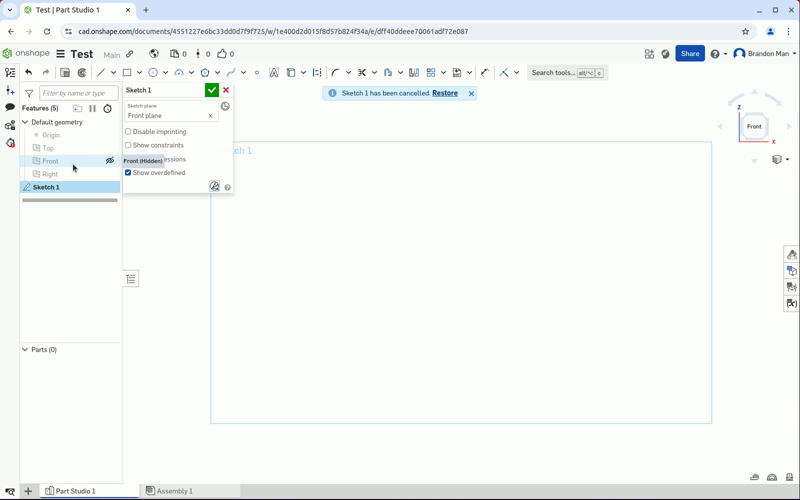
mouse_move(73, 352)
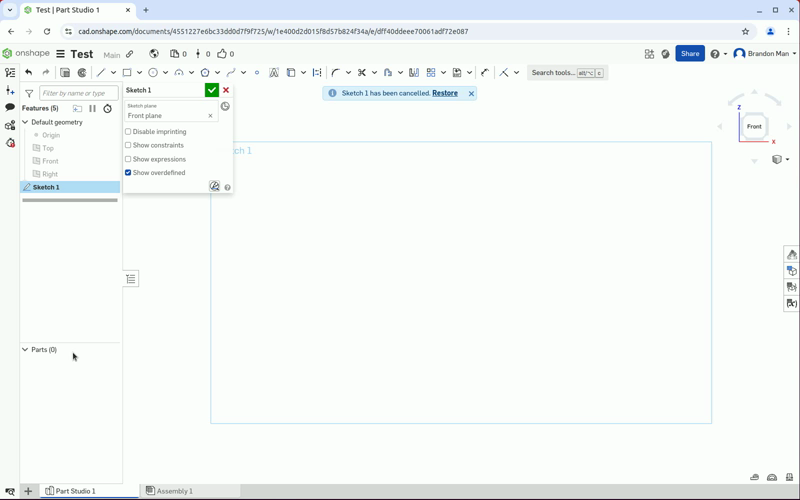
key(y)
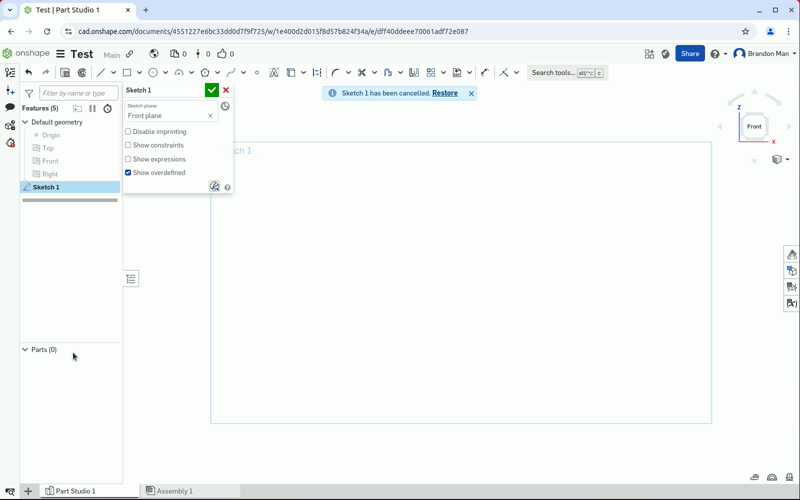
key(l)
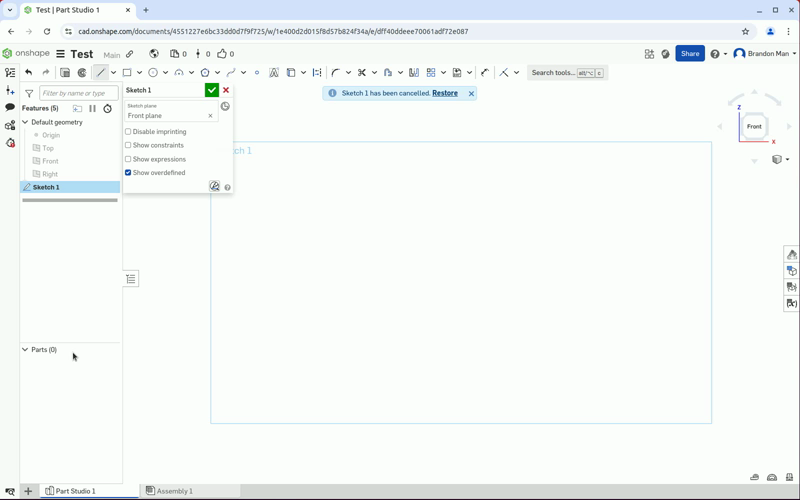
key_down(shift)
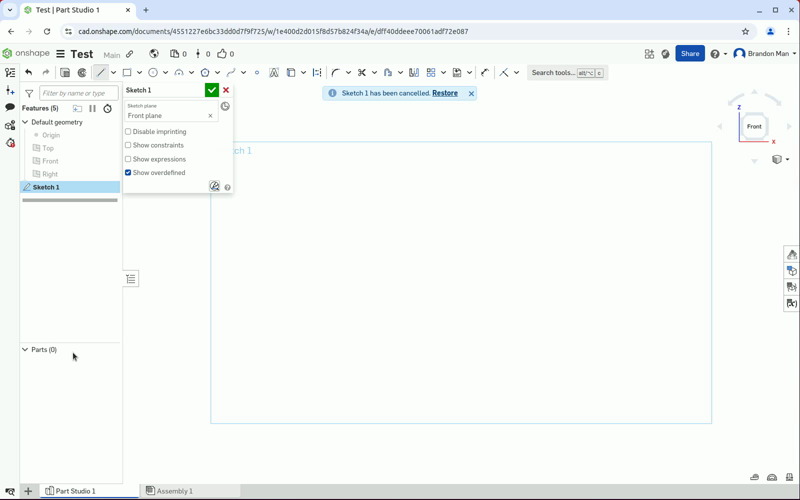
mouse_move(348, 305)
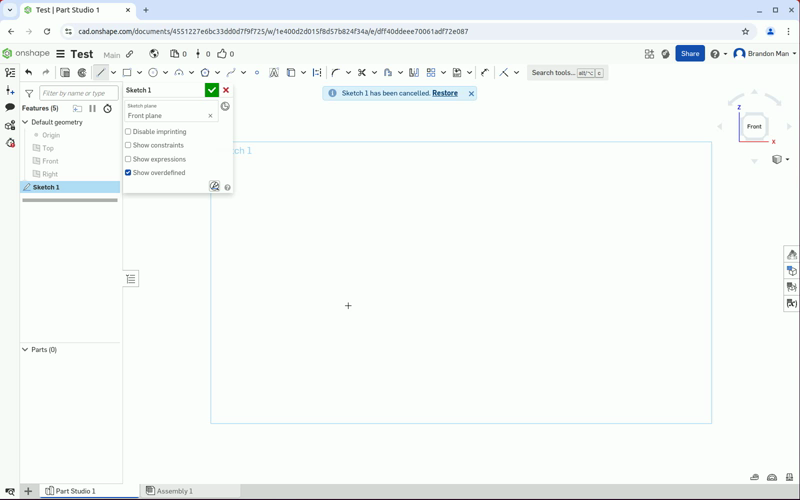
click(348, 305)
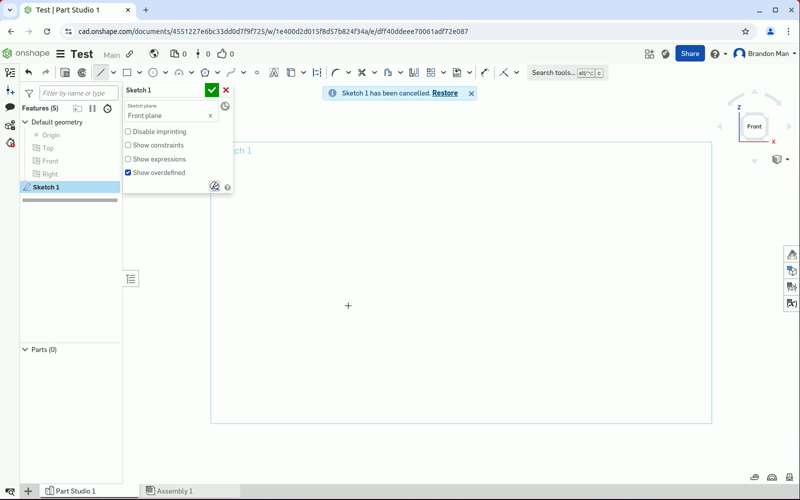
key_up(shift)
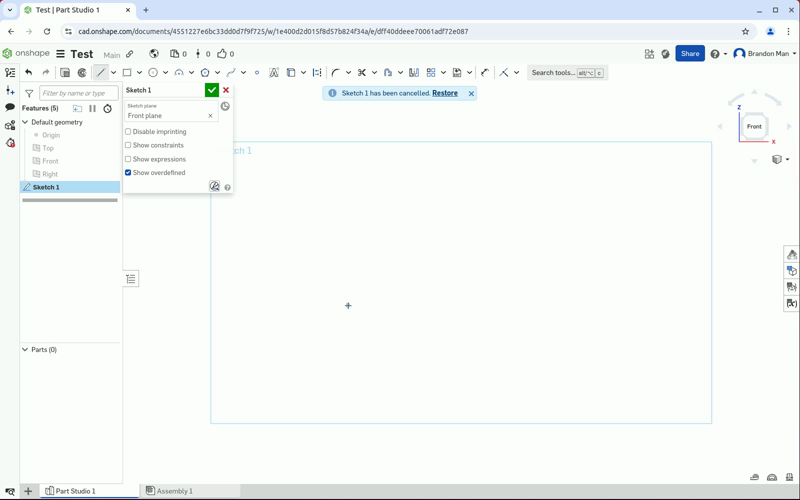
key_down(shift)
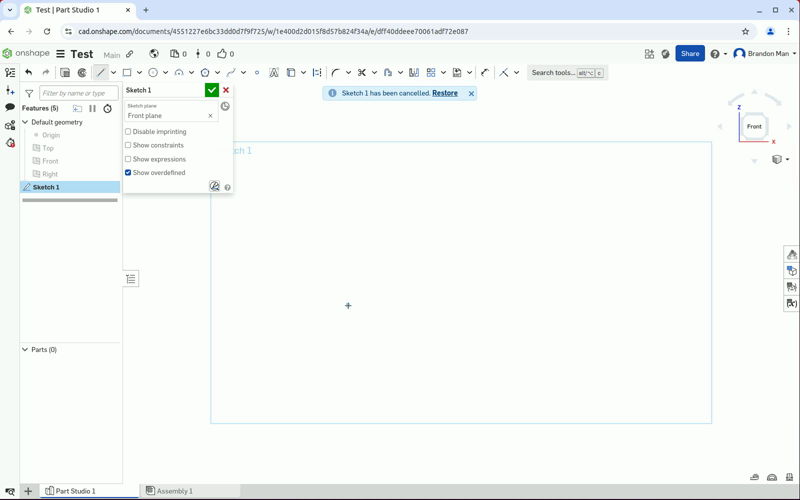
mouse_move(572, 305)
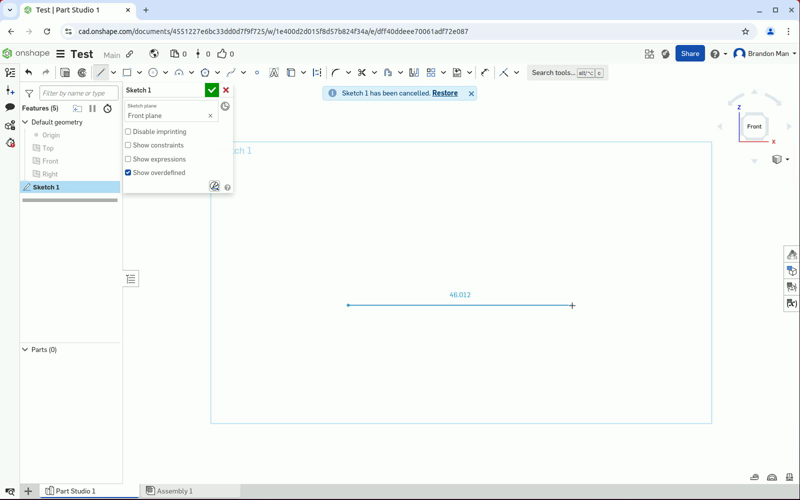
click(572, 305)
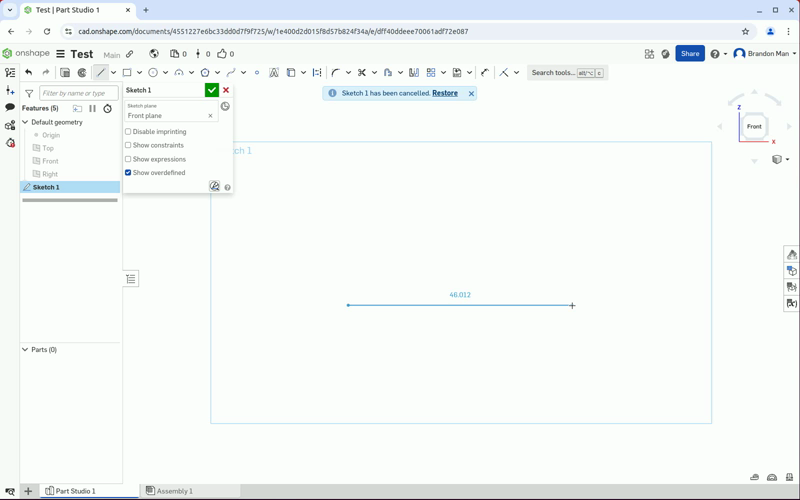
key_up(shift)
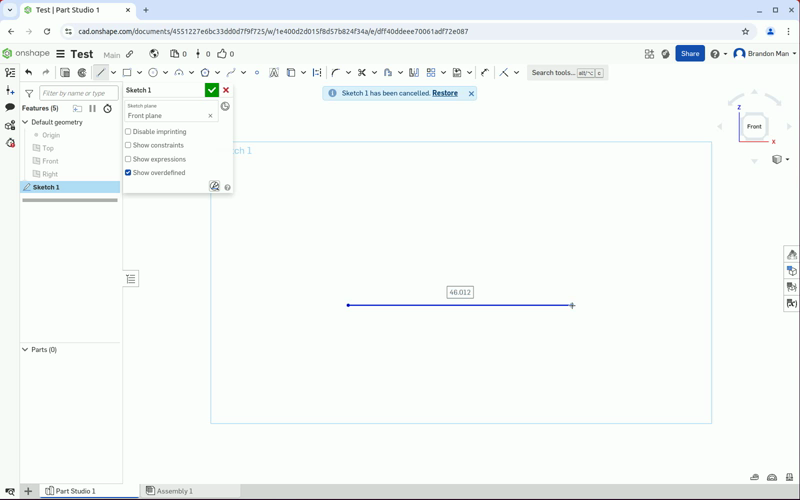
key_down(shift)
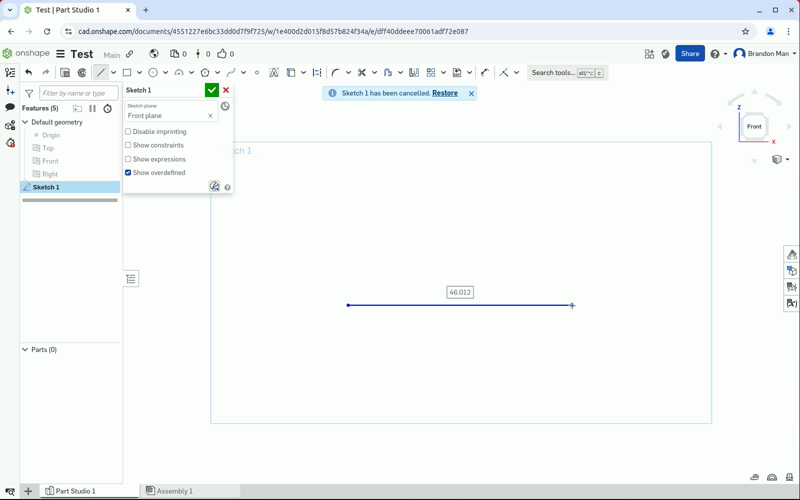
mouse_move(589, 305)
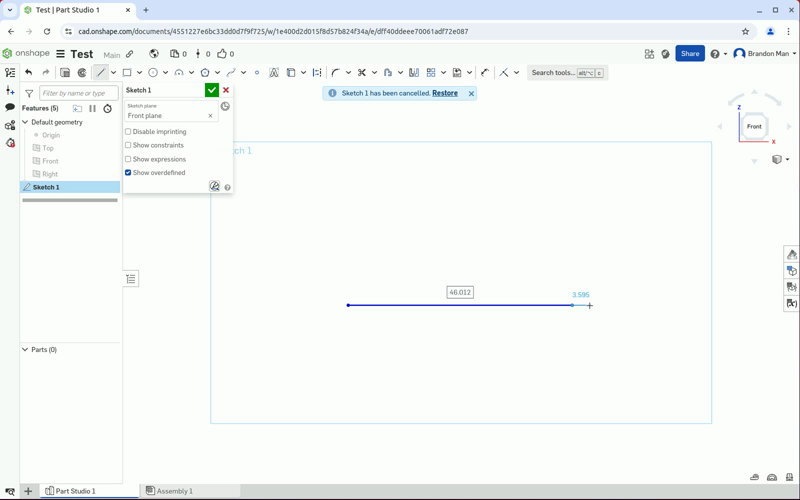
mouse_move(572, 260)
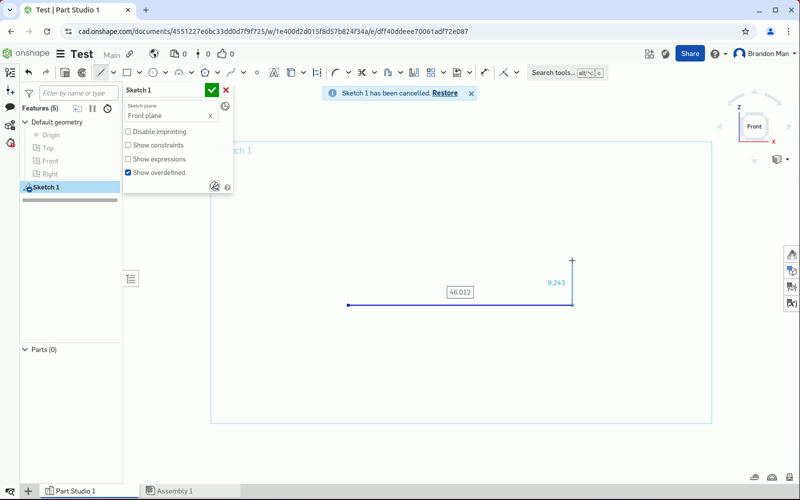
click(572, 260)
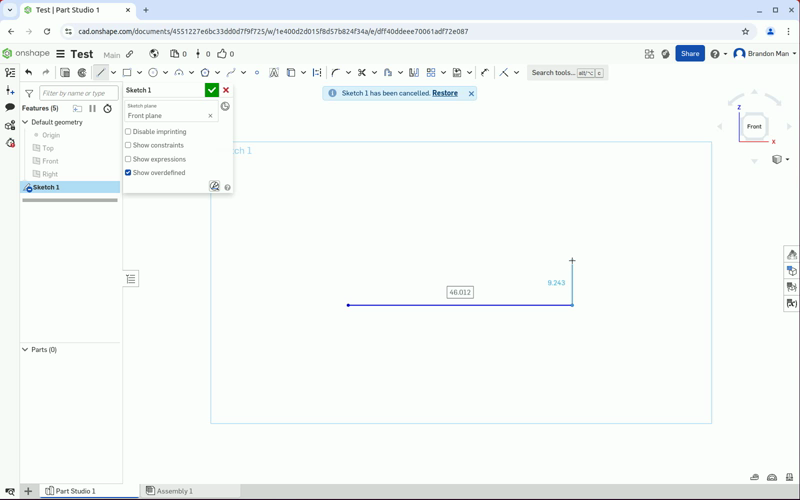
key_up(shift)
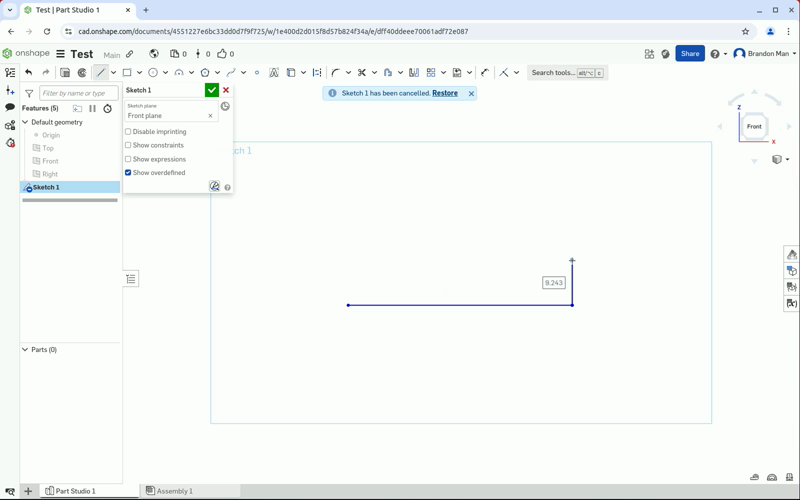
key_down(shift)
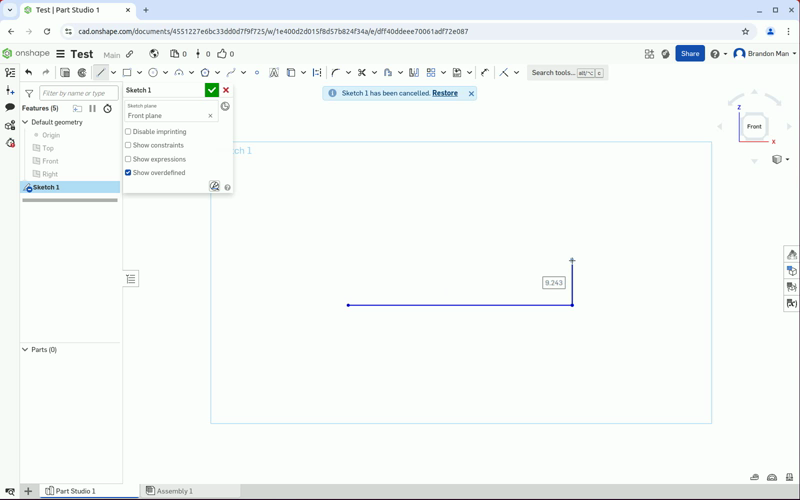
mouse_move(348, 260)
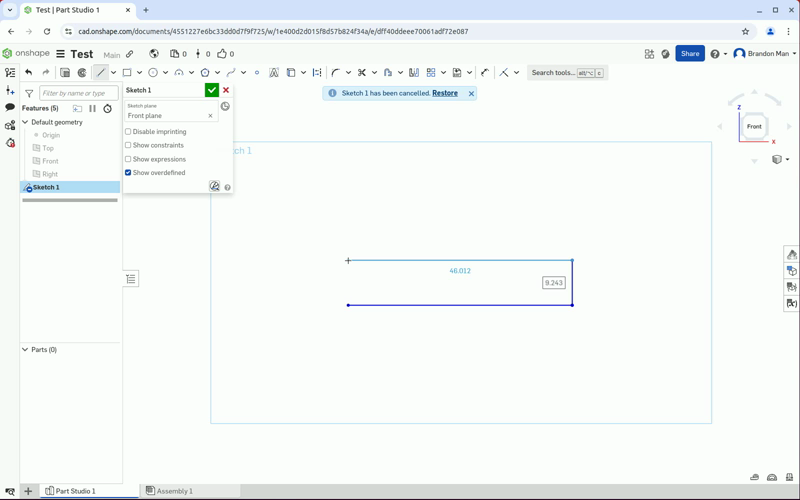
click(348, 260)
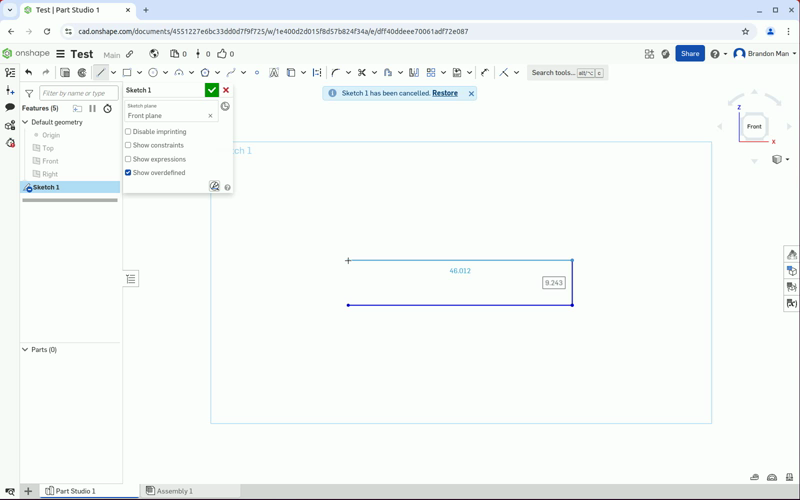
key_up(shift)
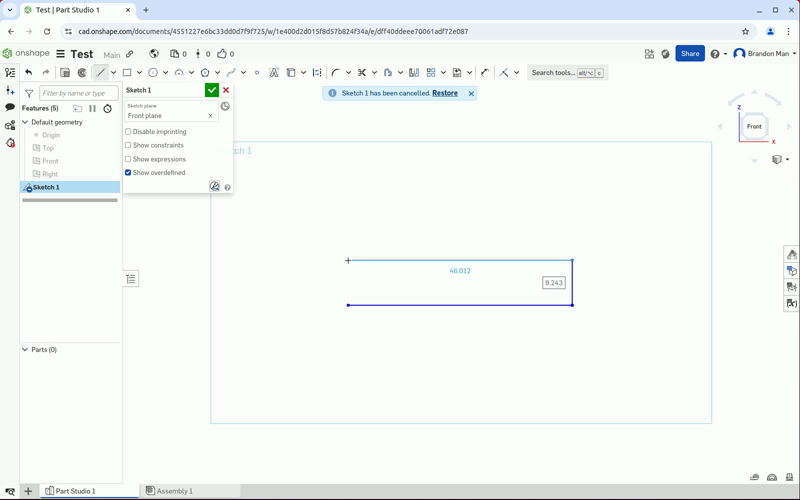
mouse_move(378, 260)
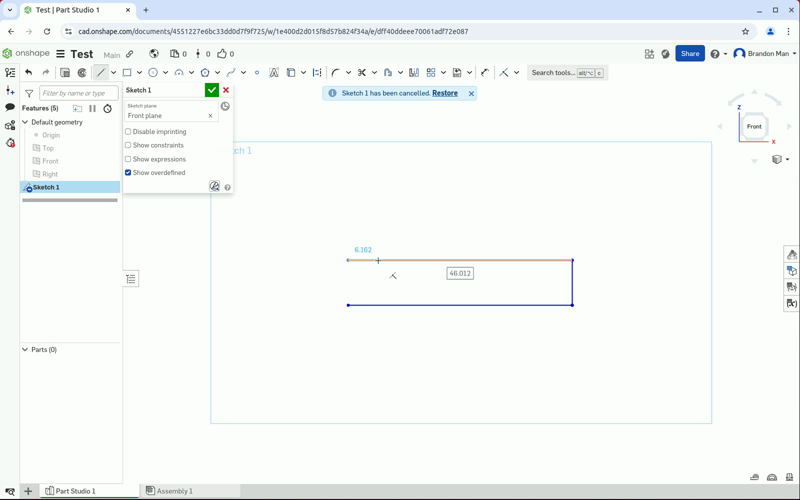
key_down(shift)
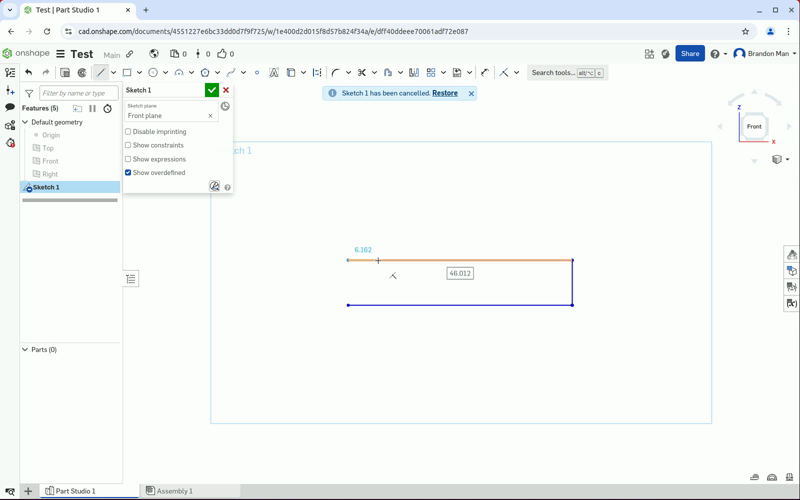
mouse_move(348, 305)
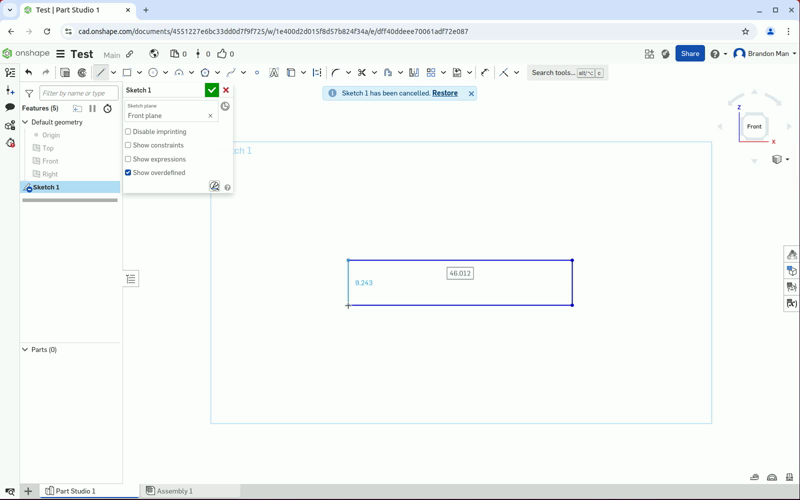
key_up(shift)
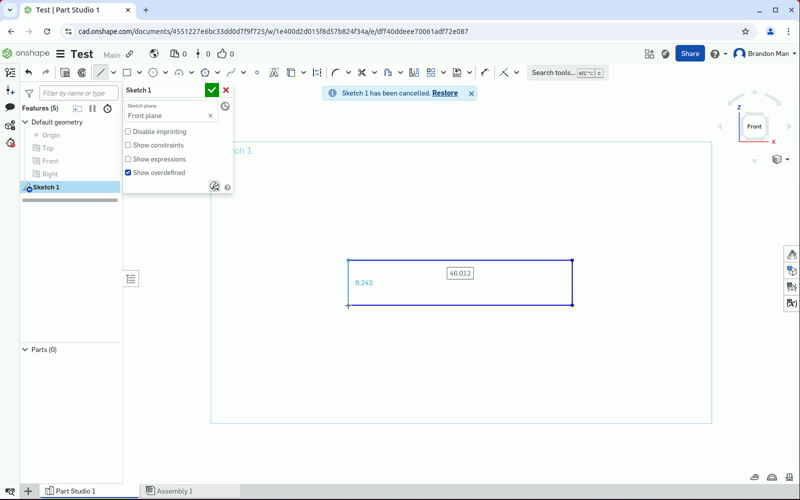
click(348, 305)
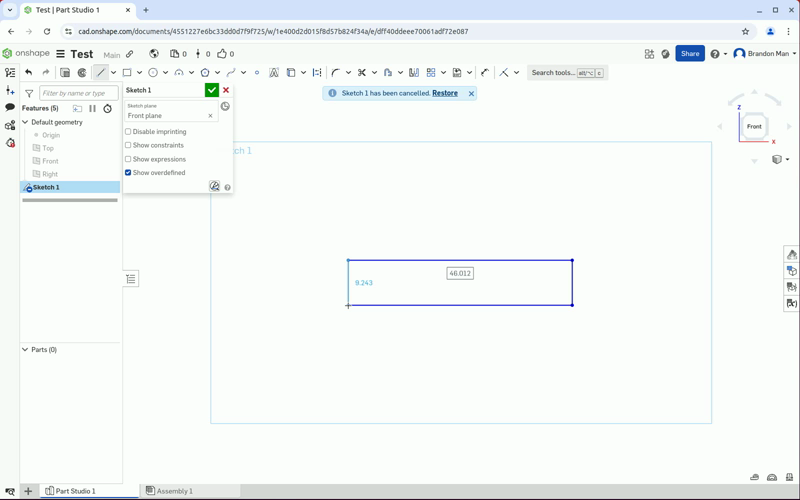
key(esc)
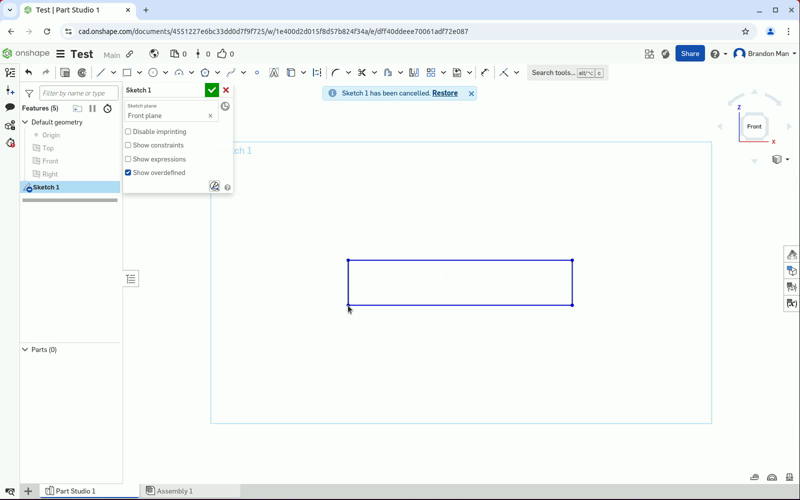
mouse_move(518, 288)
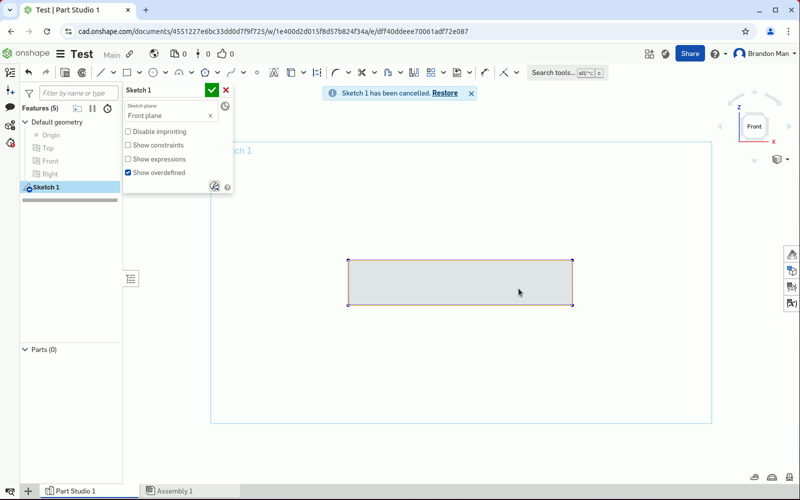
click(518, 288)
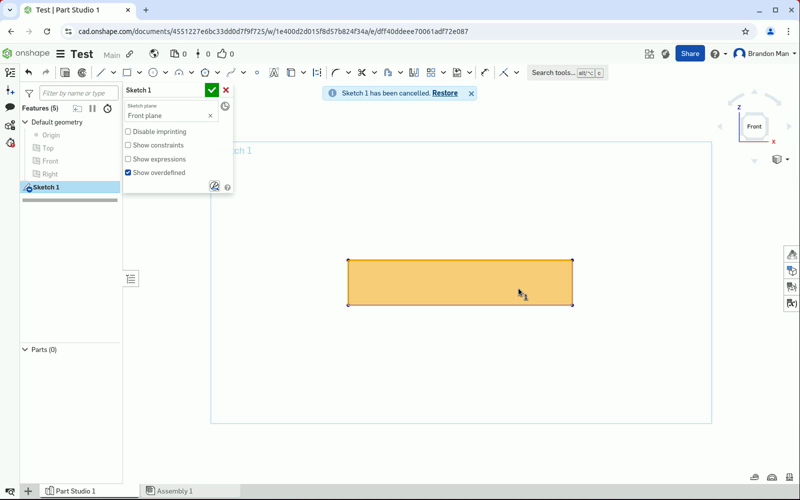
mouse_move(73, 352)
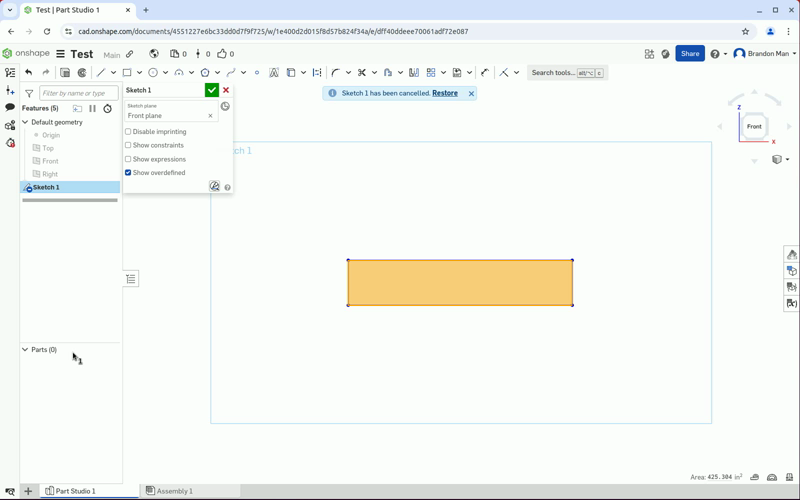
key(shift+y)
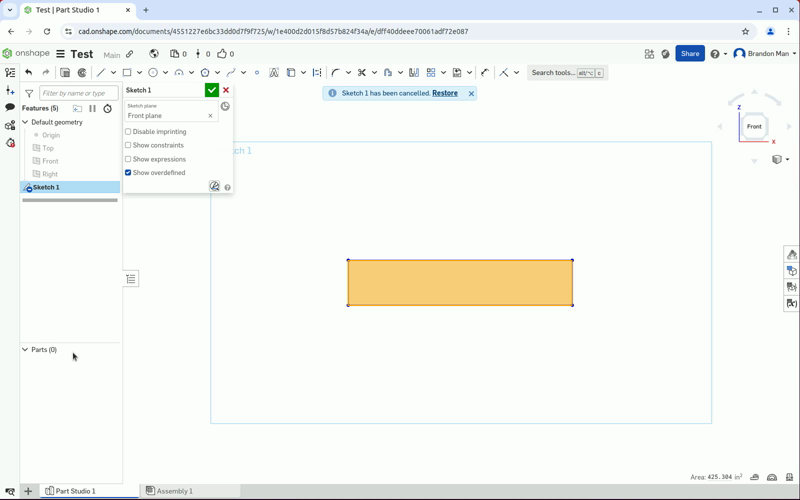
key(shift+e)
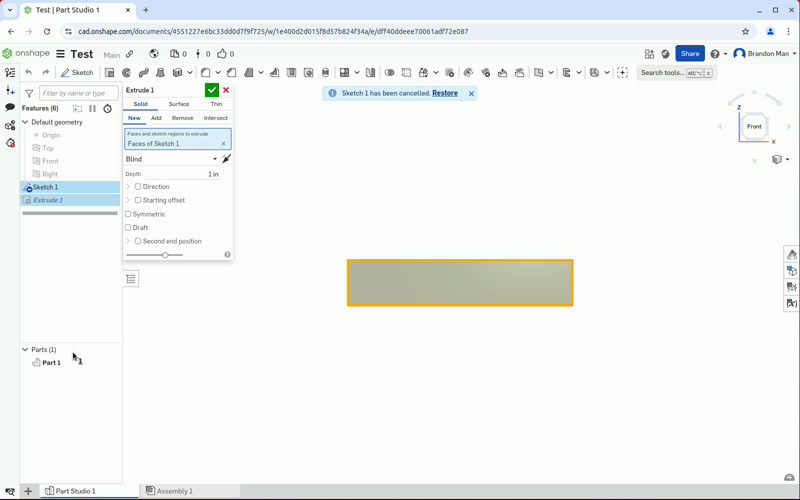
mouse_move(143, 106)
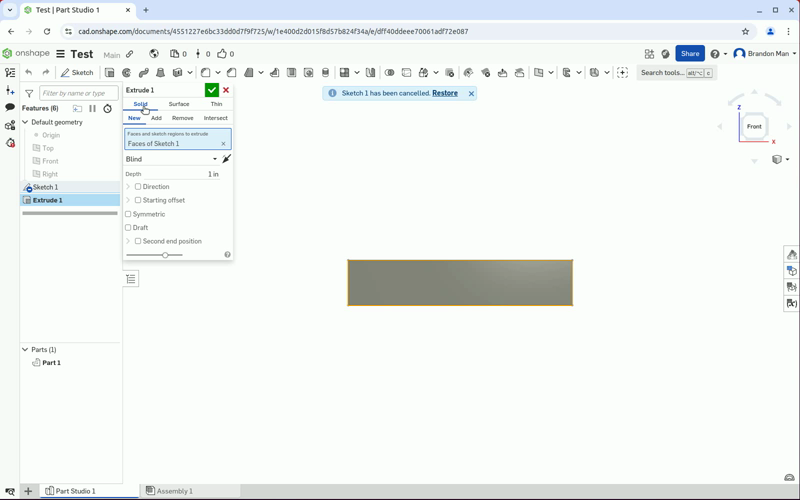
click(143, 106)
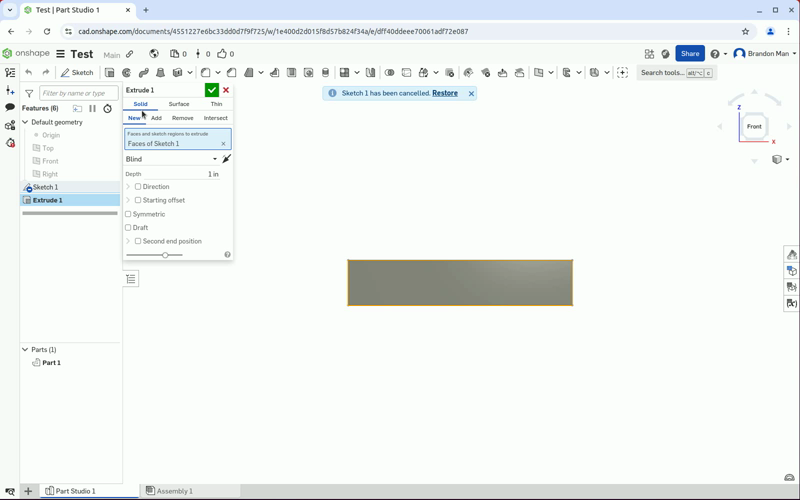
mouse_move(137, 120)
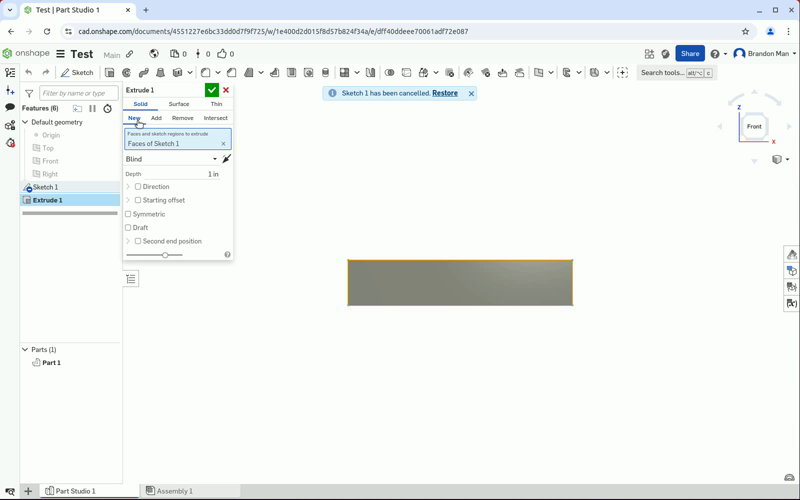
click(137, 120)
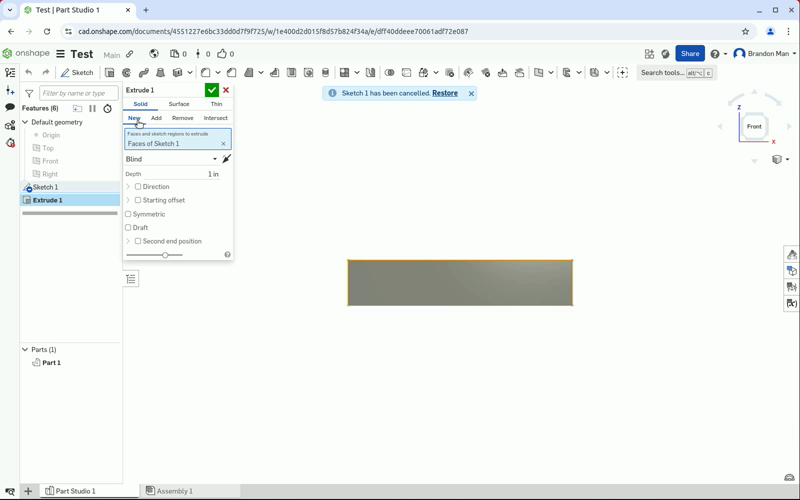
key(tab, 4)
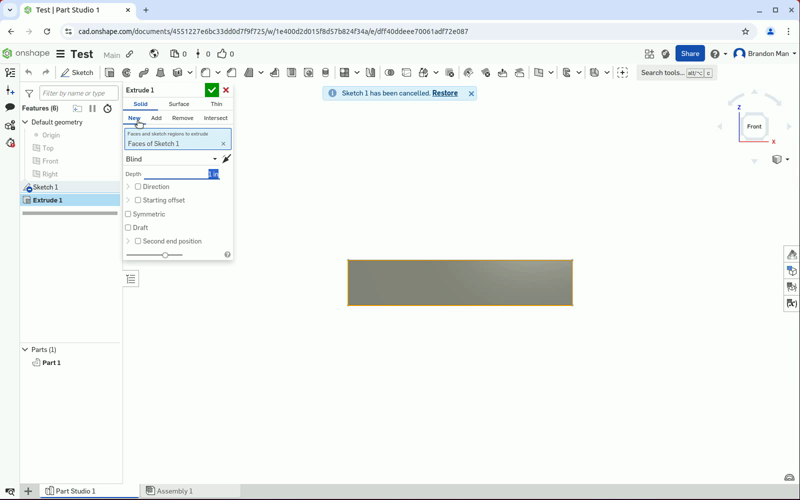
text(18.535)
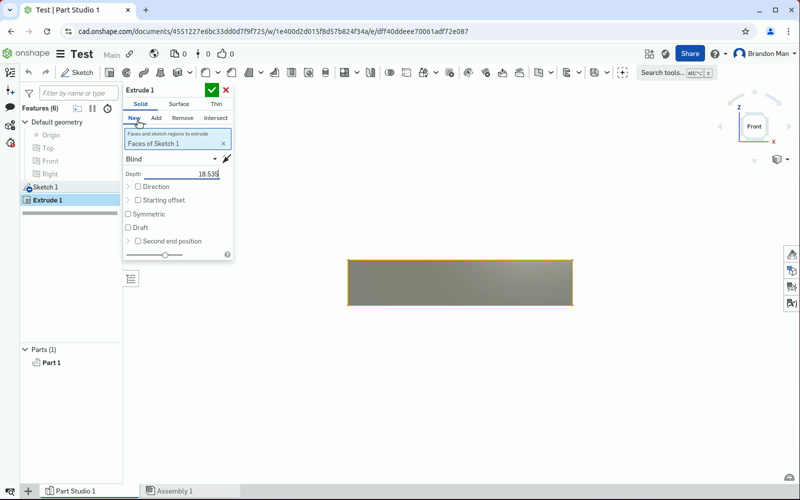
key(enter)
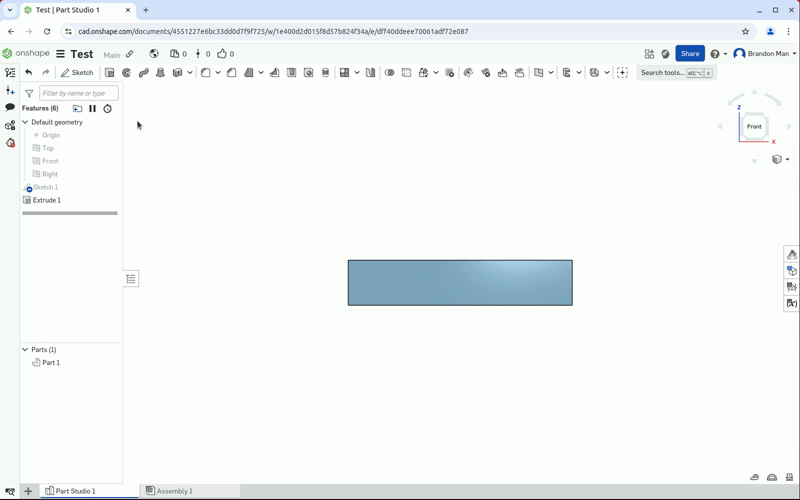
key(shift+h)
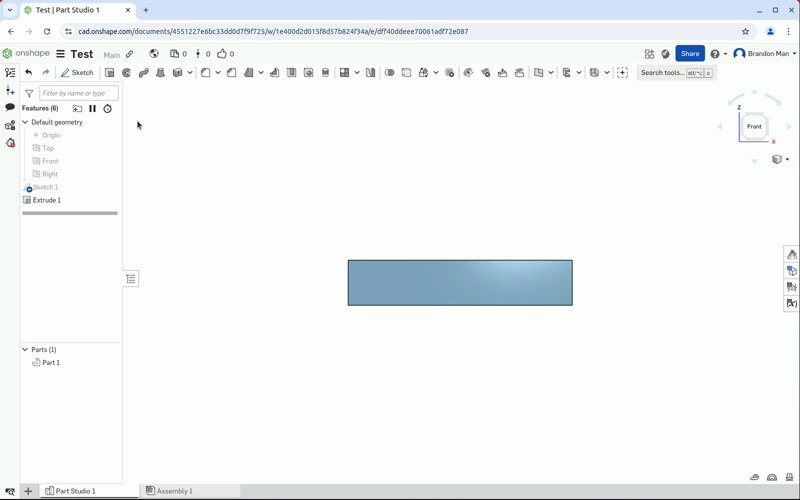
key(shift+h)
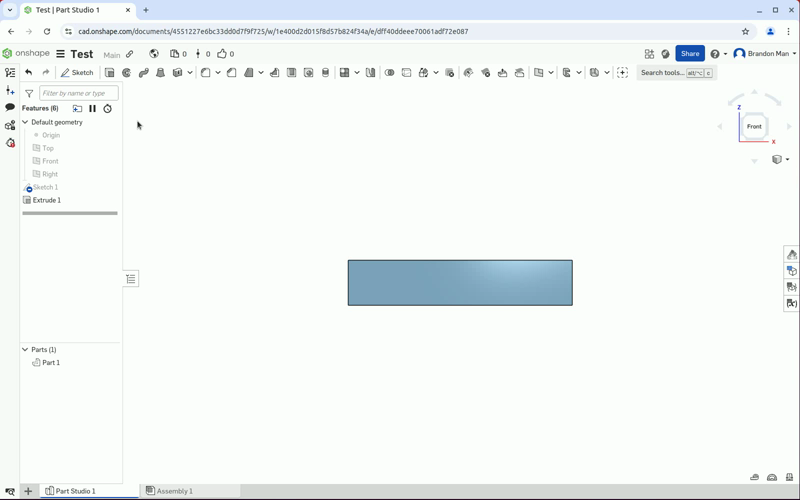
mouse_move(73, 189)
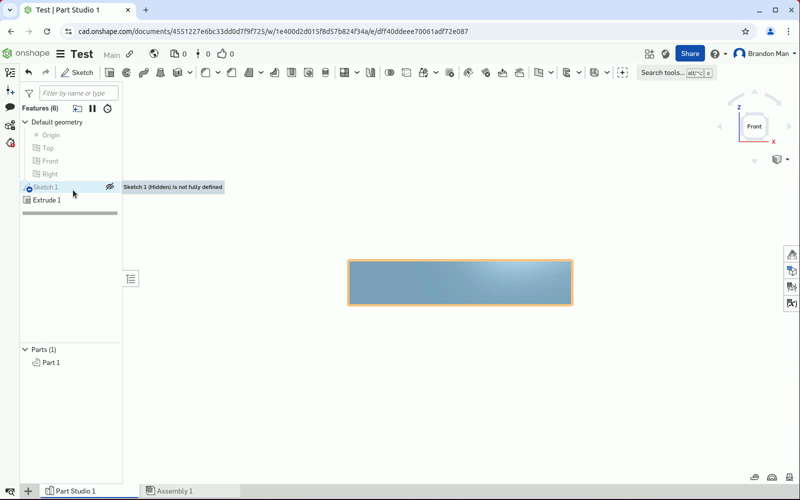
click(73, 189)
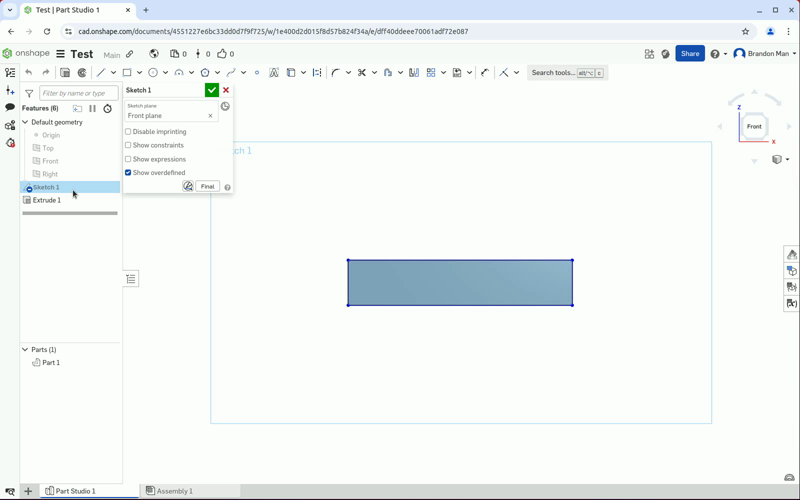
mouse_move(229, 92)
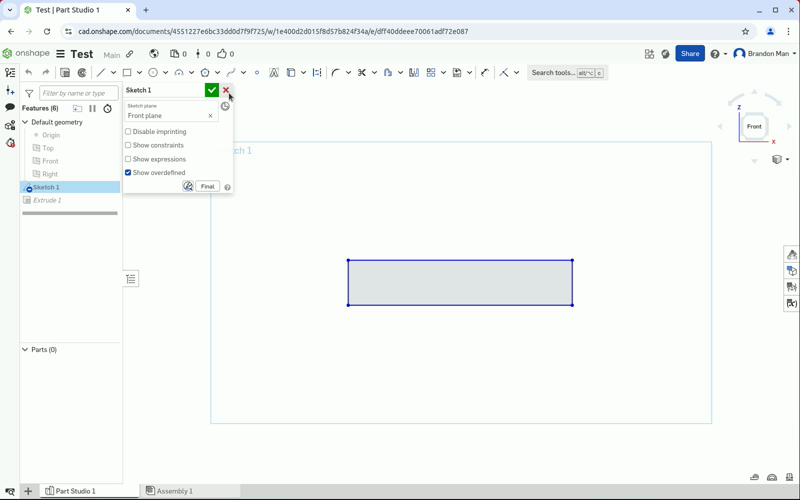
click(229, 92)
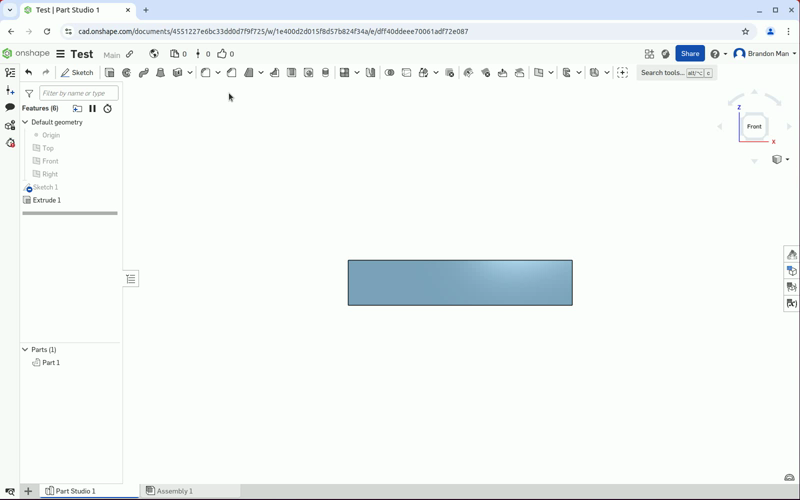
mouse_move(541, 75)
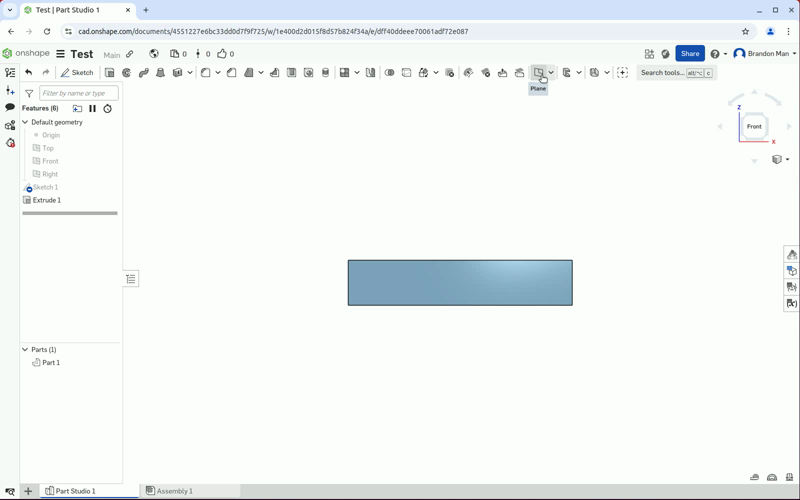
click(541, 75)
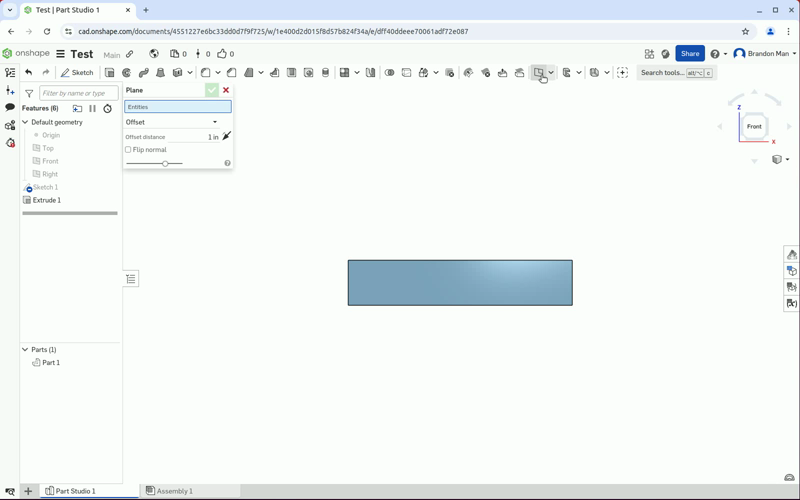
mouse_move(73, 163)
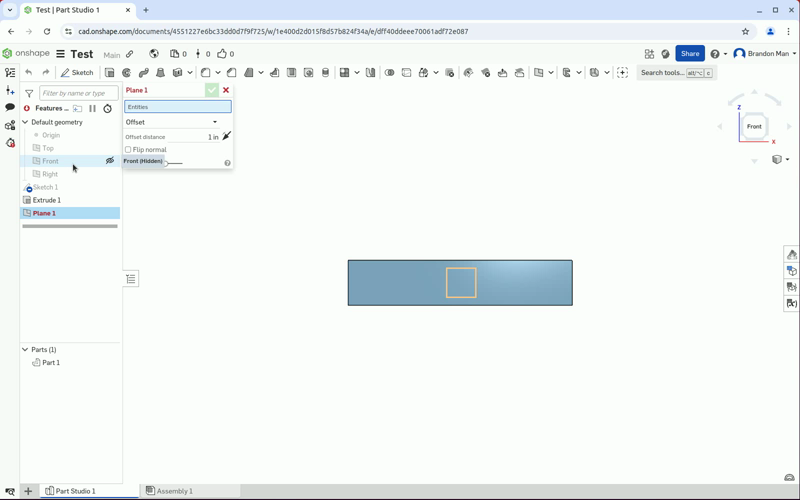
click(73, 163)
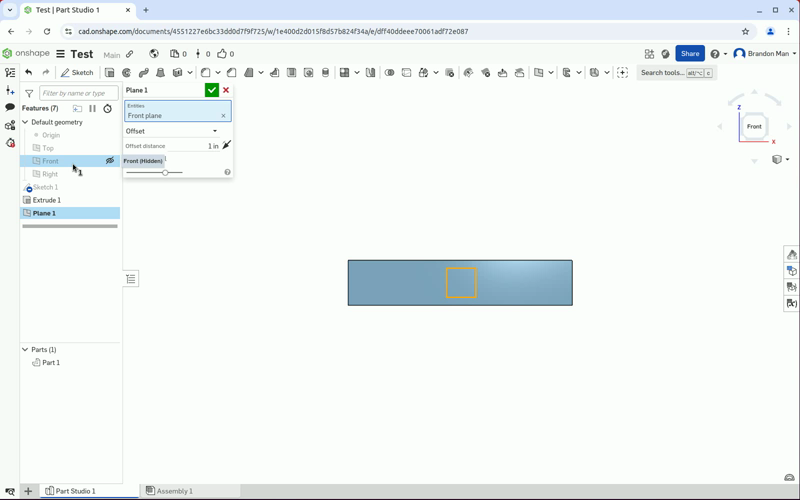
key(tab, 2)
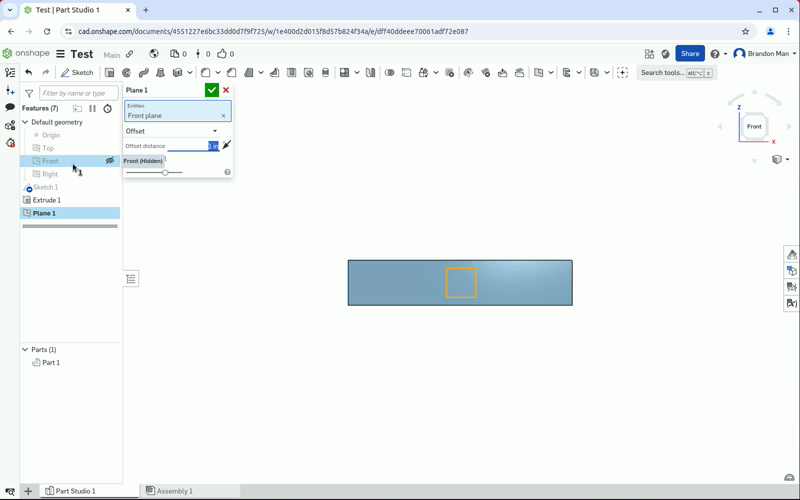
text(18.548)
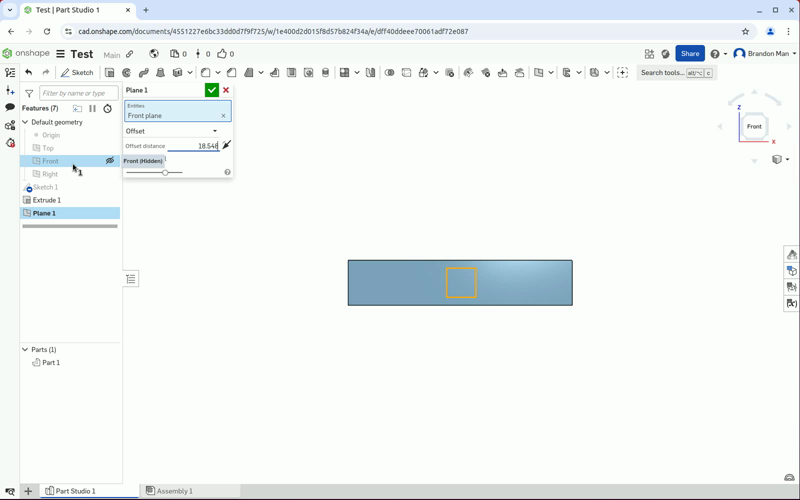
key(enter, 2)
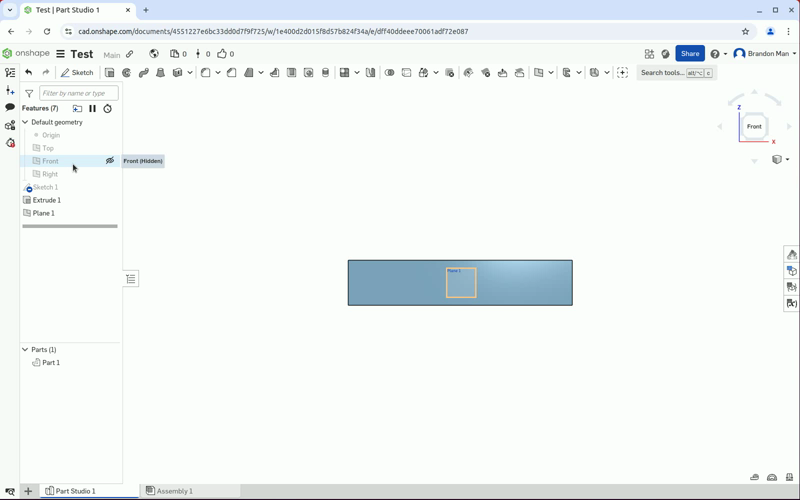
key(shift+s)
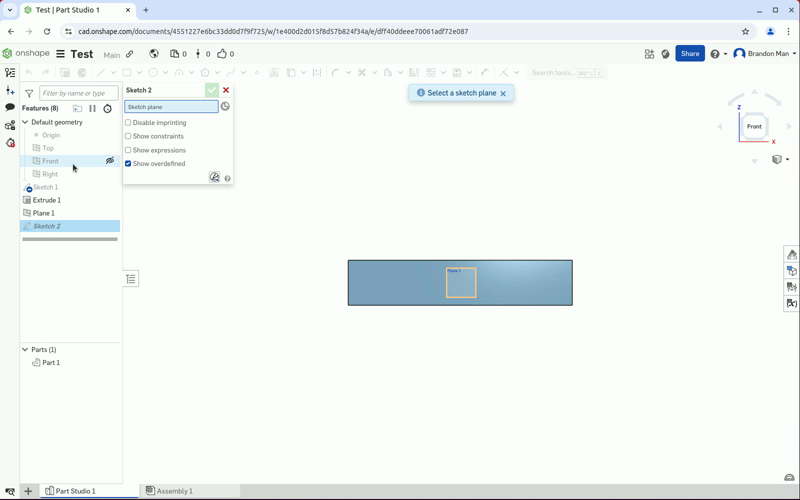
mouse_move(73, 215)
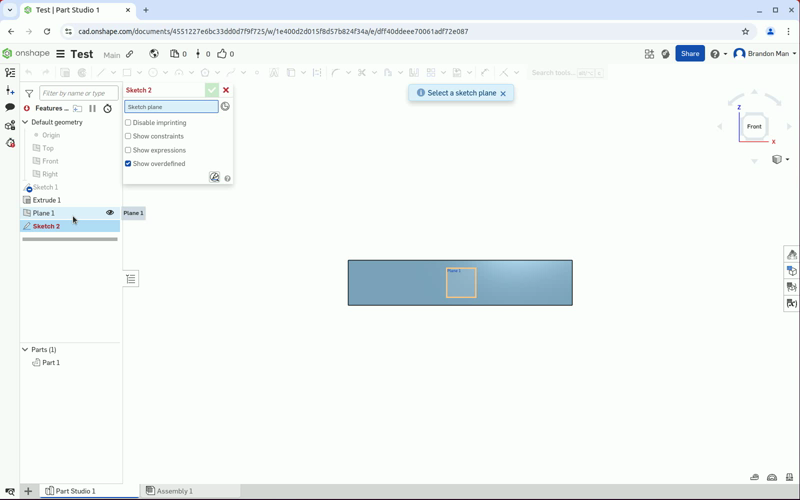
click(73, 215)
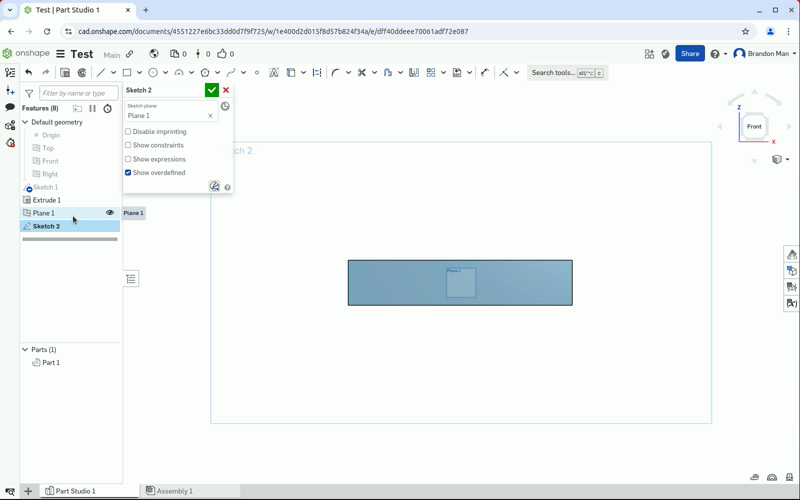
mouse_move(73, 352)
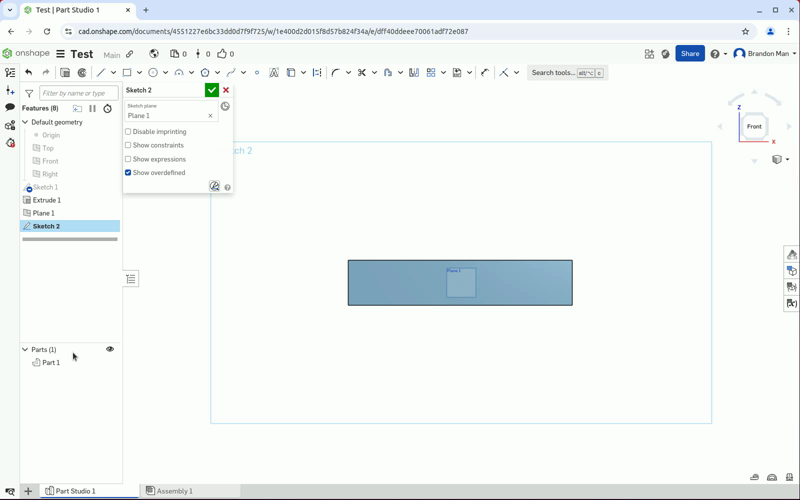
key(y)
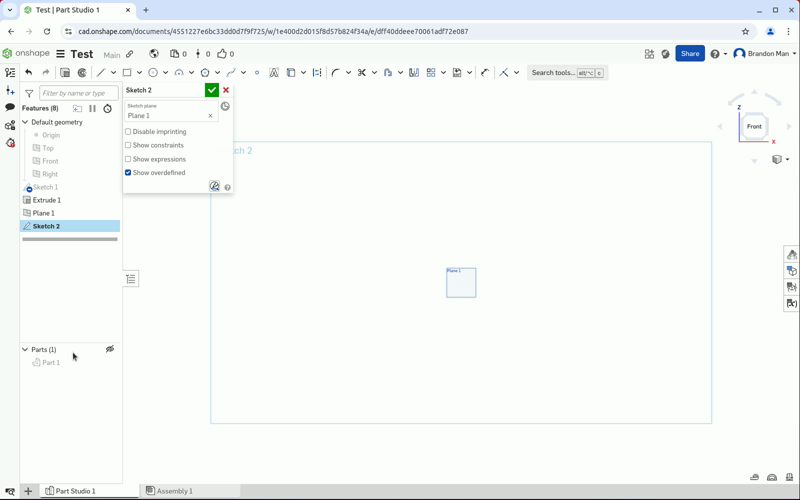
key(l)
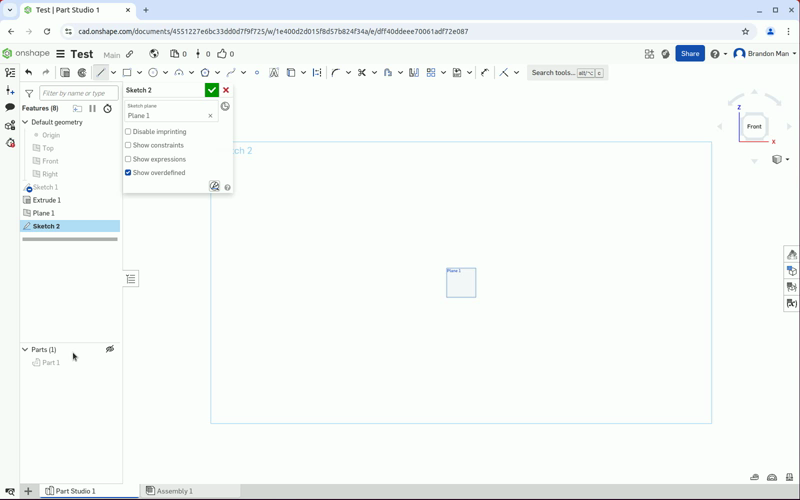
key_down(shift)
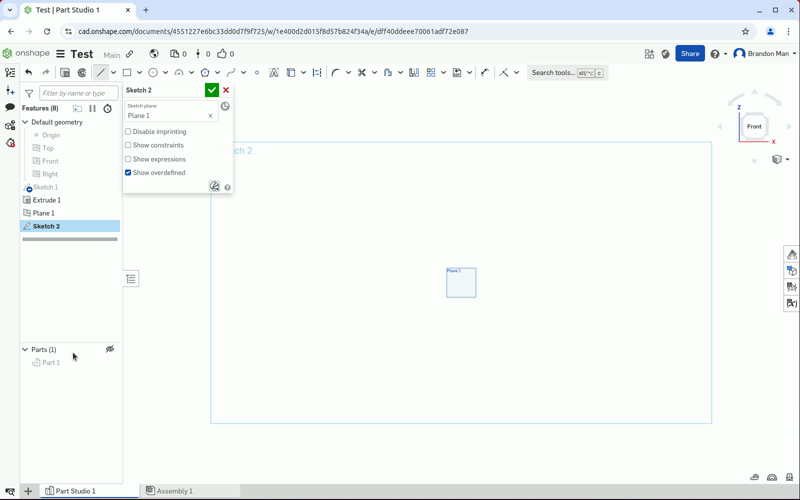
mouse_move(403, 260)
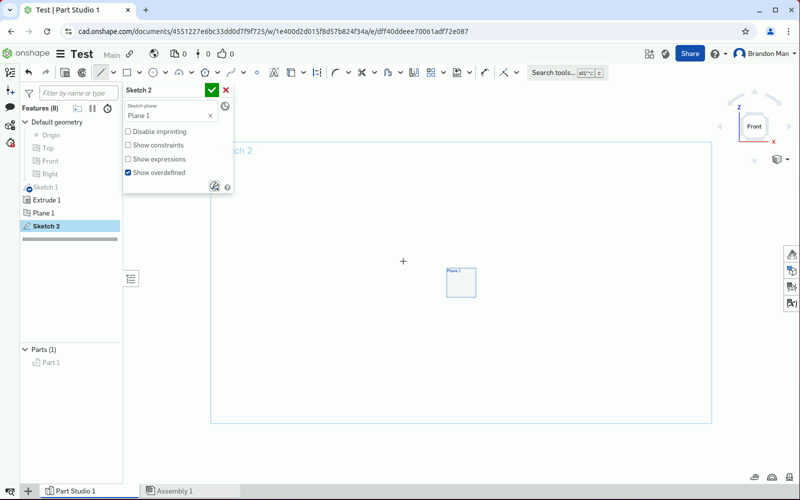
click(403, 260)
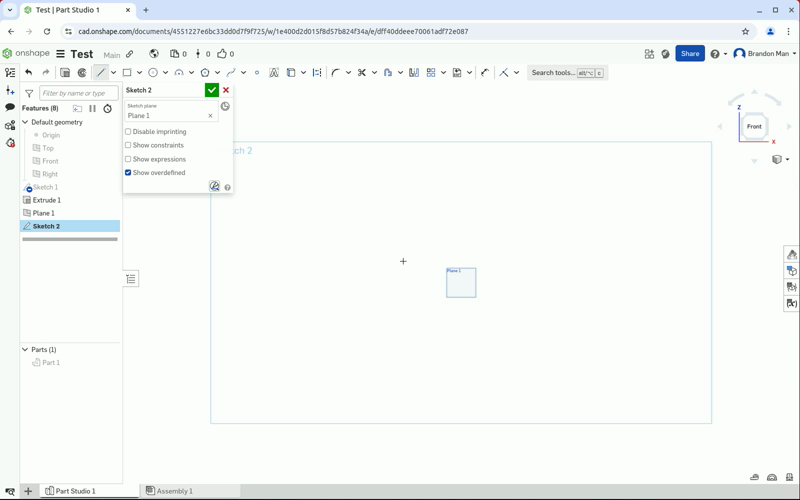
key_up(shift)
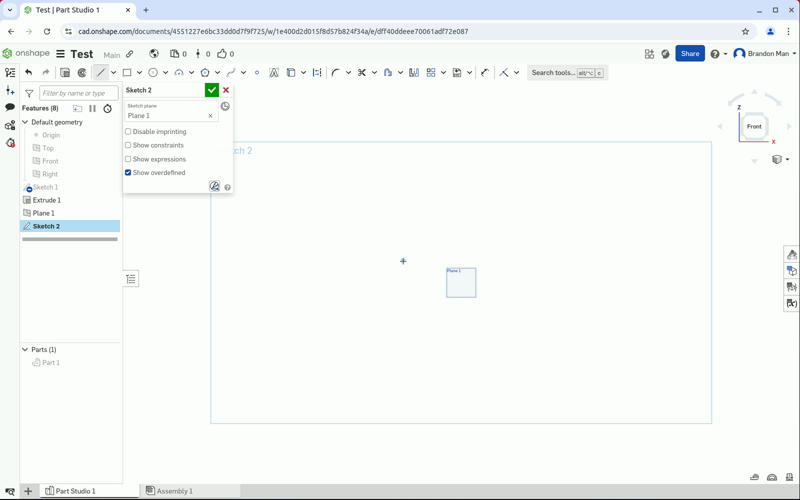
key_down(shift)
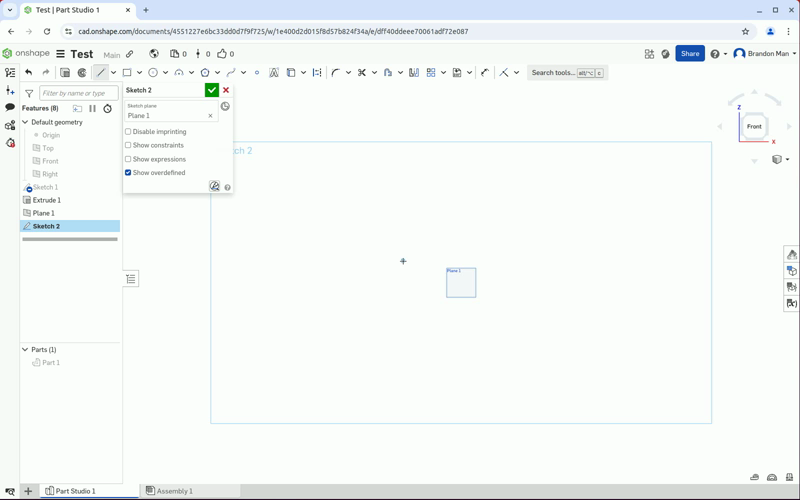
mouse_move(433, 260)
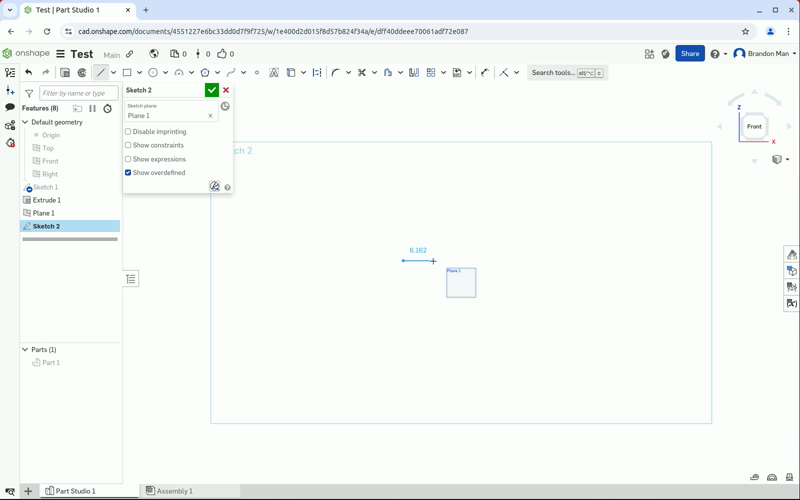
mouse_move(461, 260)
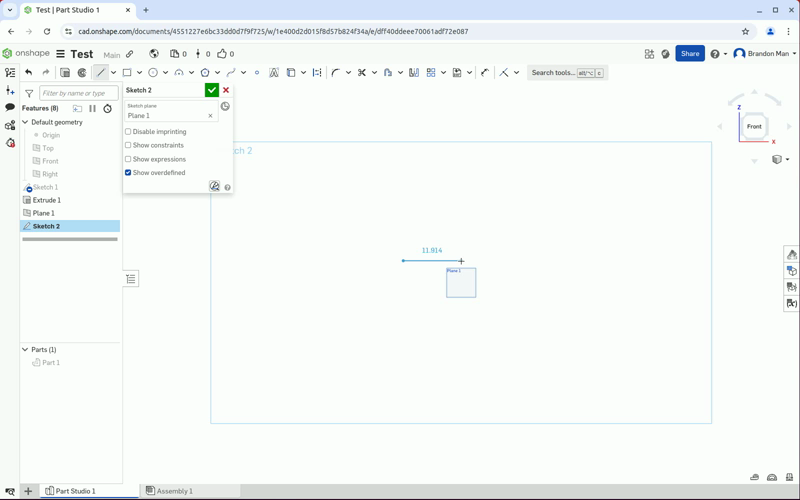
click(461, 260)
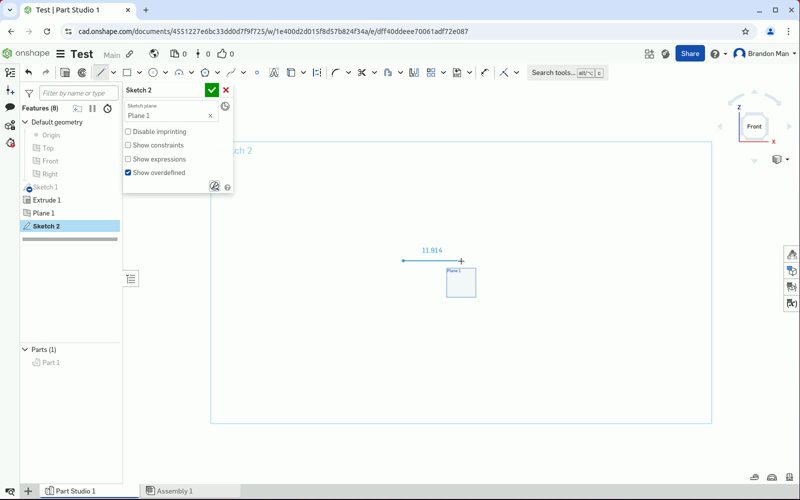
key_up(shift)
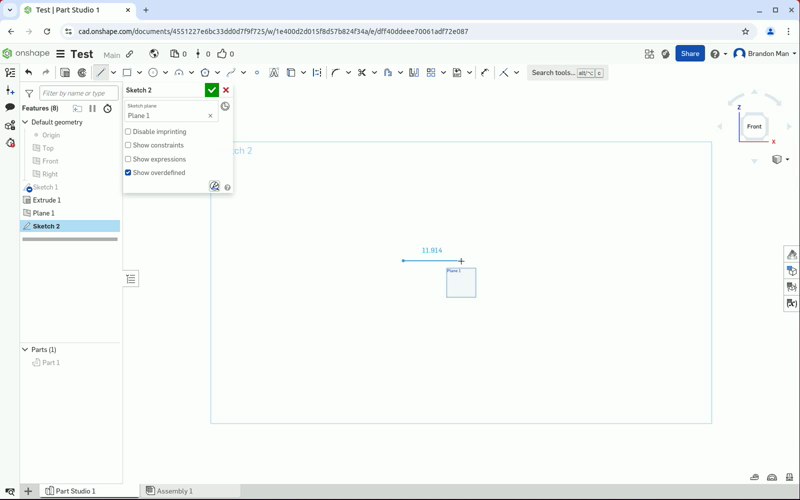
key_down(shift)
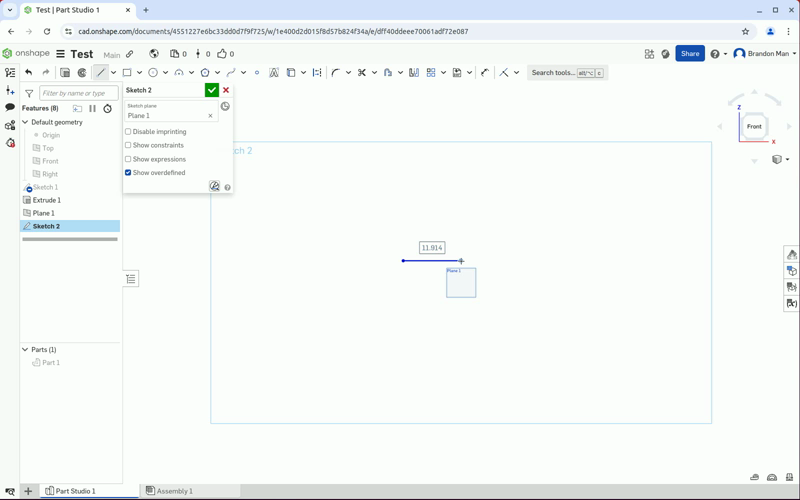
mouse_move(491, 260)
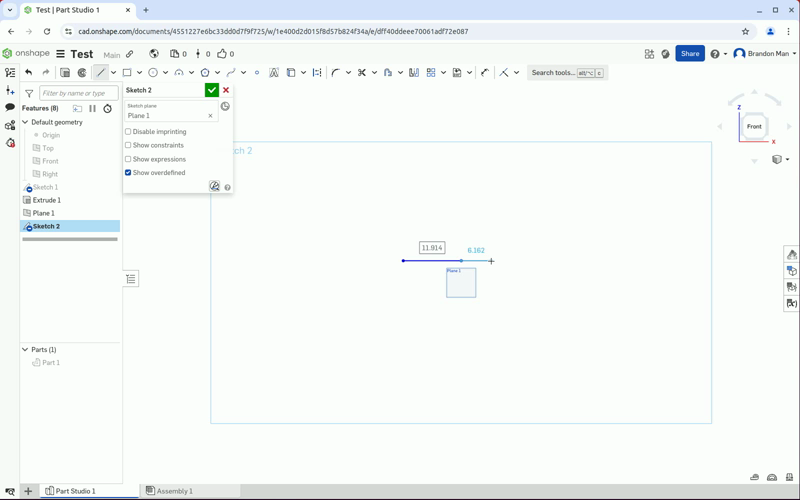
mouse_move(461, 214)
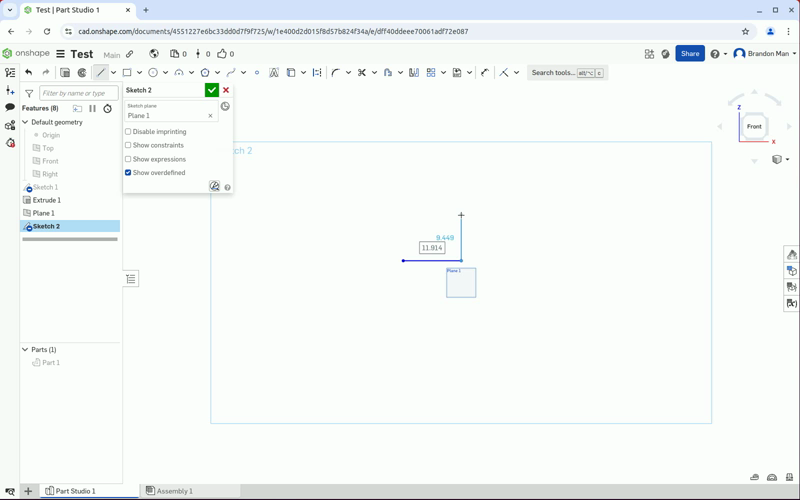
click(461, 214)
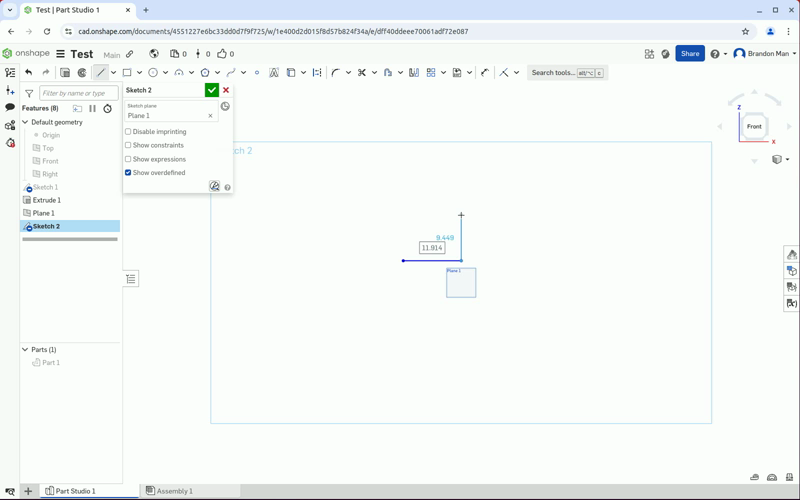
key_up(shift)
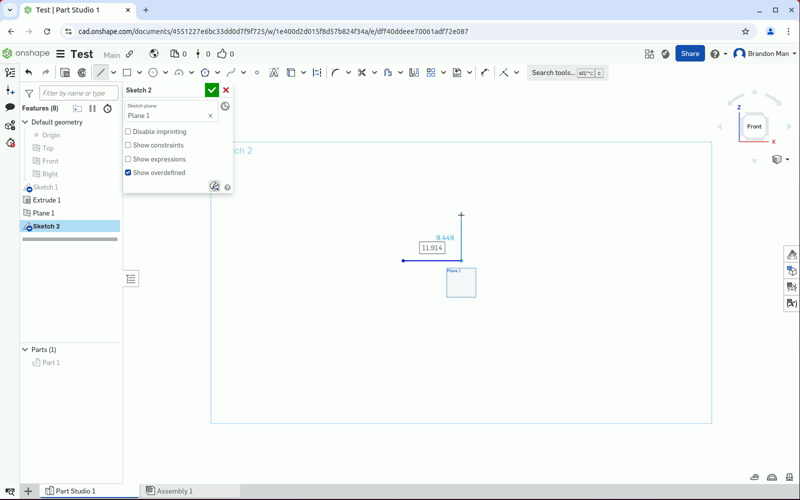
key_down(shift)
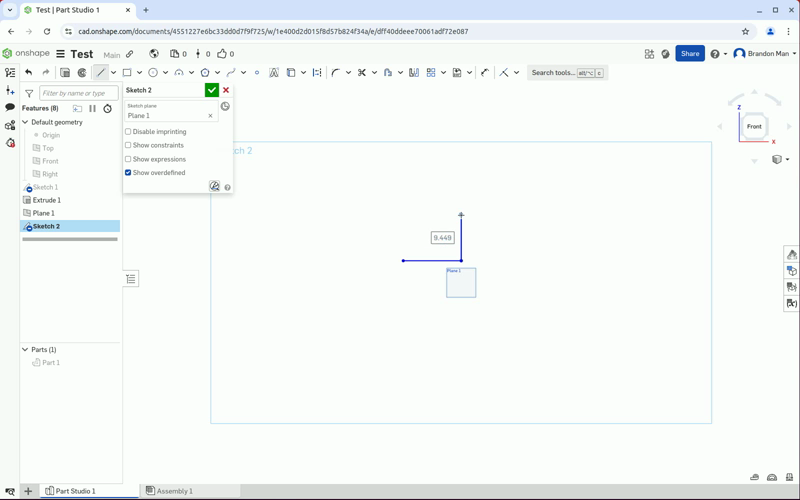
mouse_move(491, 214)
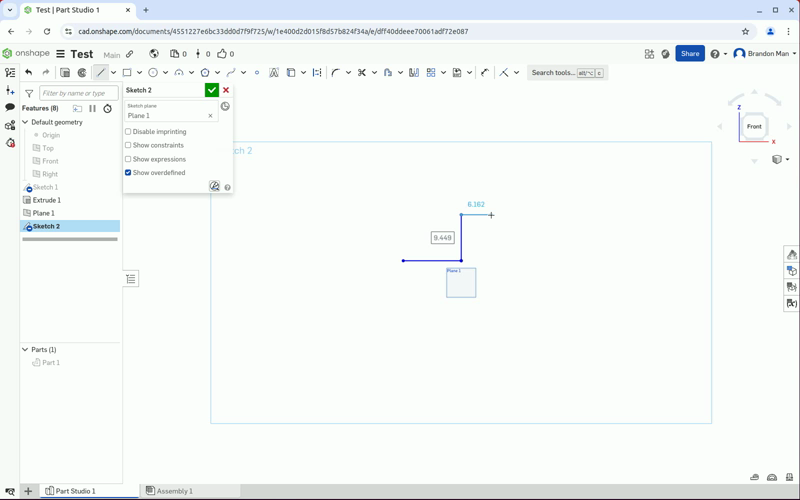
mouse_move(427, 214)
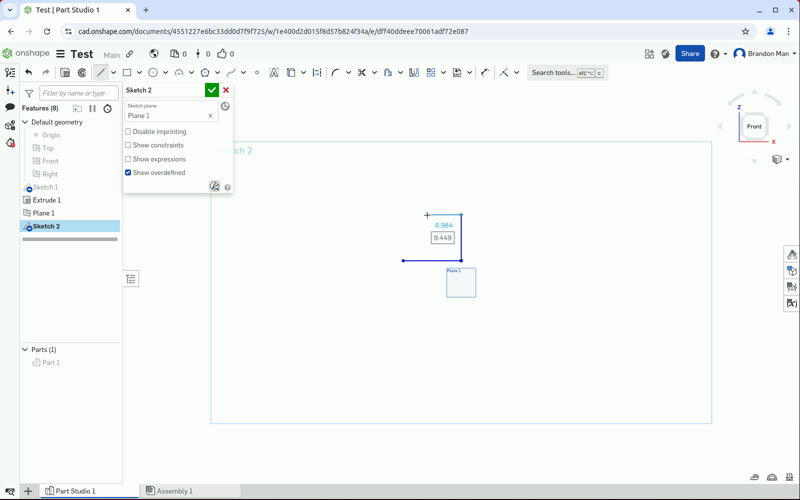
click(427, 214)
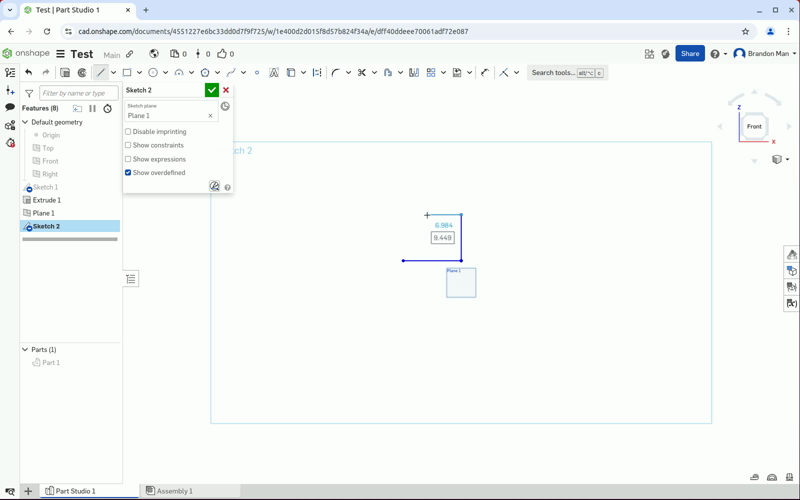
key_up(shift)
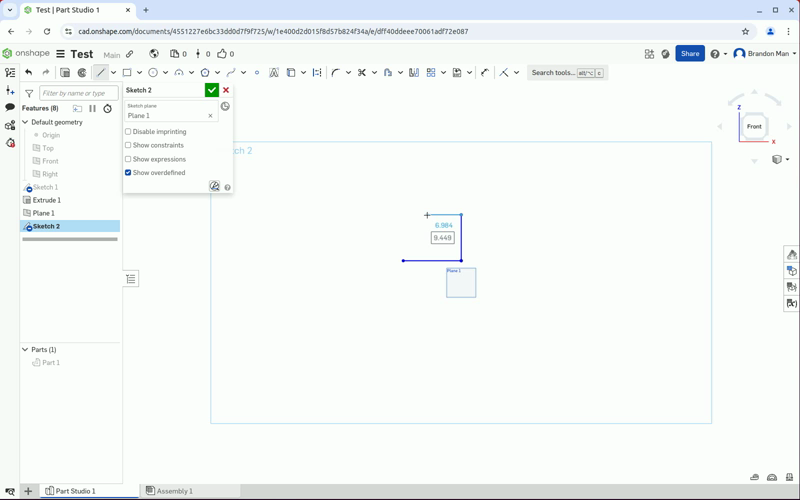
mouse_move(457, 214)
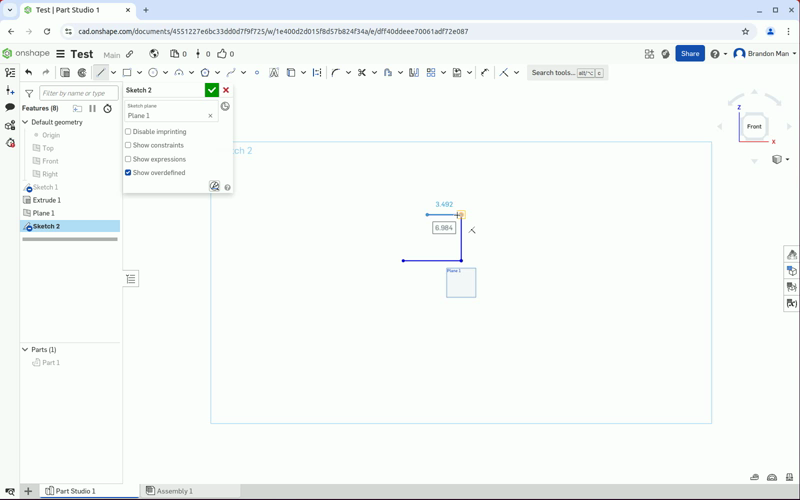
key_down(shift)
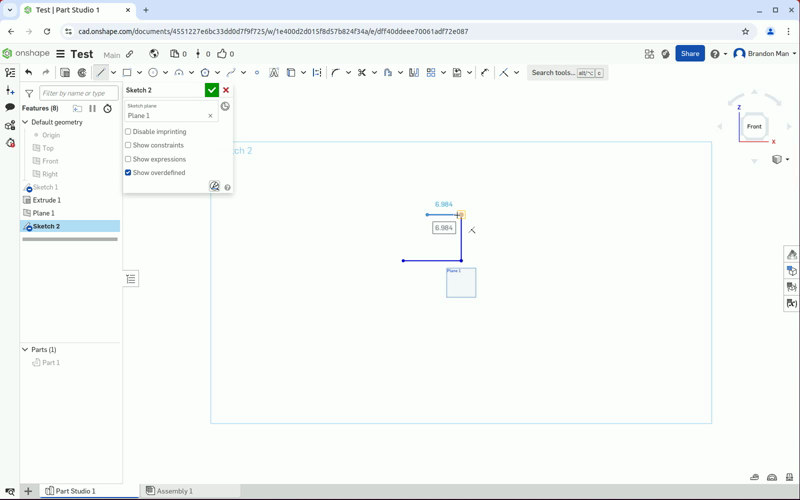
mouse_move(403, 260)
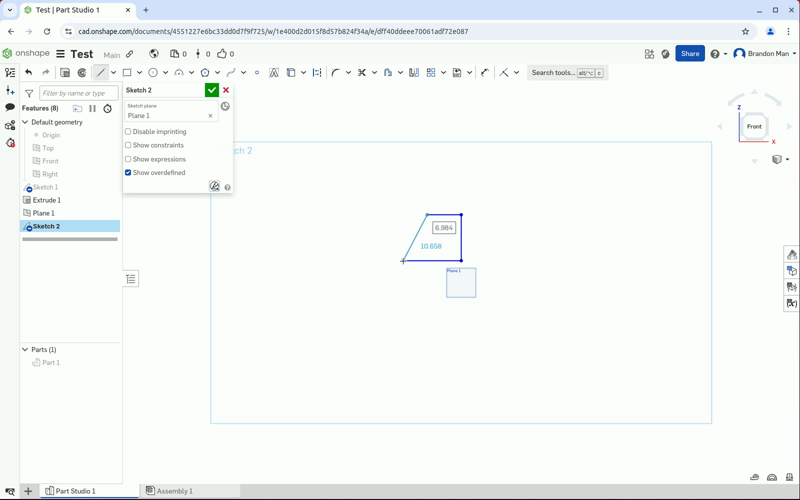
key_up(shift)
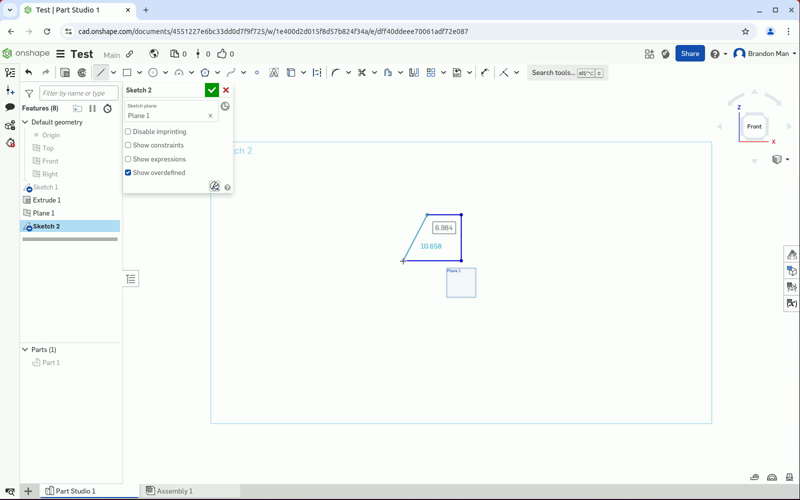
click(403, 260)
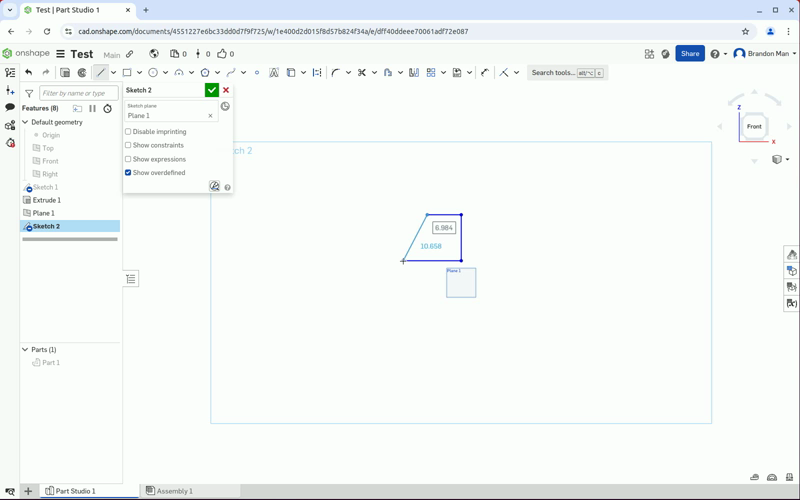
key(esc)
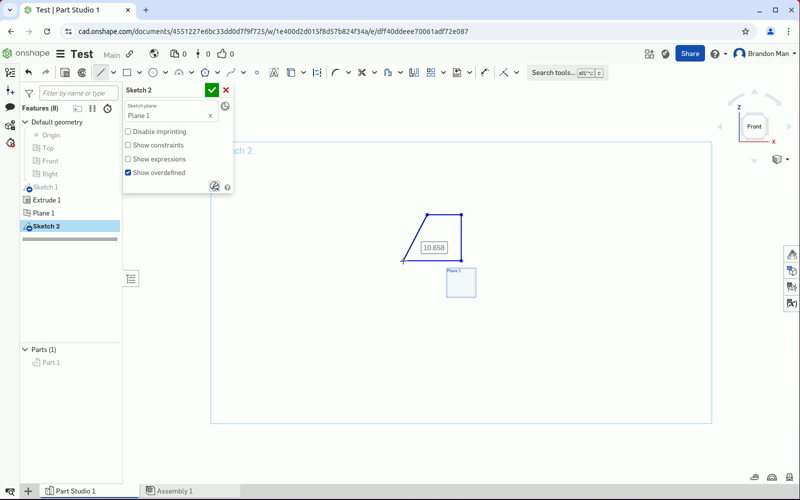
mouse_move(422, 246)
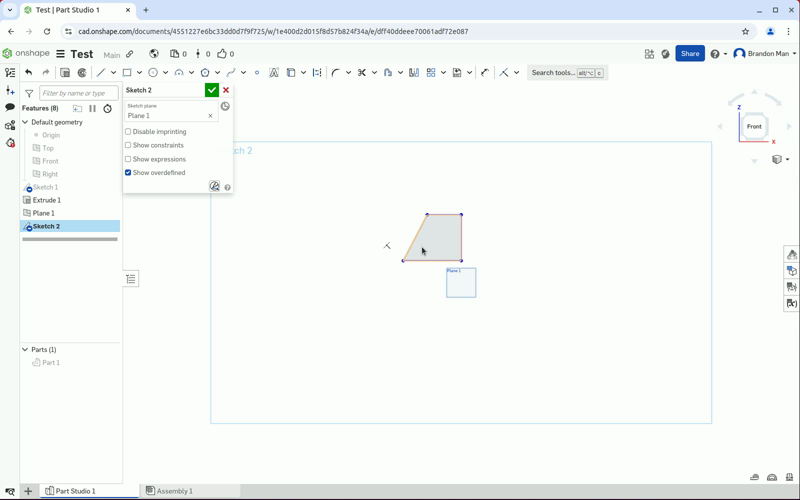
click(422, 246)
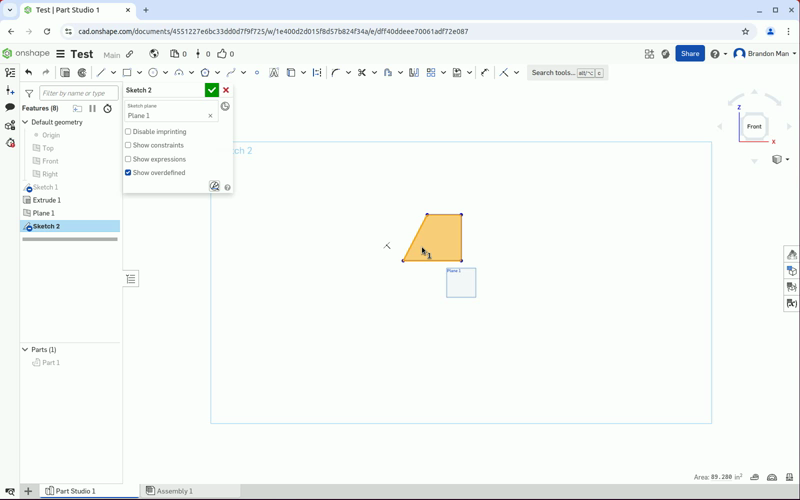
mouse_move(73, 352)
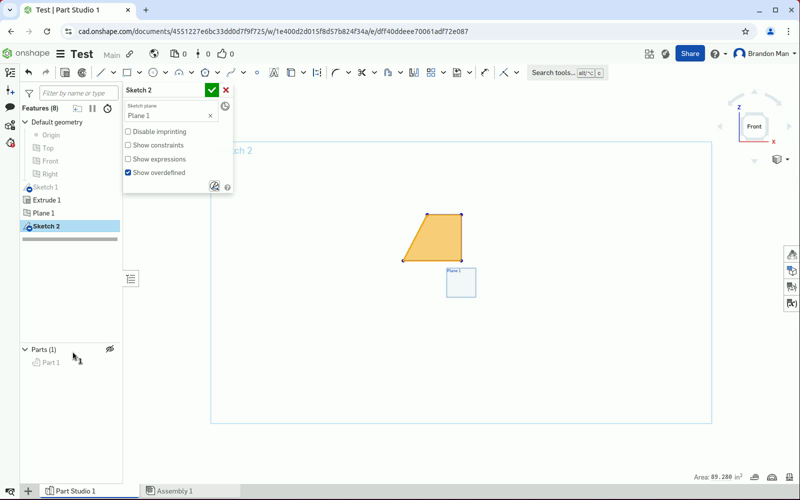
key(shift+y)
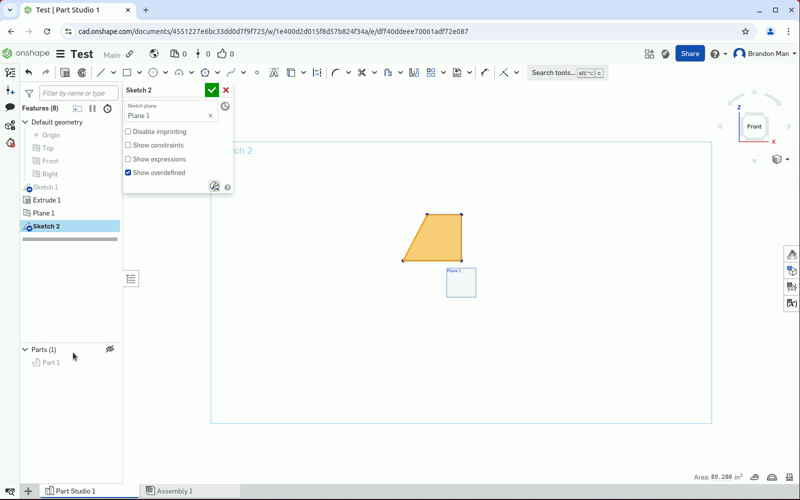
key(shift+e)
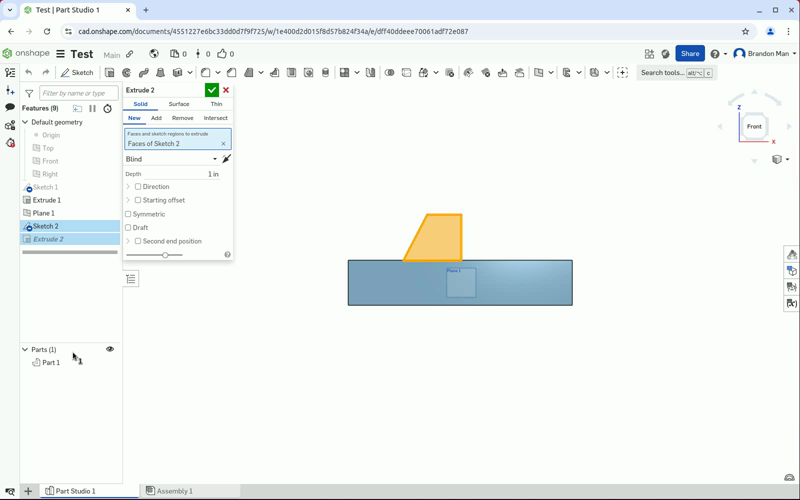
mouse_move(143, 106)
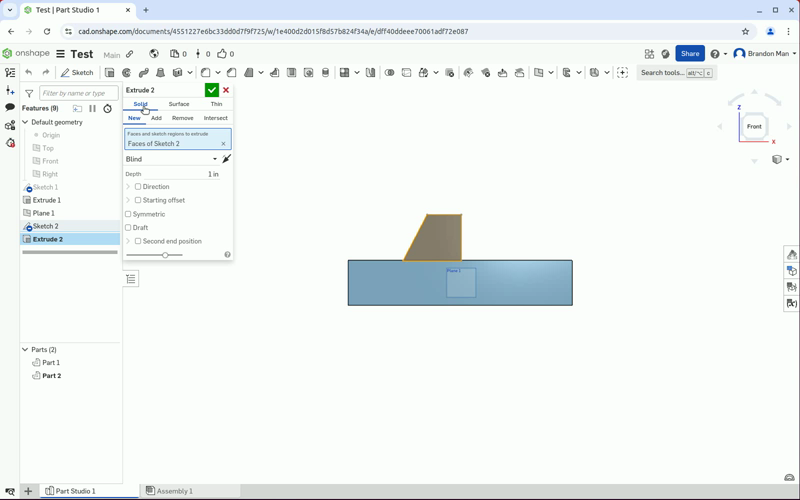
click(143, 106)
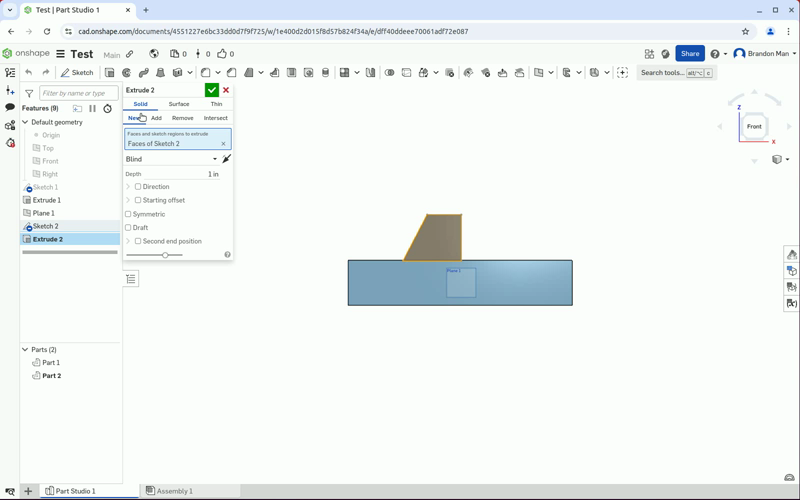
mouse_move(137, 120)
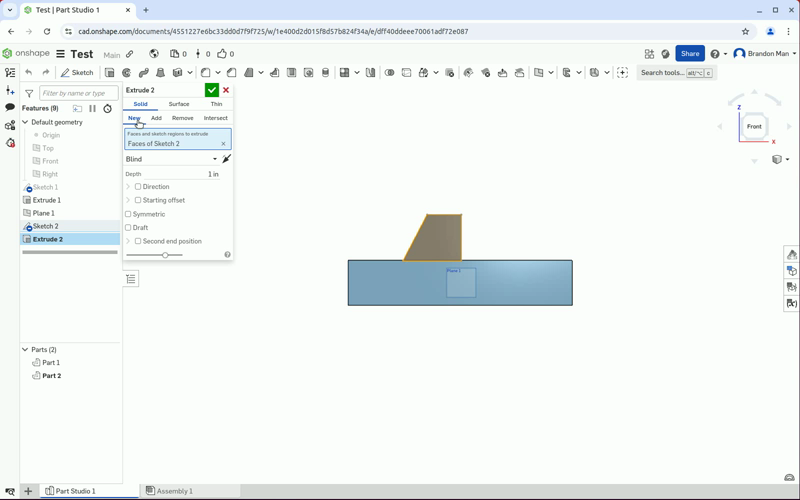
click(137, 120)
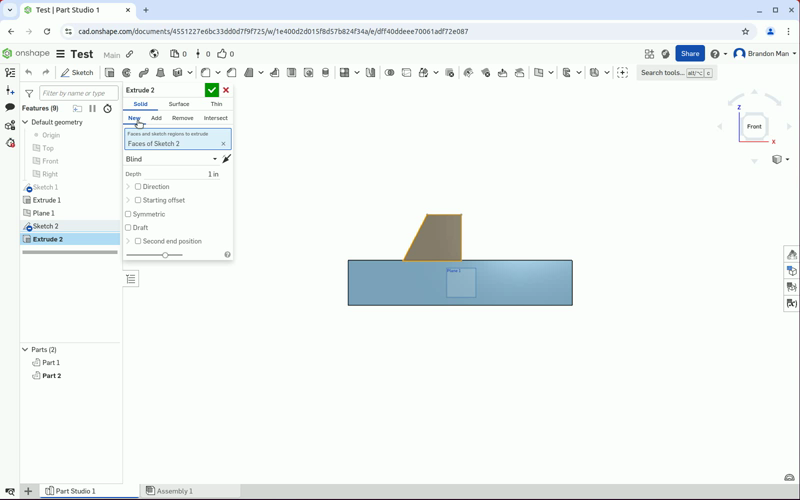
key(tab, 4)
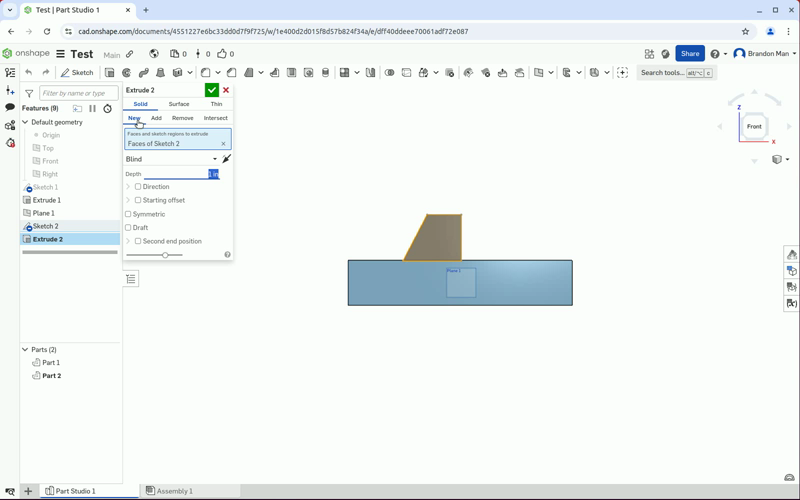
text(-18.535)
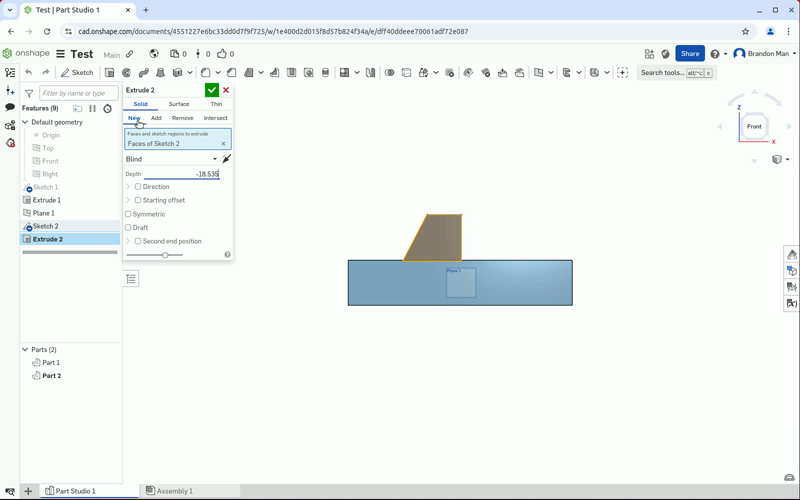
key(enter)
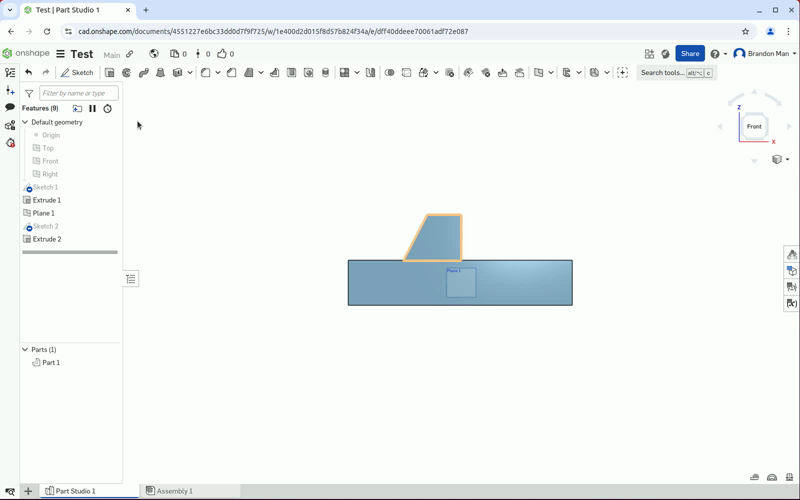
key(shift+h)
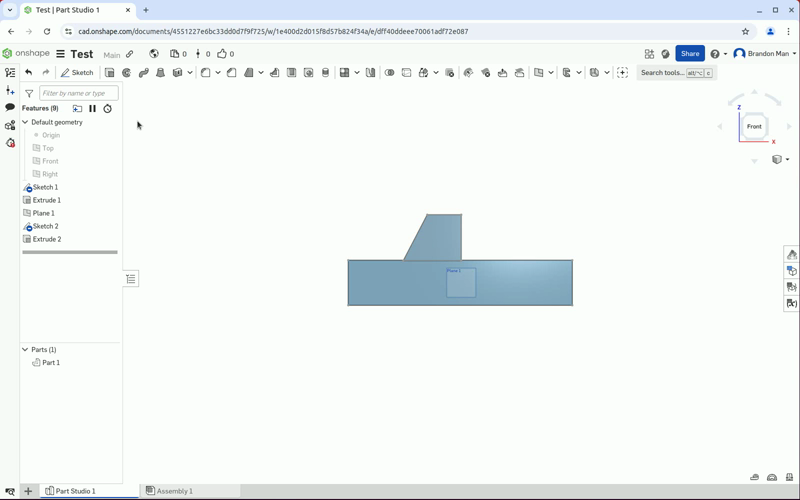
key(shift+h)
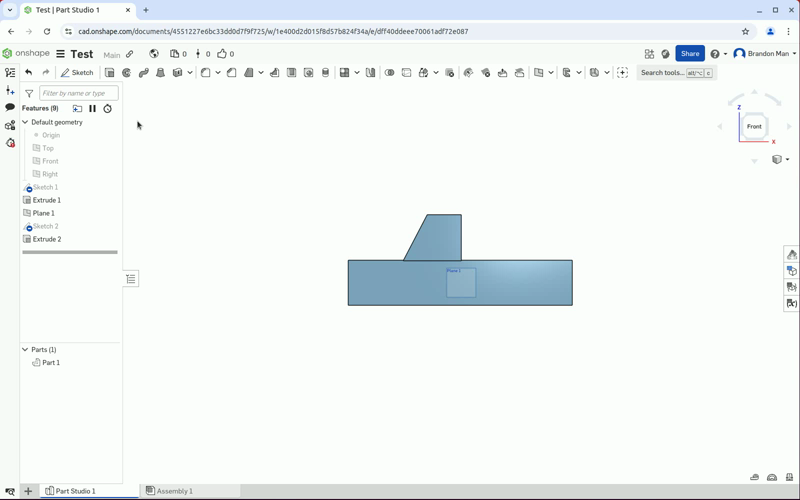
mouse_move(73, 189)
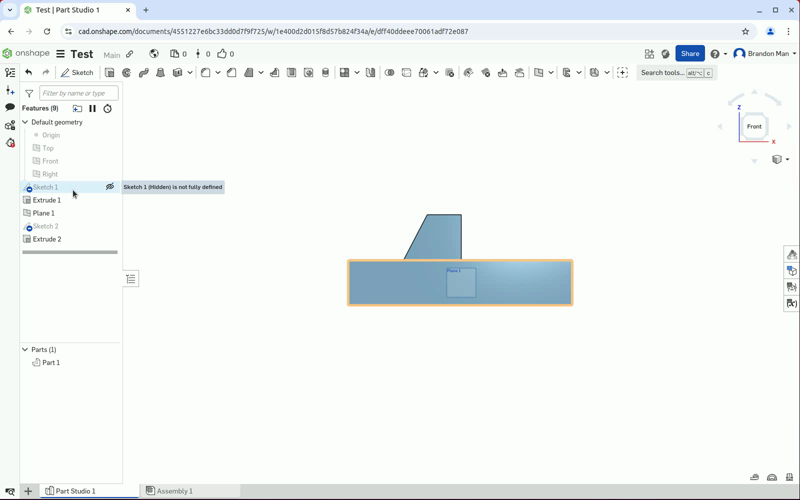
click(73, 189)
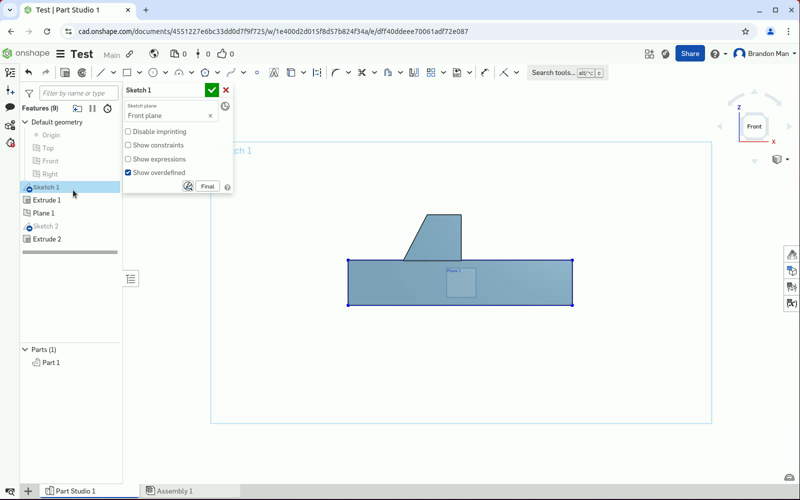
mouse_move(229, 92)
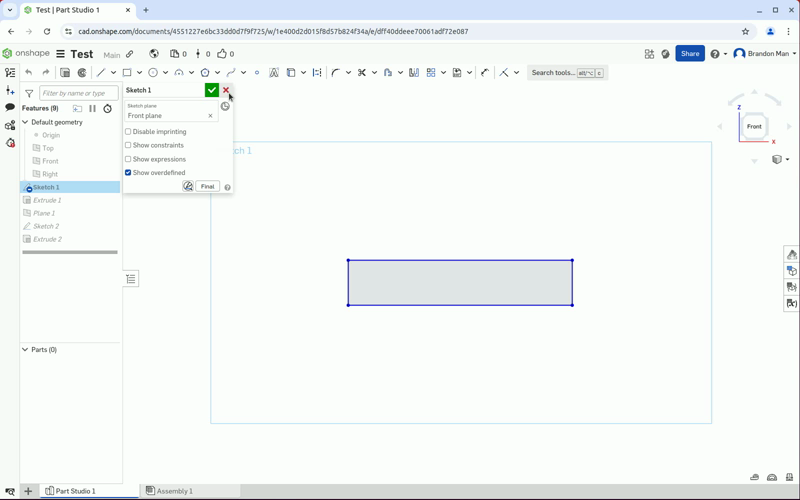
click(229, 92)
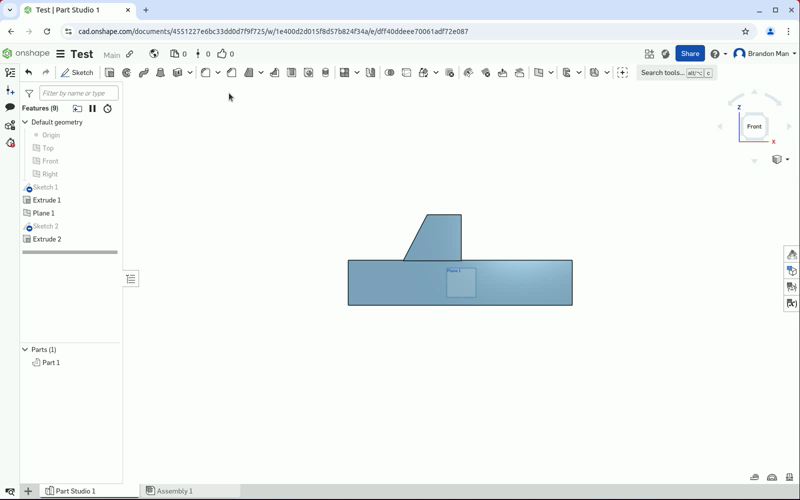
mouse_move(73, 352)
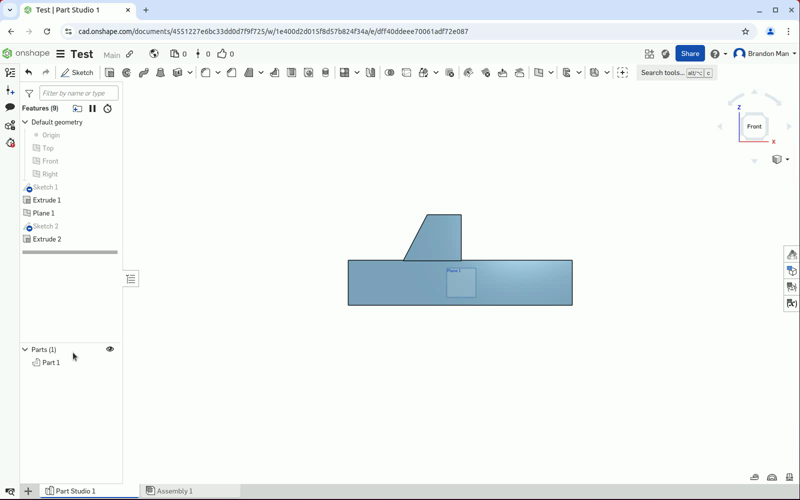
key(y)
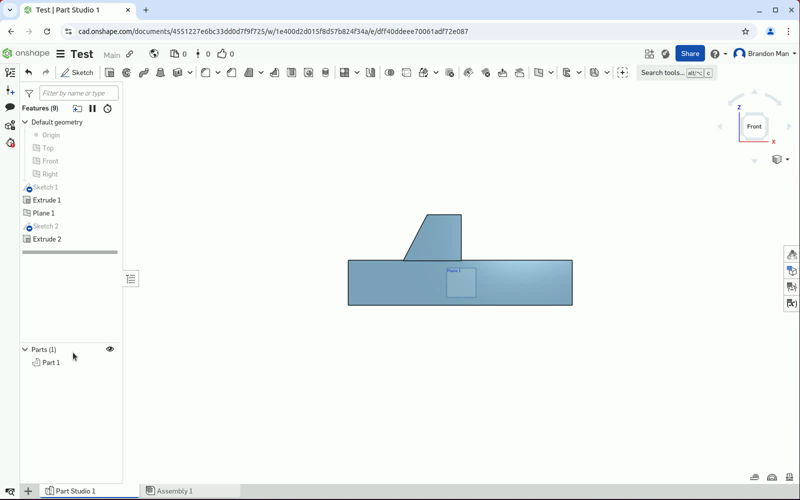
key(shift+p)
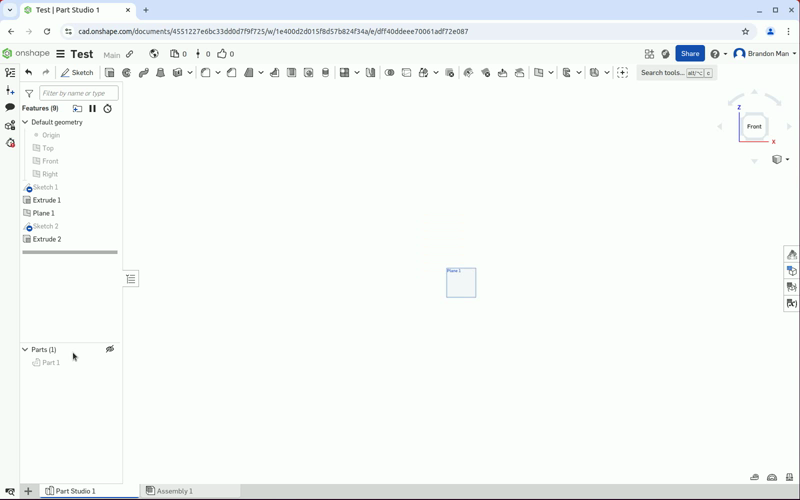
key(space)
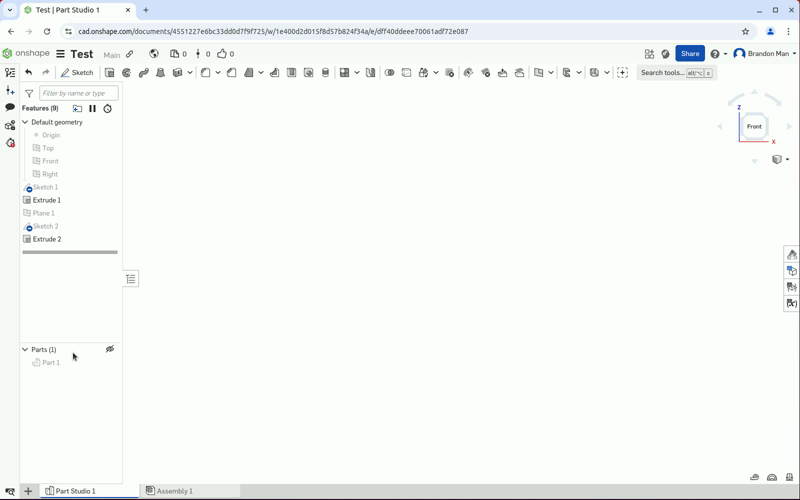
key_down(shift)
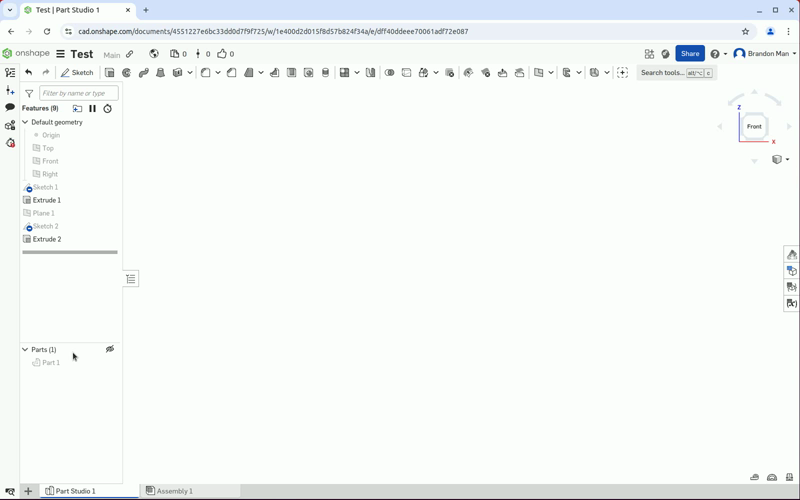
key(down)
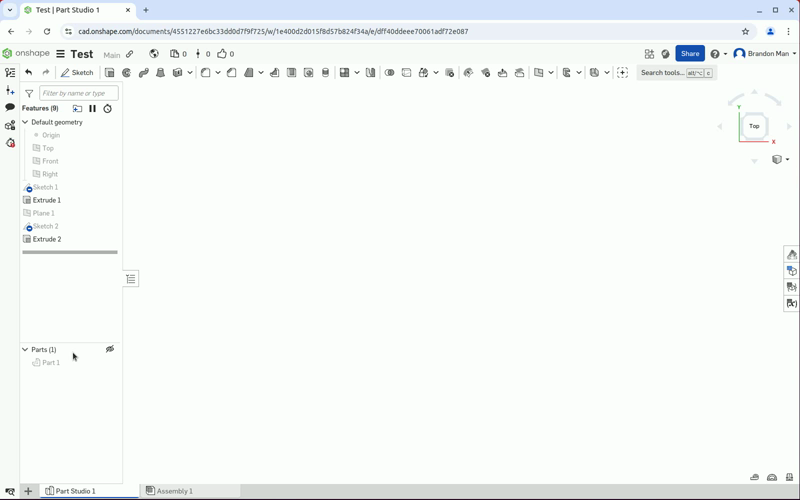
key_up(shift)
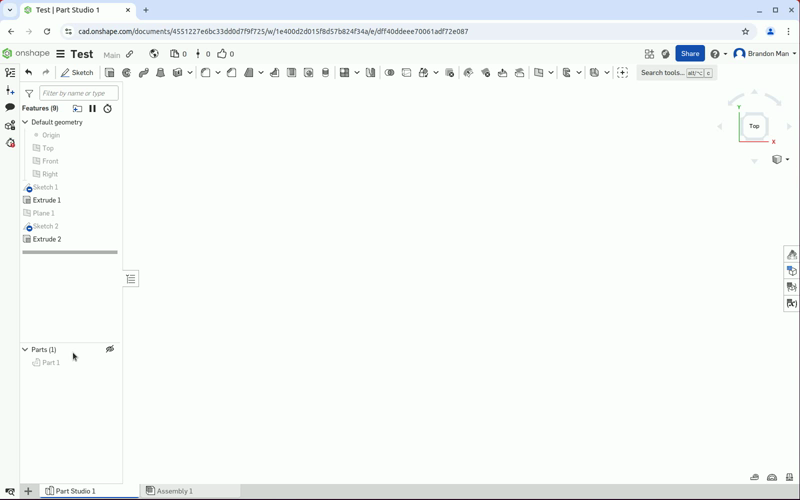
mouse_move(73, 352)
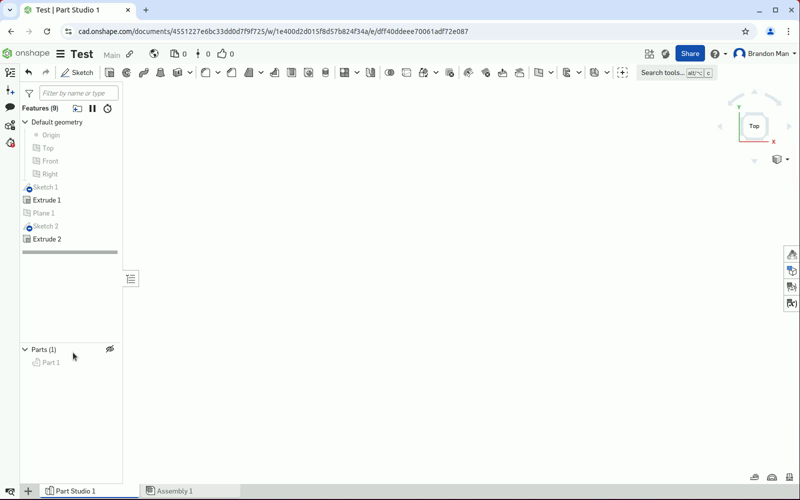
key(shift+y)
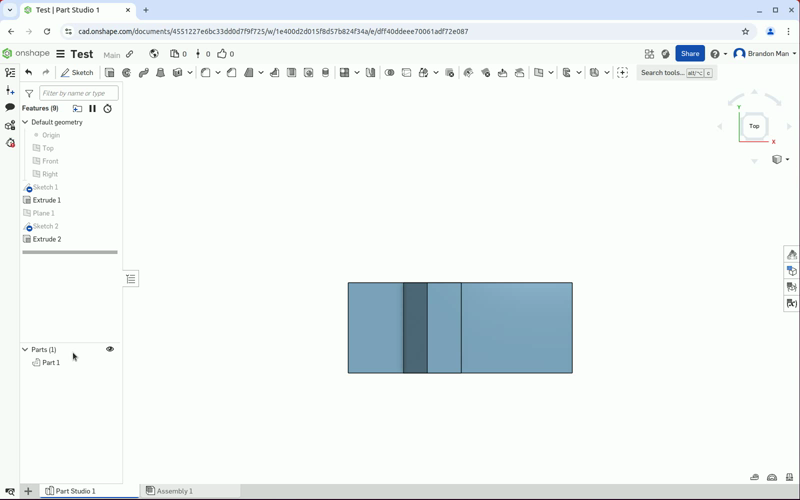
mouse_move(541, 75)
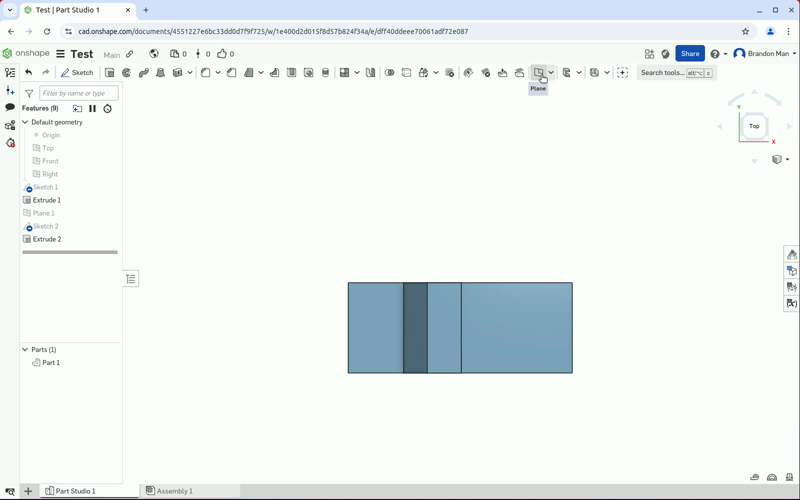
click(541, 75)
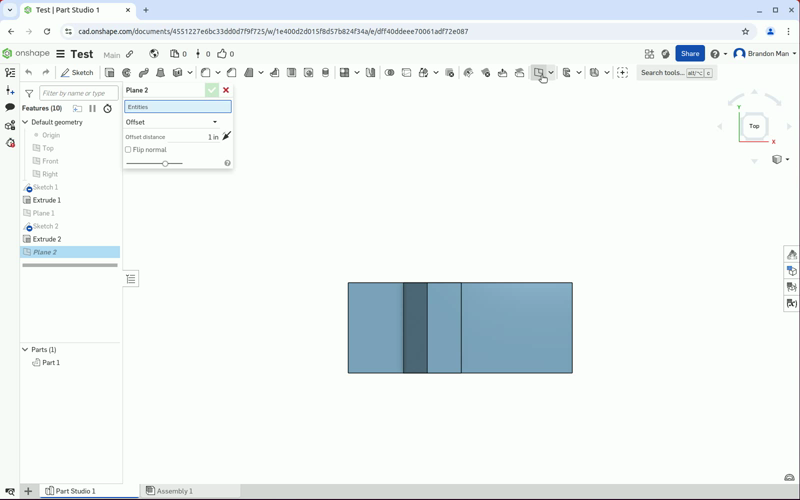
mouse_move(73, 150)
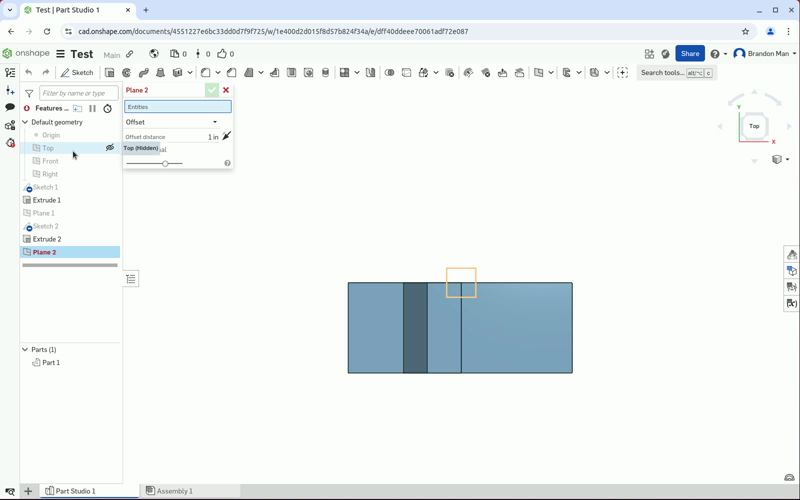
click(73, 150)
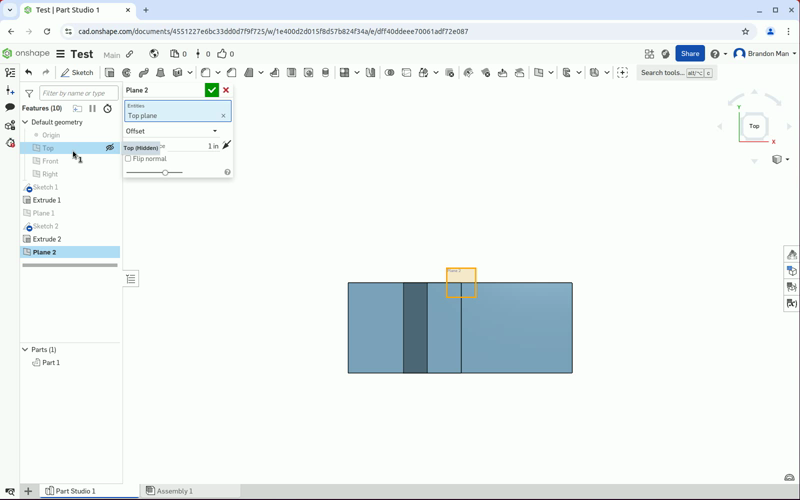
key(tab, 2)
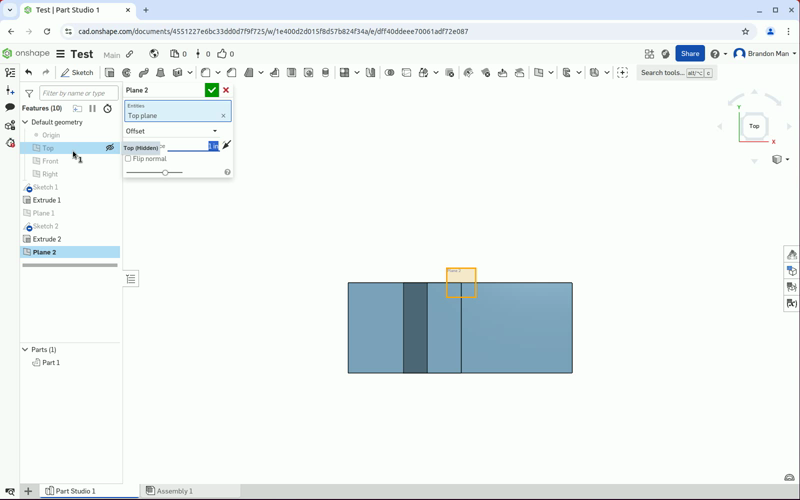
text(4.56)
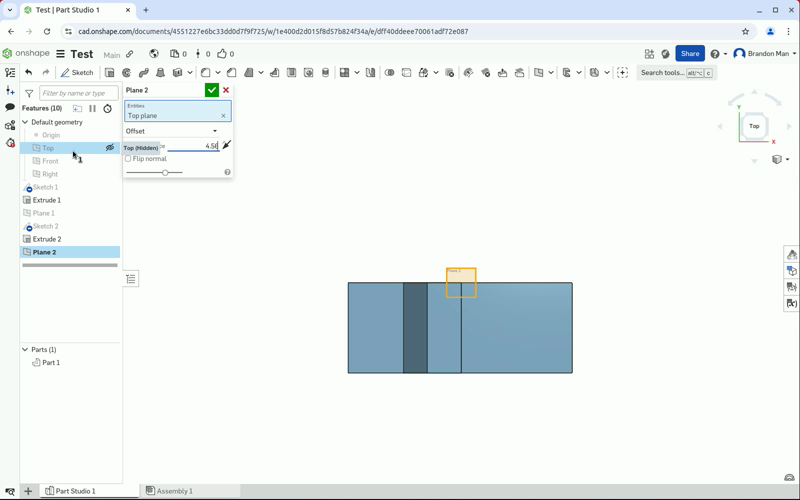
key(enter, 2)
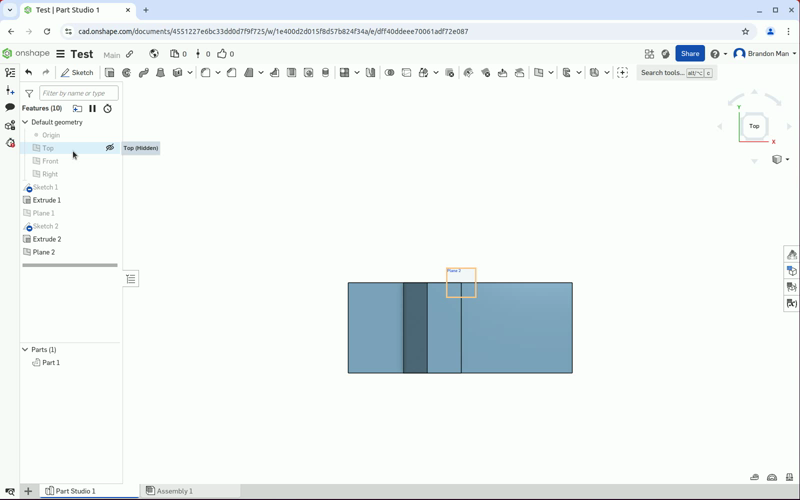
key(shift+s)
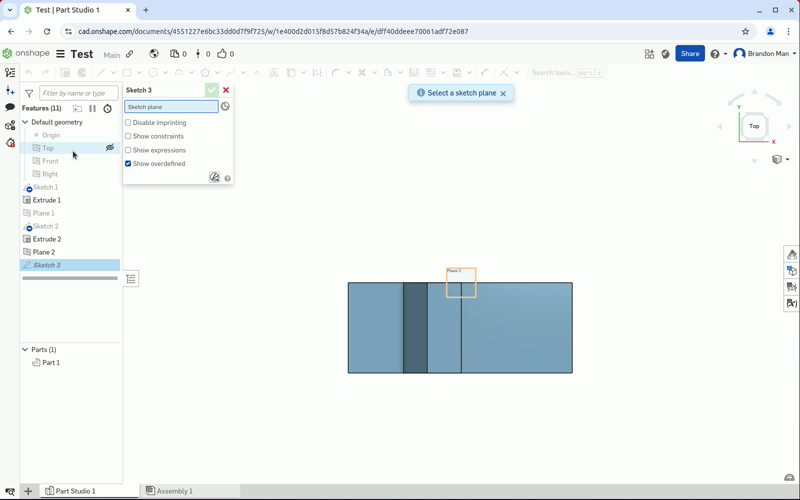
mouse_move(73, 254)
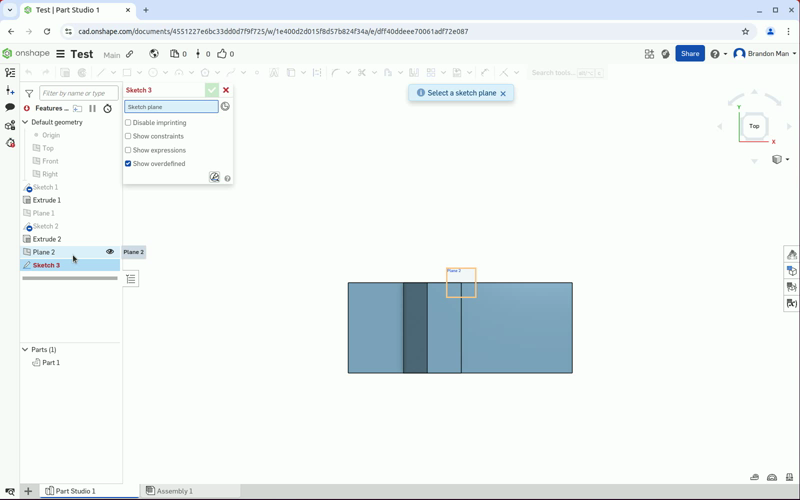
click(73, 254)
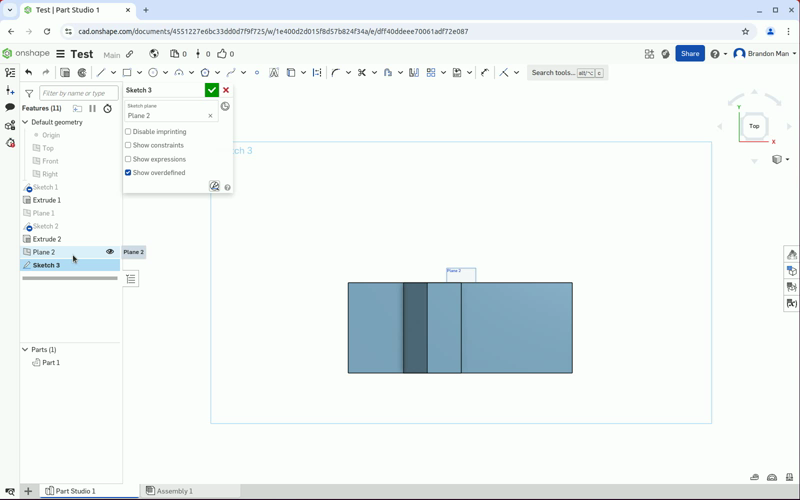
mouse_move(73, 352)
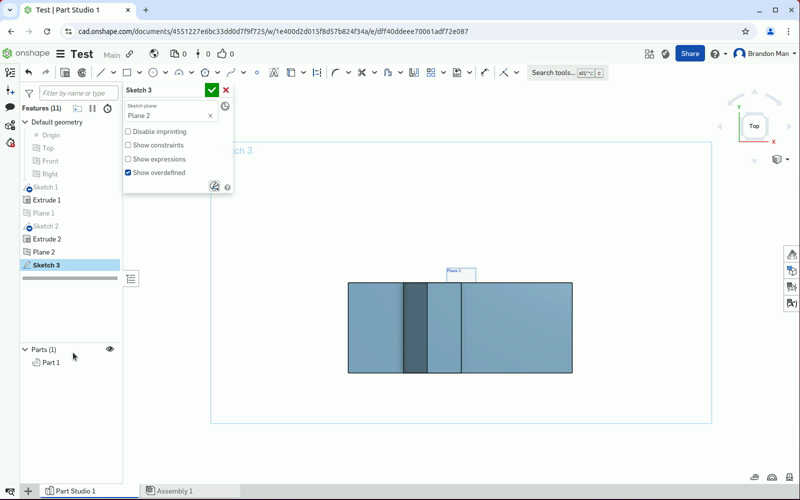
key(y)
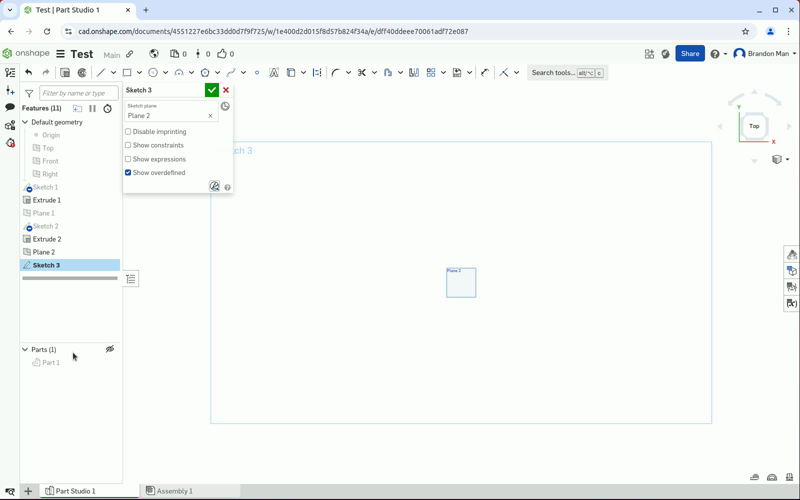
key(l)
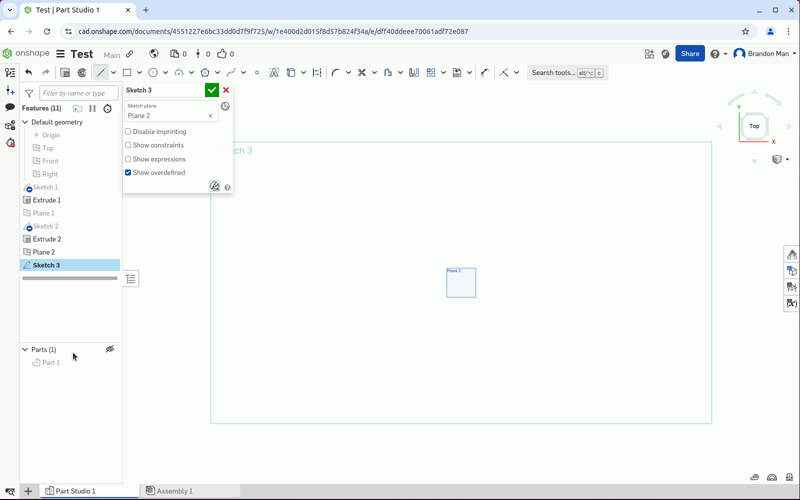
key_down(shift)
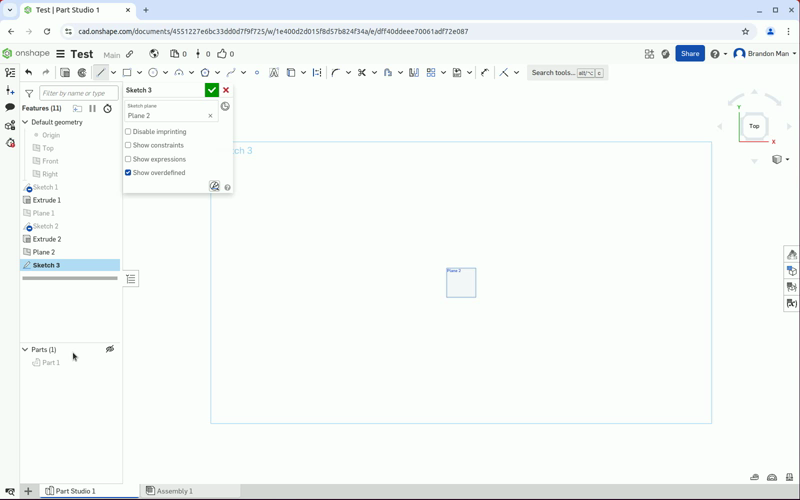
mouse_move(467, 366)
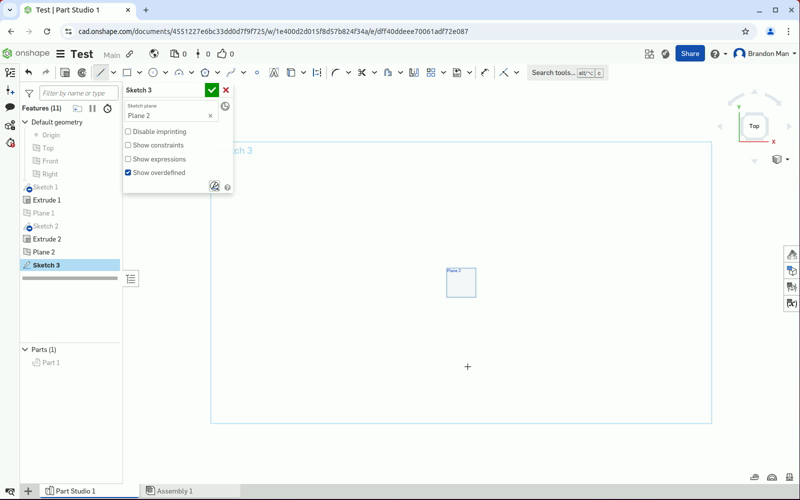
click(467, 366)
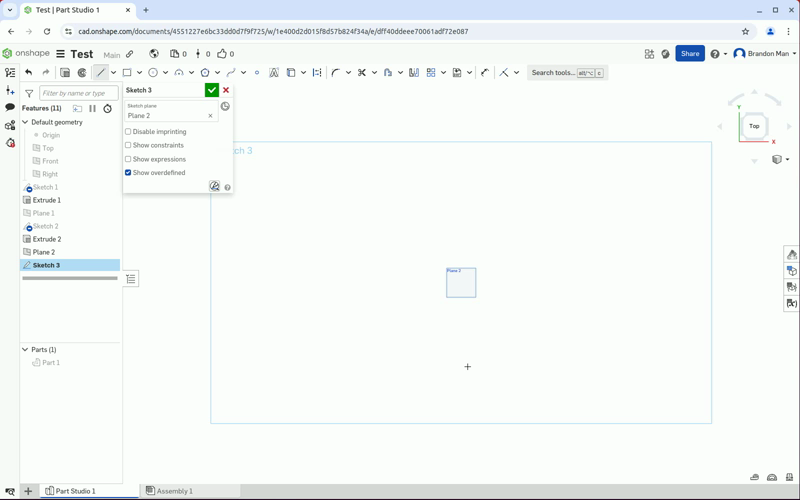
key_up(shift)
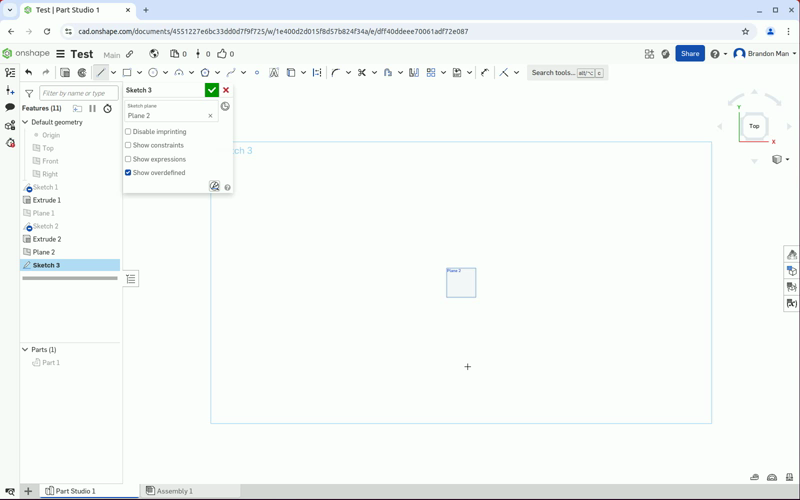
key_down(shift)
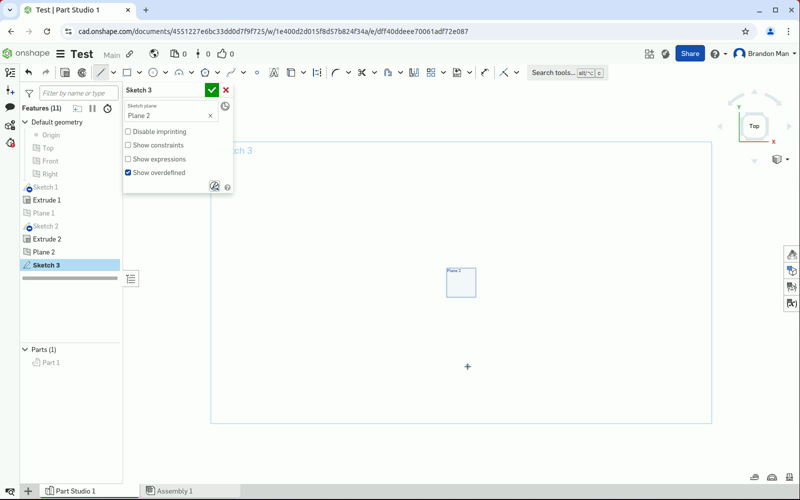
mouse_move(566, 366)
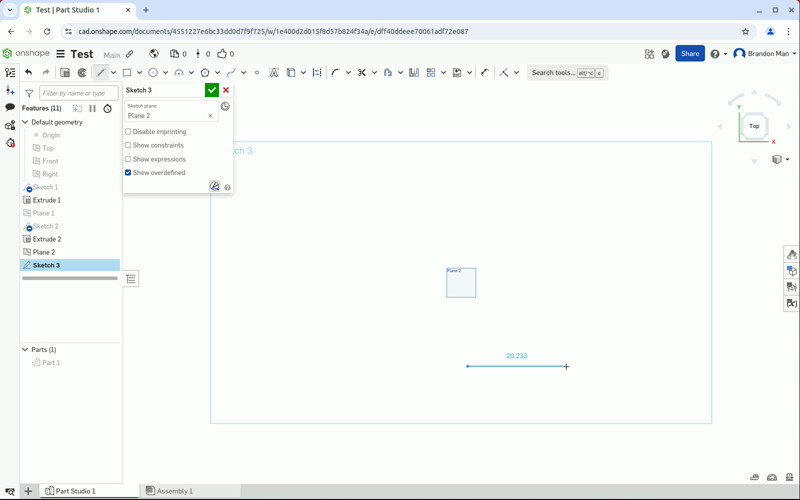
click(566, 366)
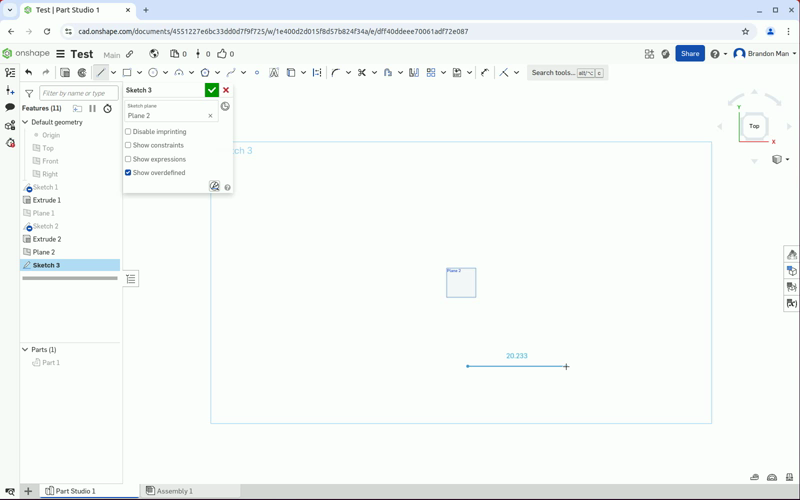
key_up(shift)
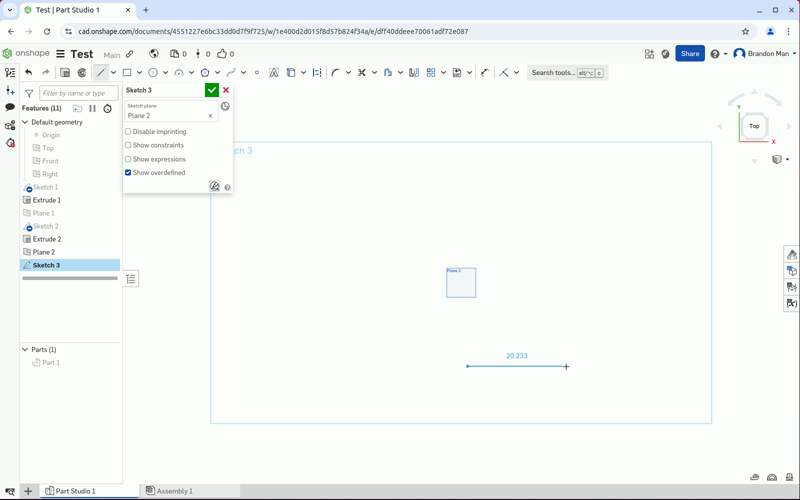
key_down(shift)
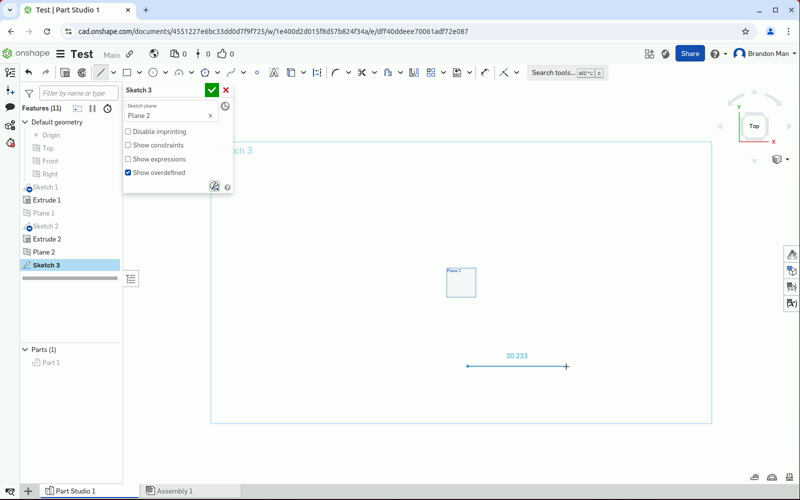
mouse_move(566, 290)
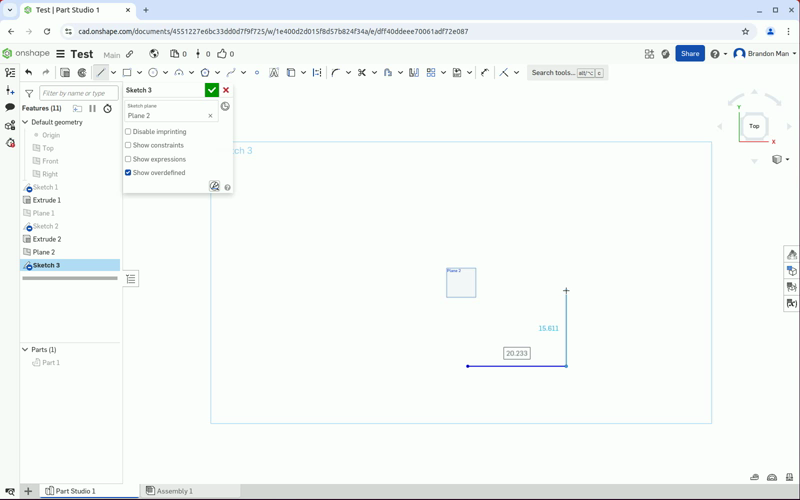
click(566, 290)
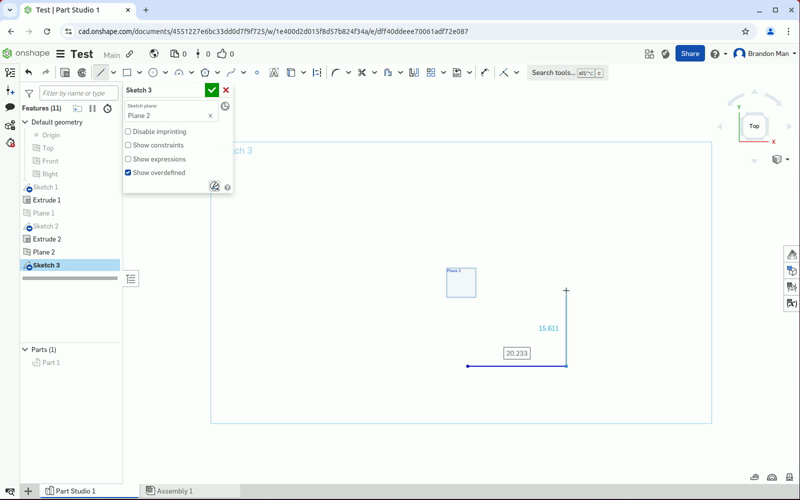
key_up(shift)
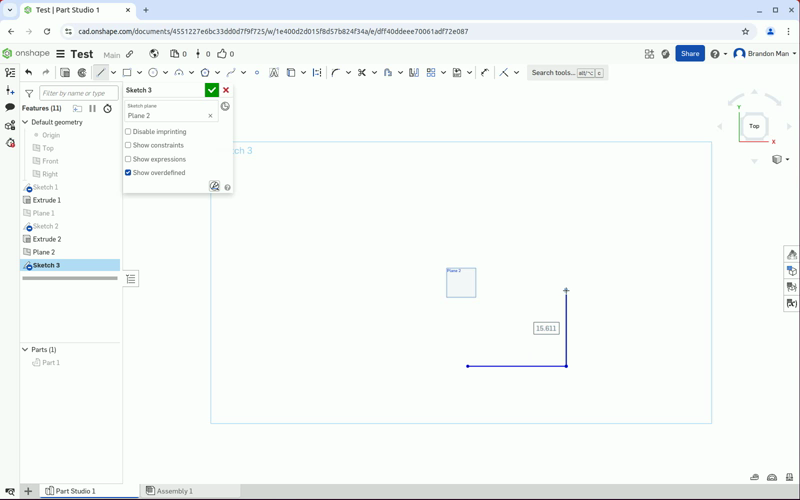
key_down(shift)
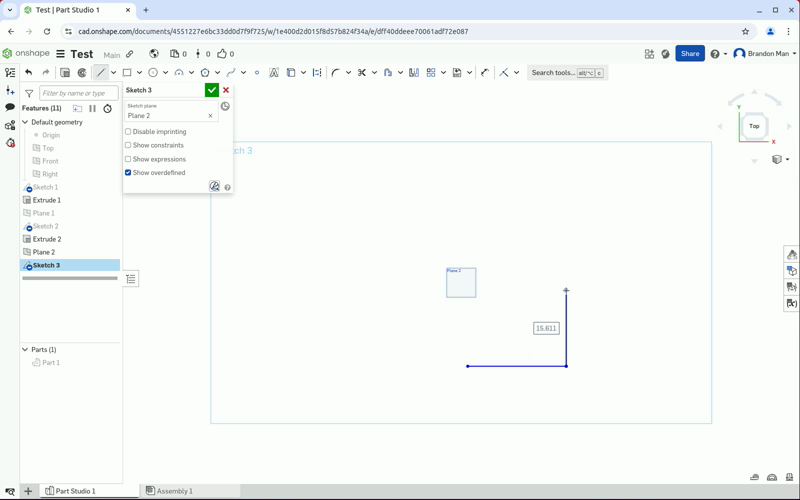
mouse_move(467, 290)
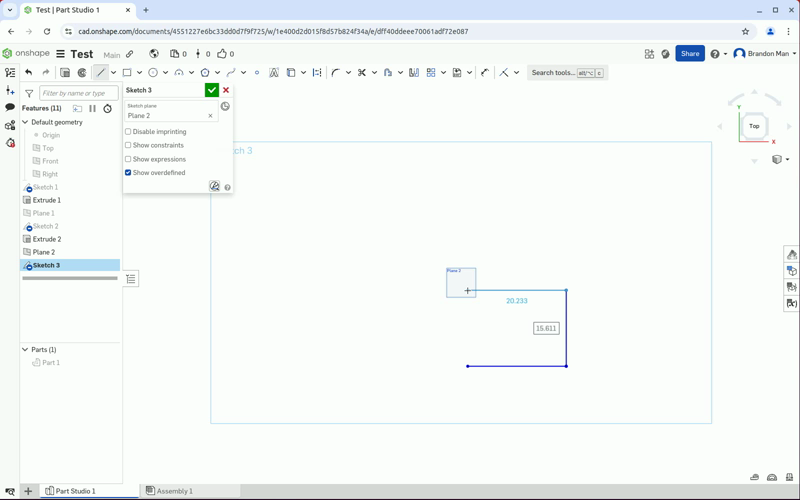
click(467, 290)
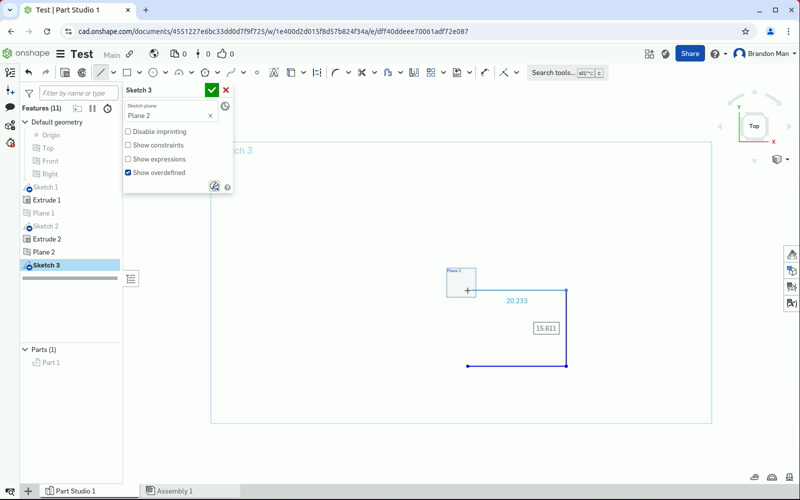
key_up(shift)
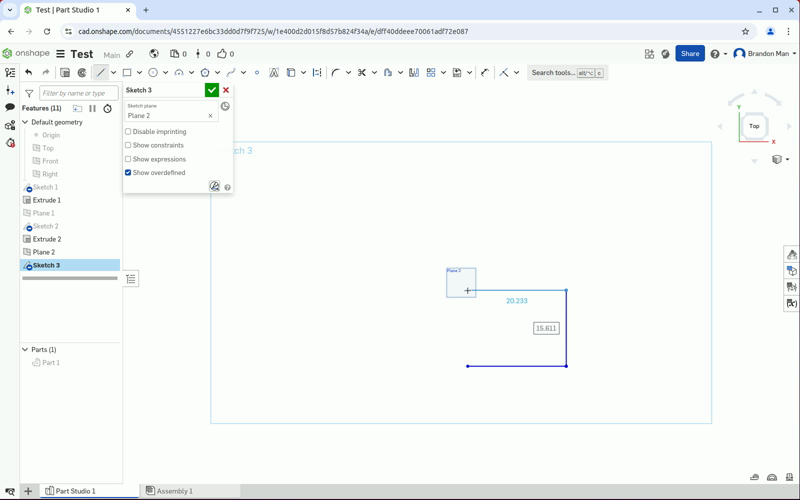
key_down(shift)
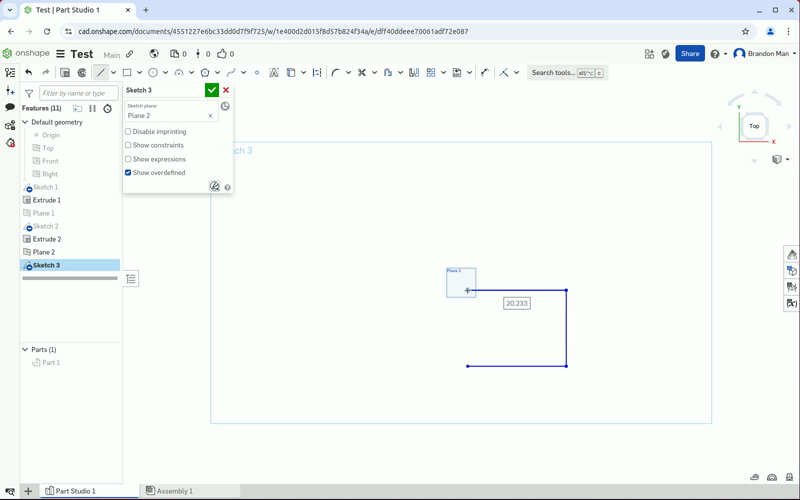
mouse_move(467, 366)
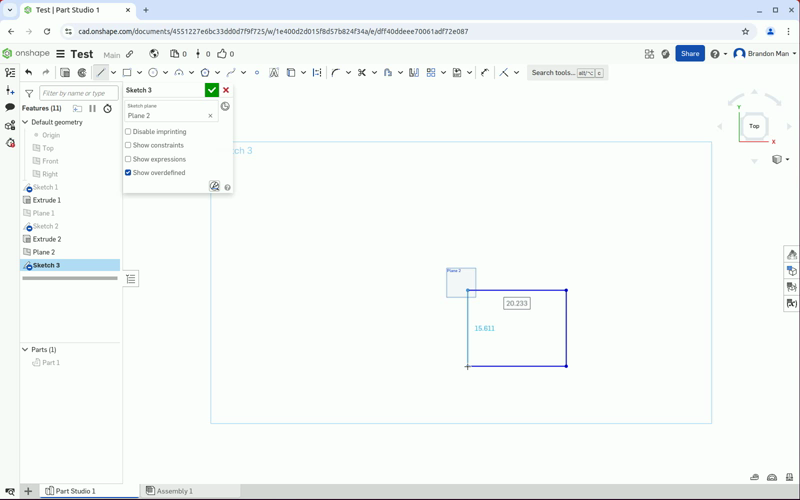
key_up(shift)
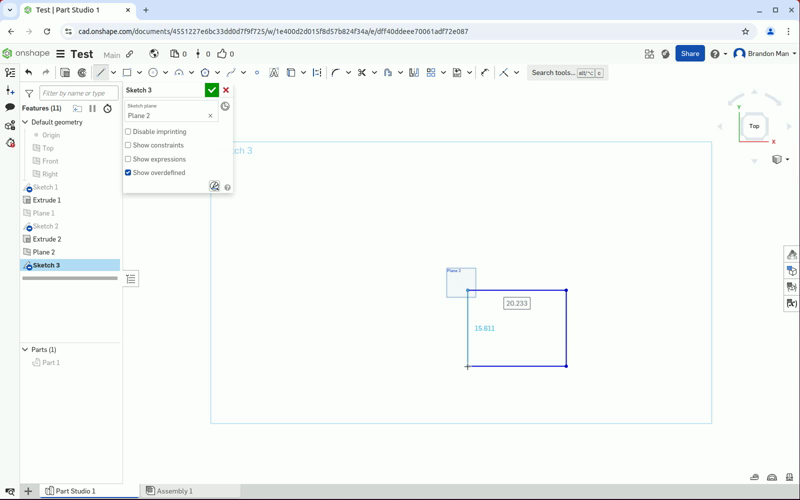
click(467, 366)
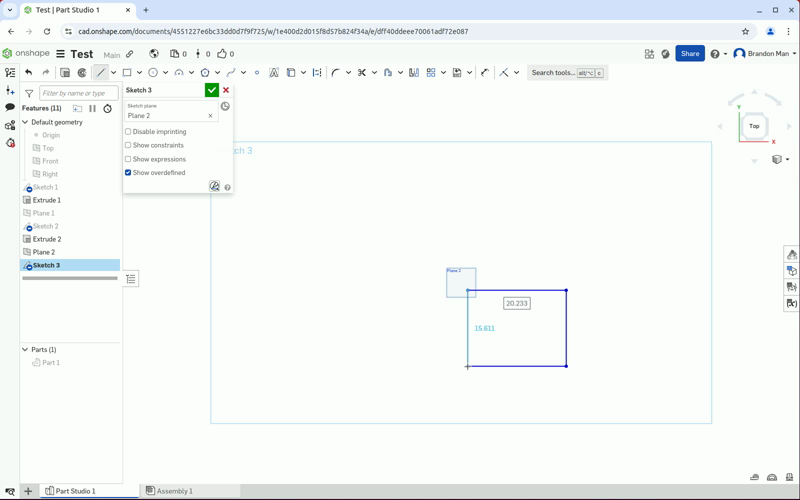
key(esc)
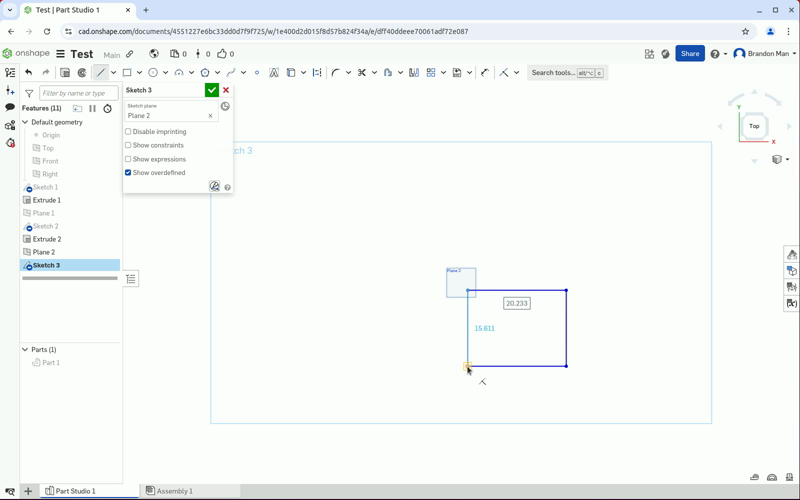
mouse_move(519, 301)
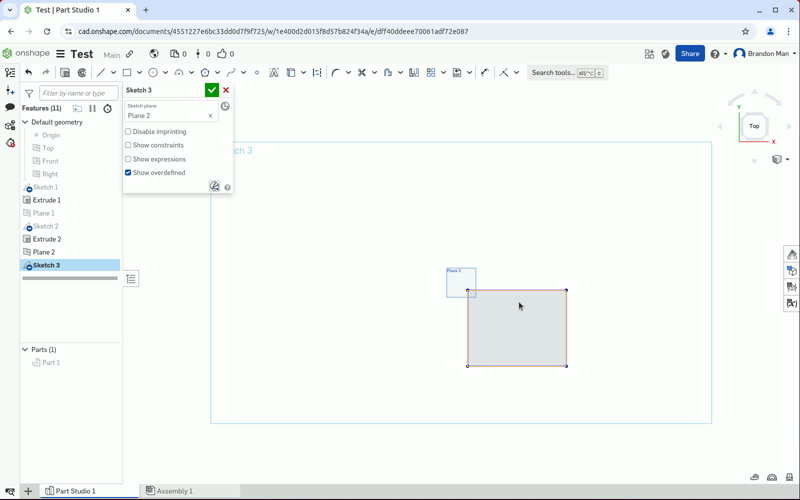
click(519, 301)
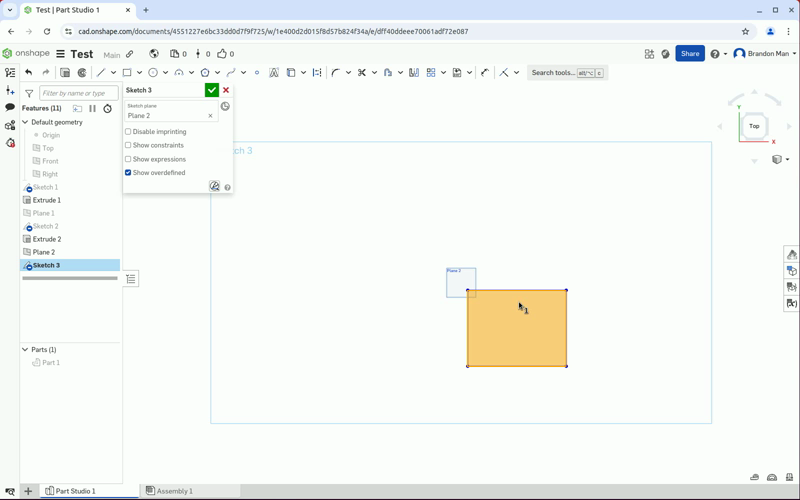
mouse_move(73, 352)
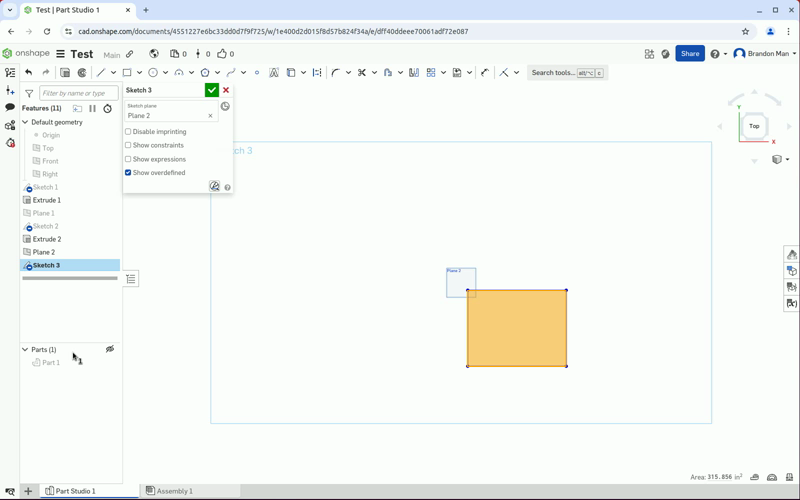
key(shift+y)
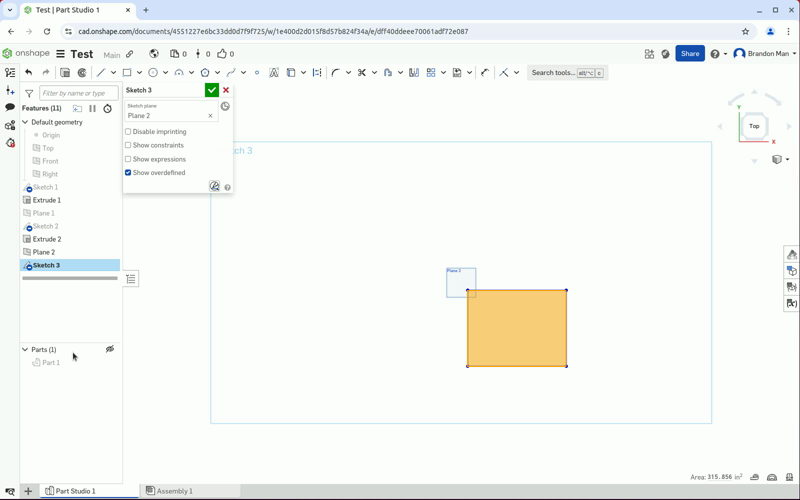
key(shift+e)
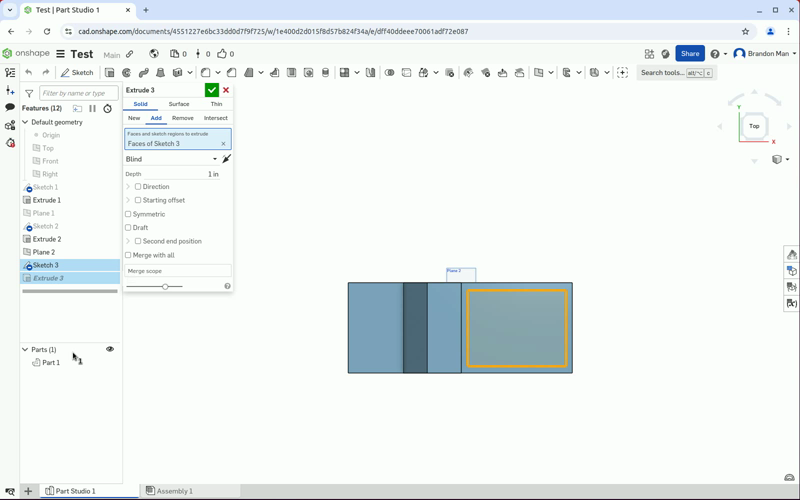
mouse_move(143, 106)
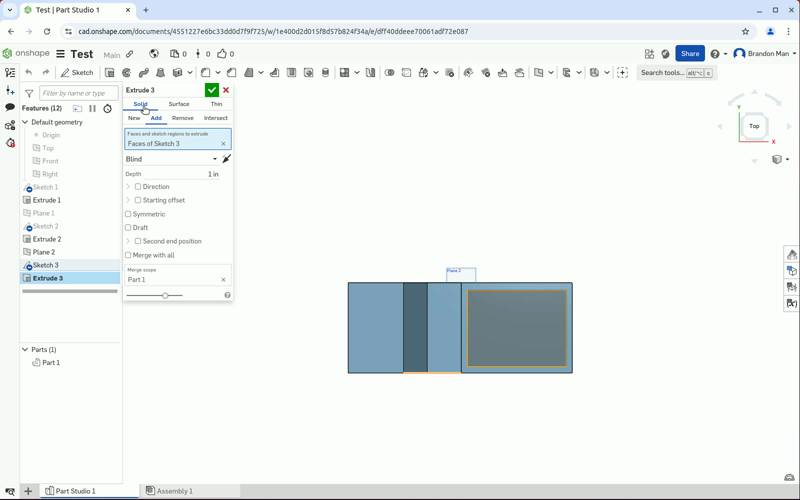
click(143, 106)
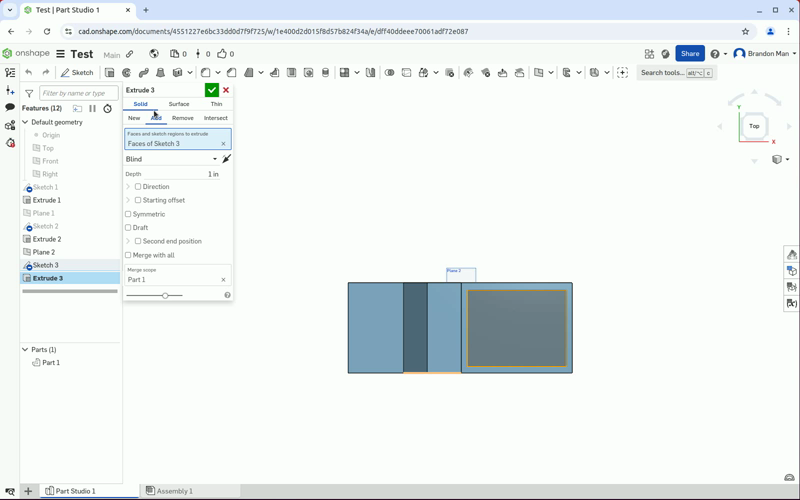
mouse_move(186, 120)
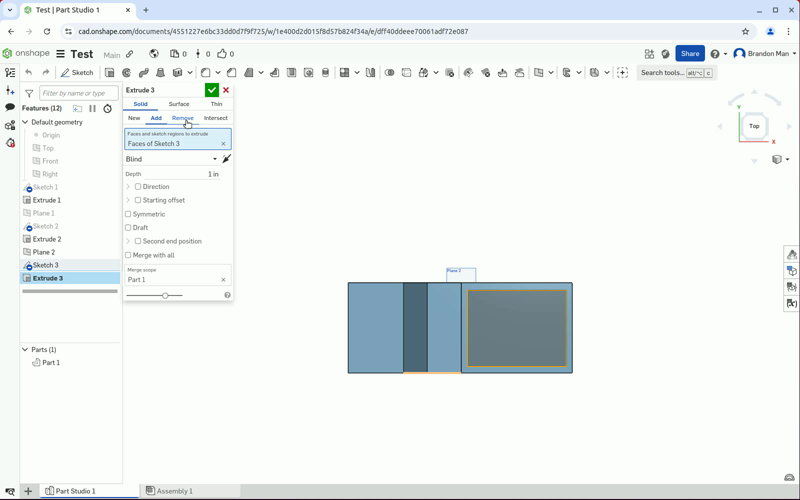
click(186, 120)
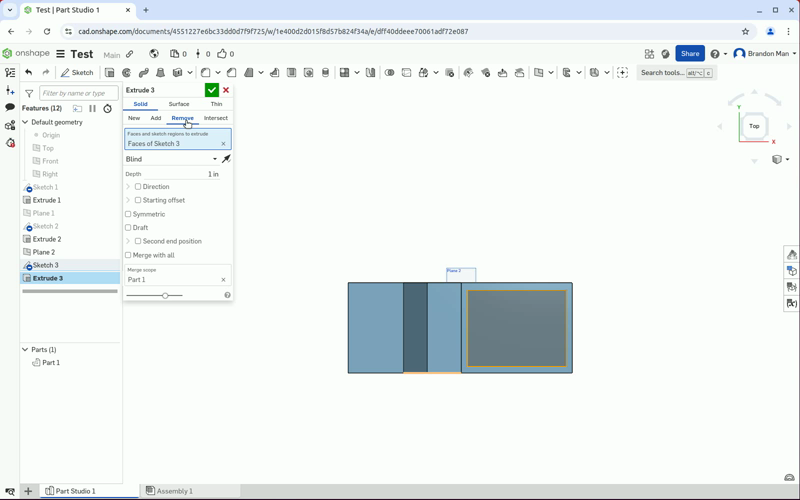
key(tab, 4)
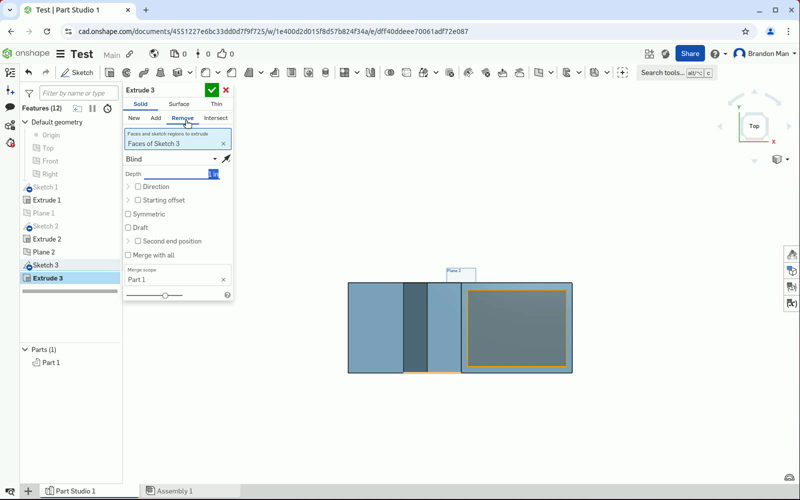
text(4.574)
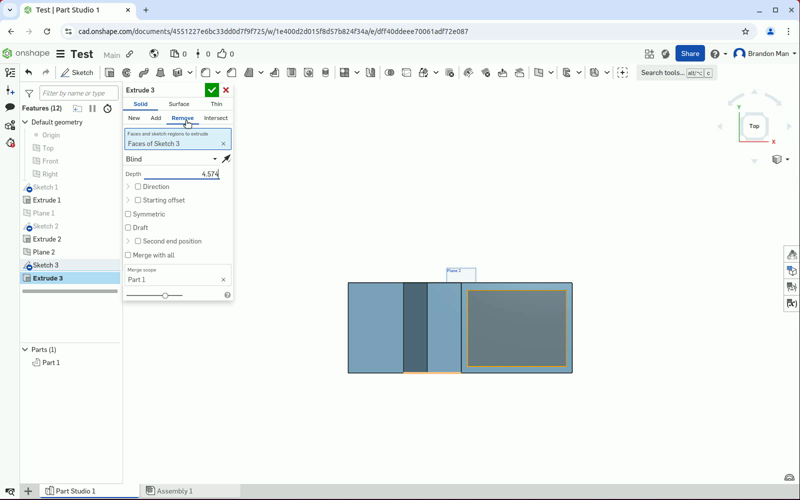
key(tab, 6)
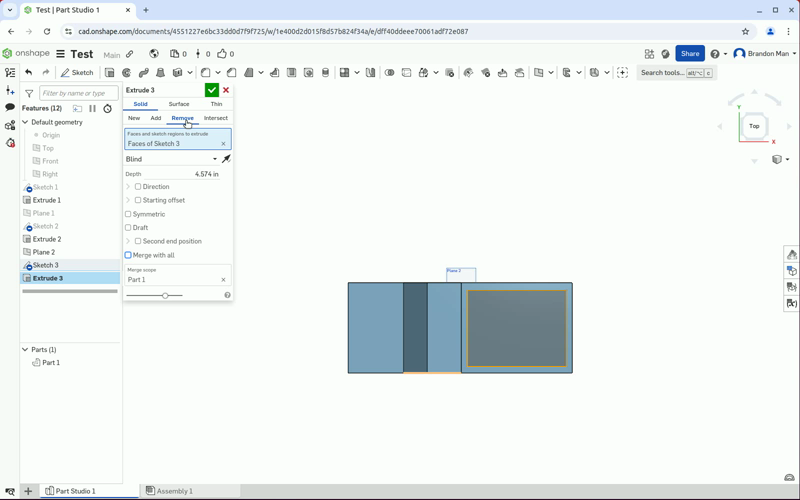
key(space)
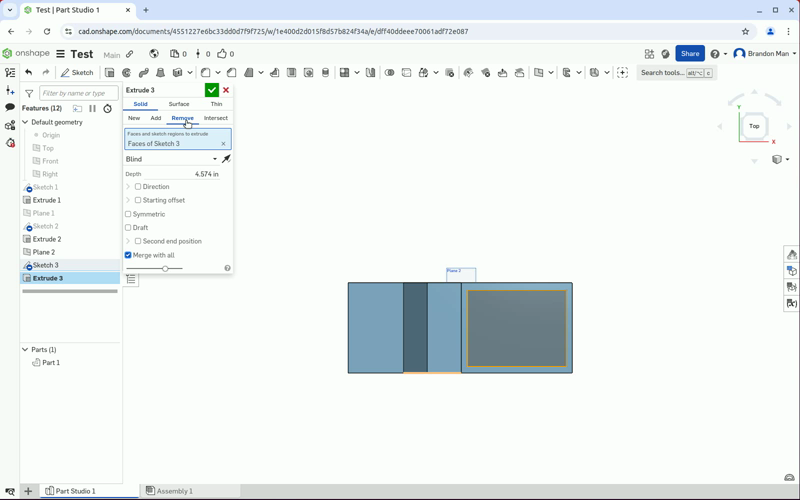
key(enter)
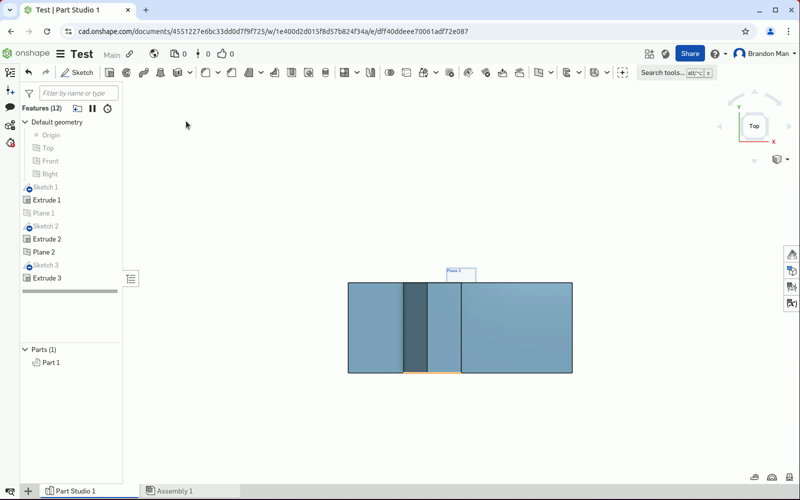
key(shift+h)
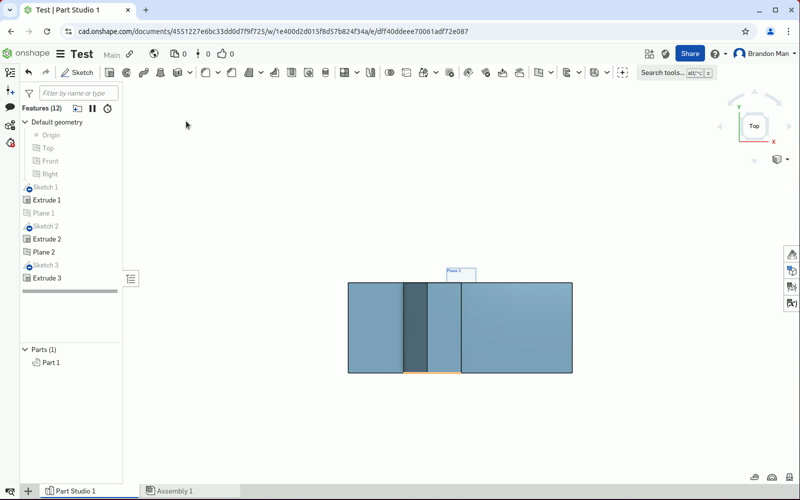
key(shift+h)
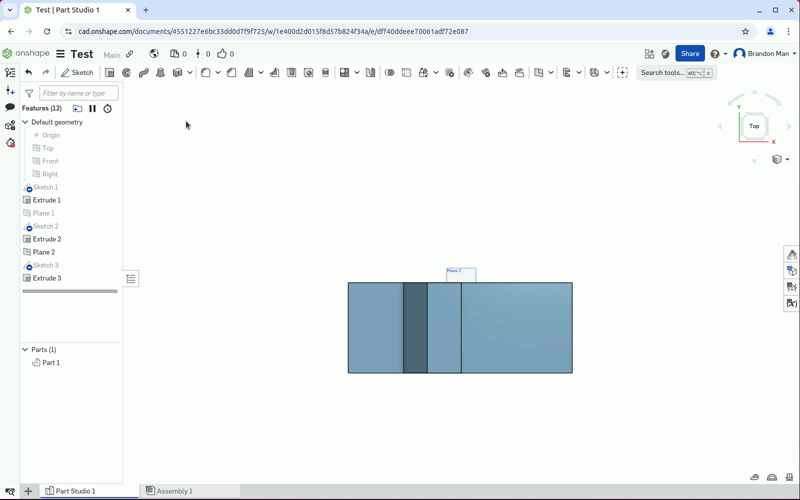
mouse_move(73, 189)
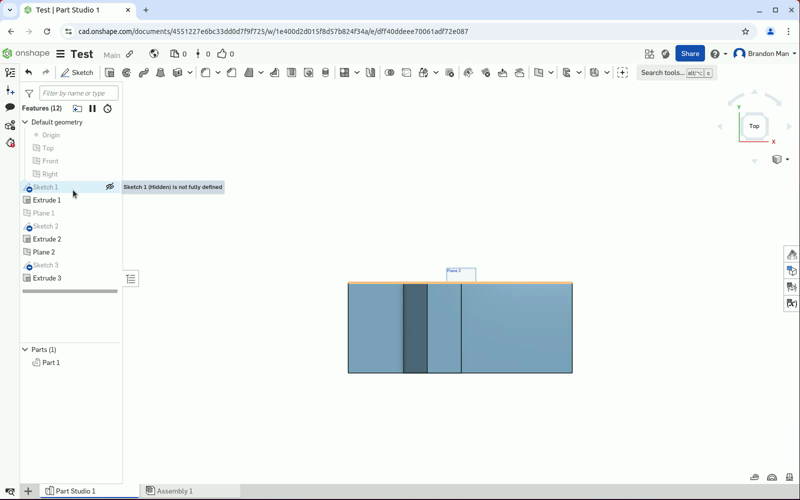
click(73, 189)
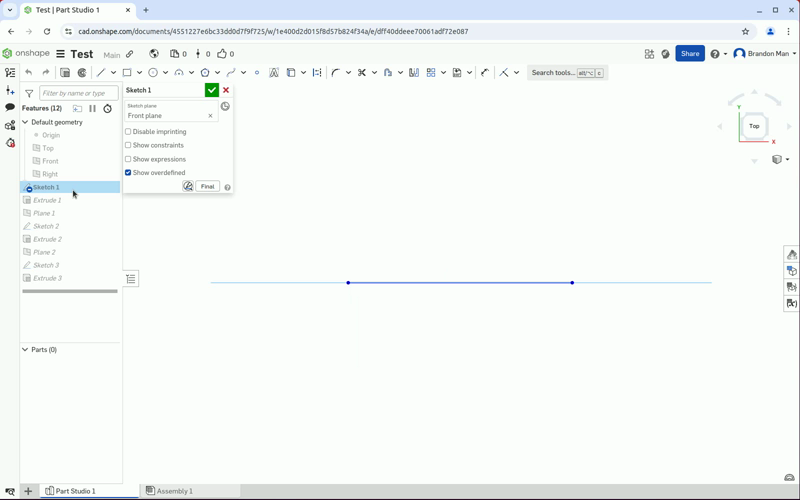
mouse_move(229, 92)
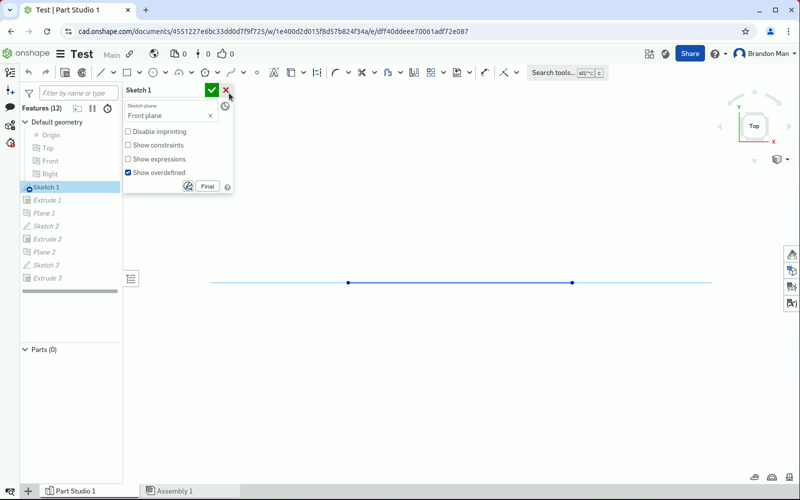
click(229, 92)
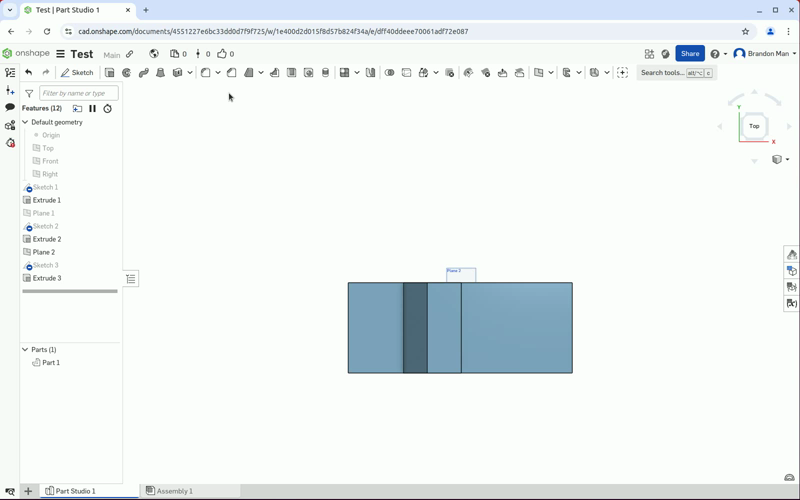
mouse_move(73, 352)
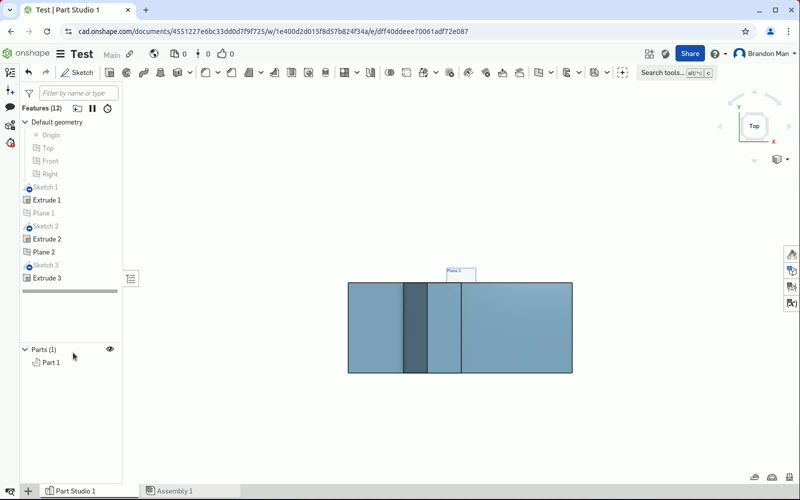
key(y)
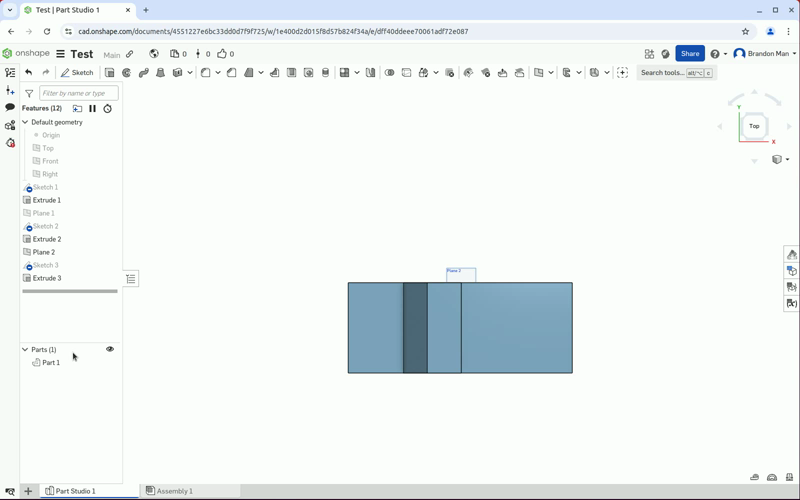
key(shift+p)
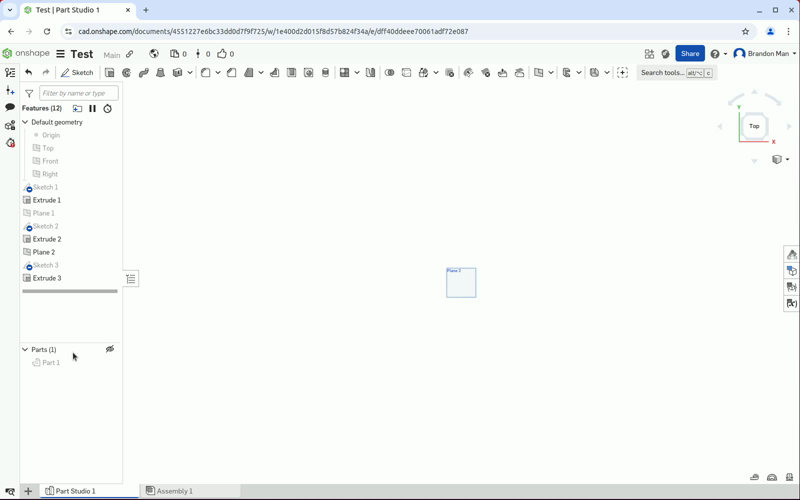
key(space)
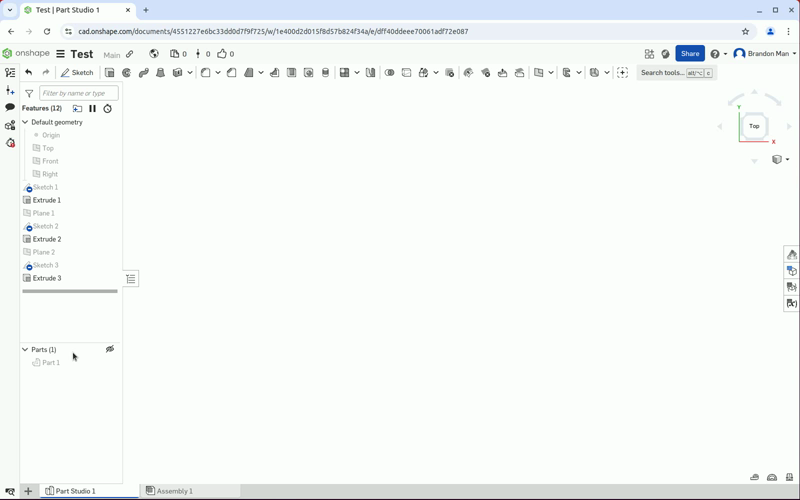
key_down(shift)
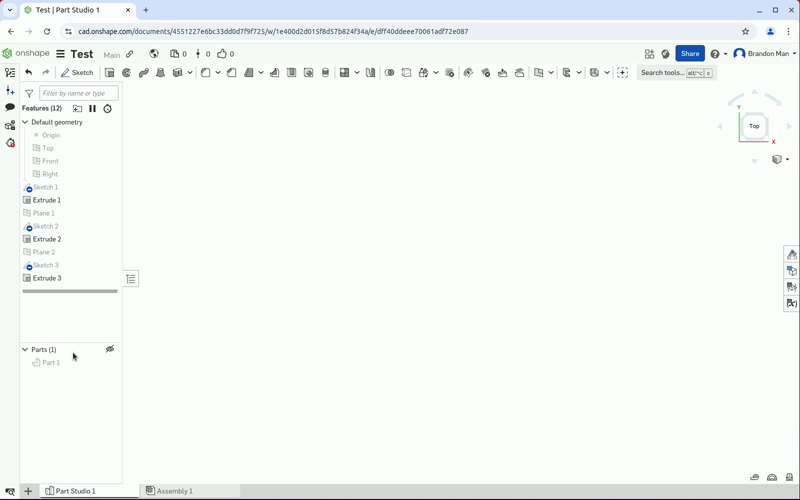
key(up)
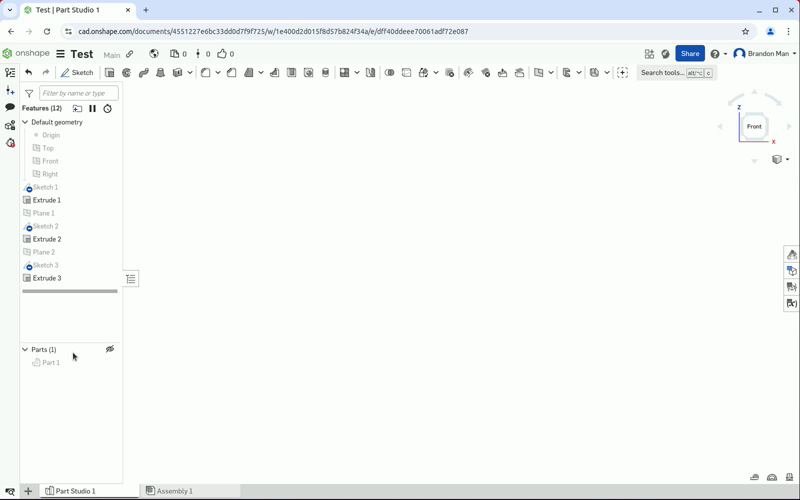
key_up(shift)
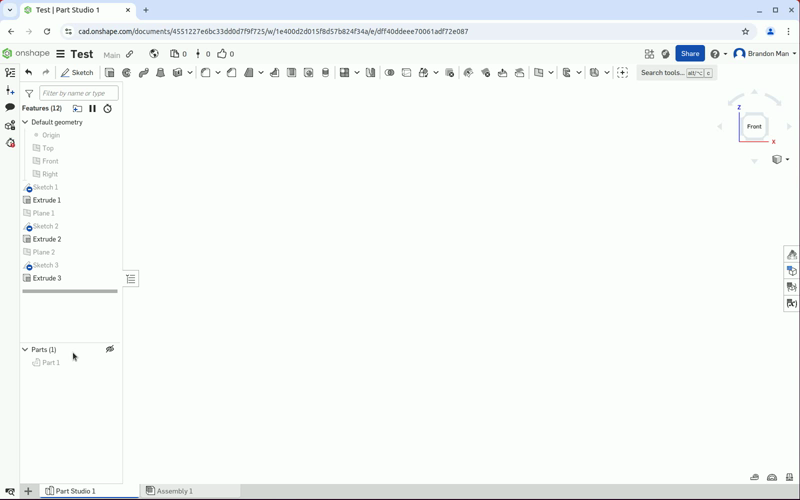
mouse_move(73, 352)
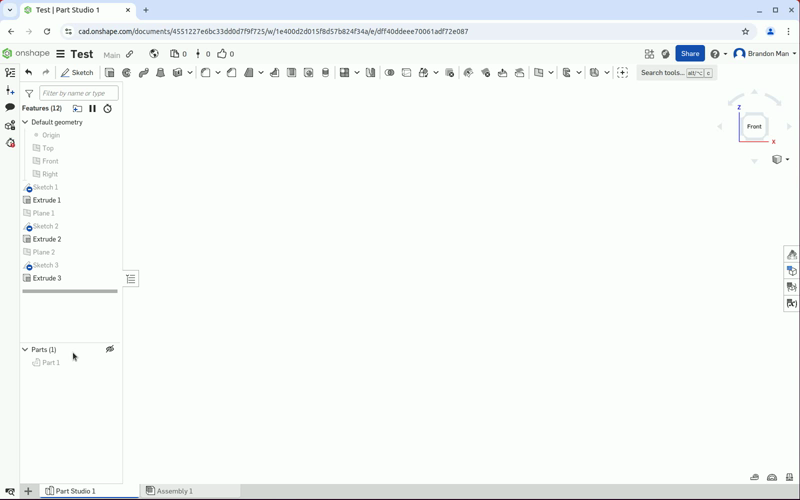
key(shift+y)
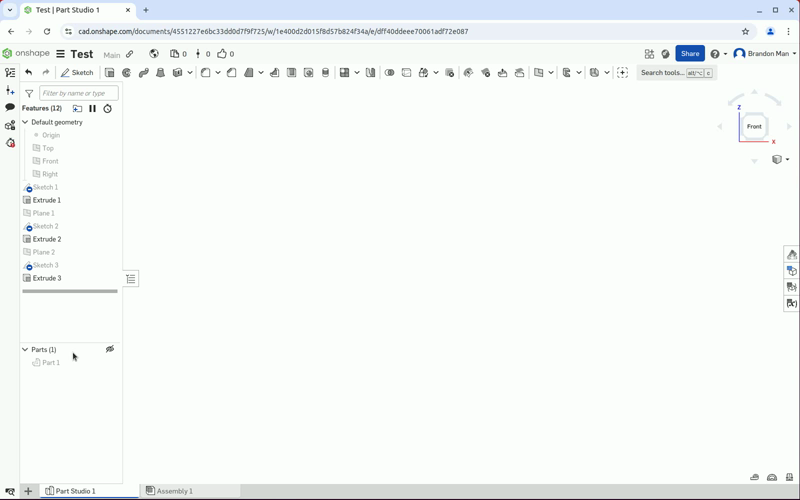
key(shift+s)
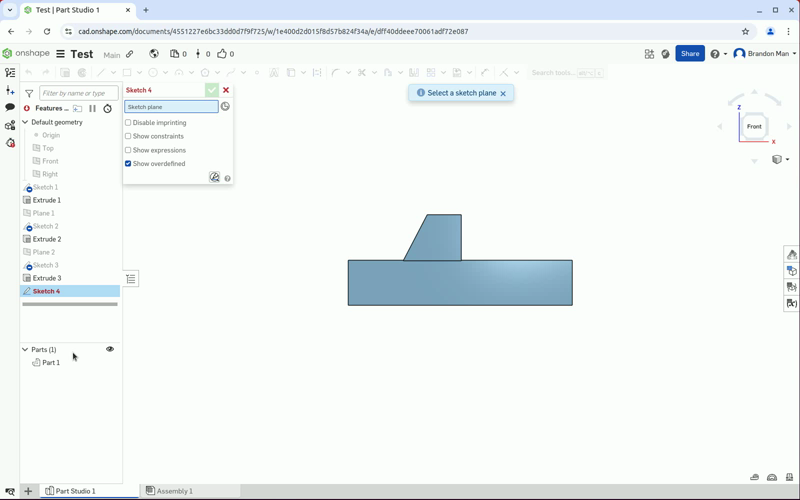
mouse_move(73, 215)
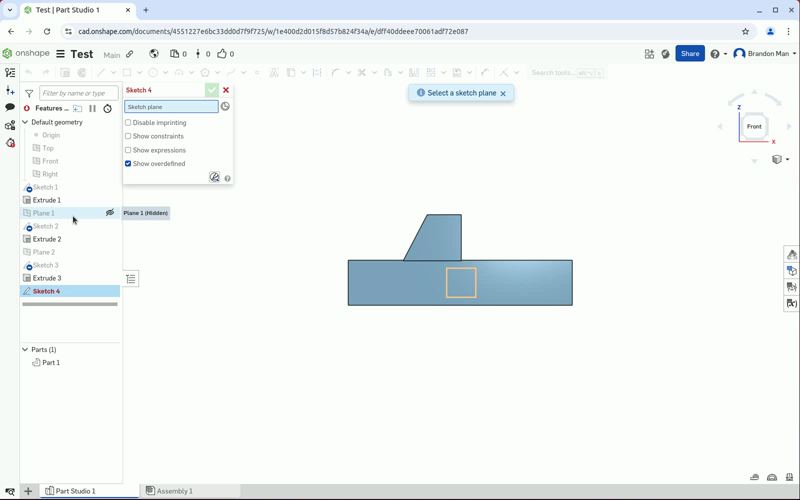
click(73, 215)
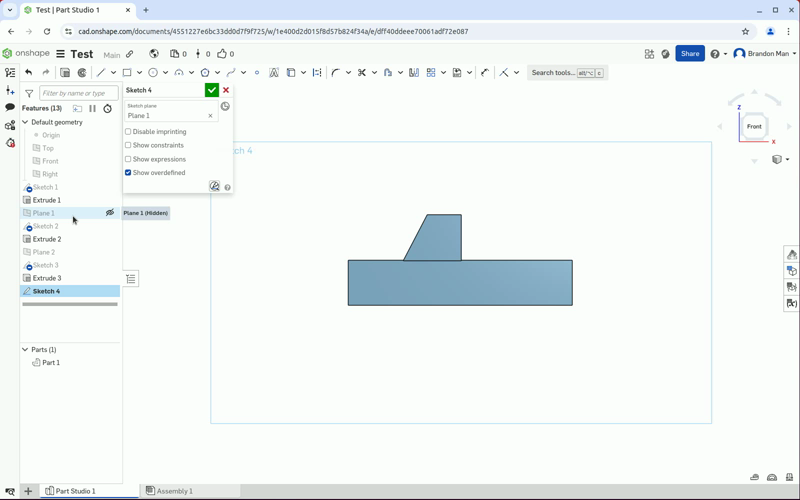
mouse_move(73, 352)
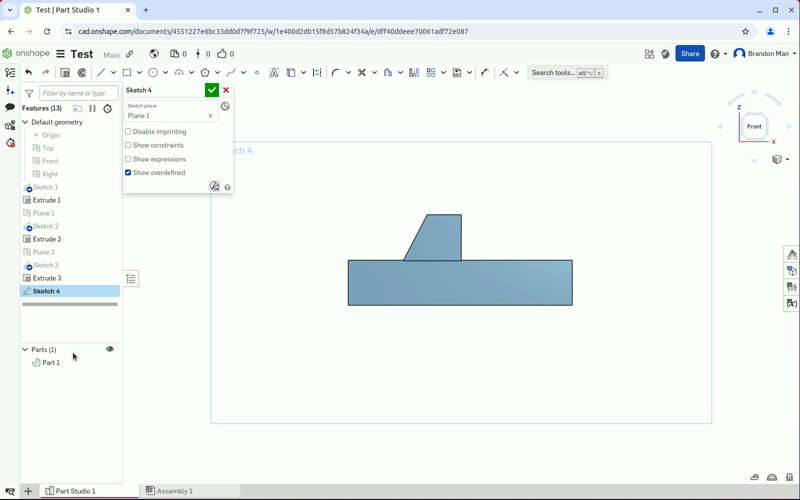
key(y)
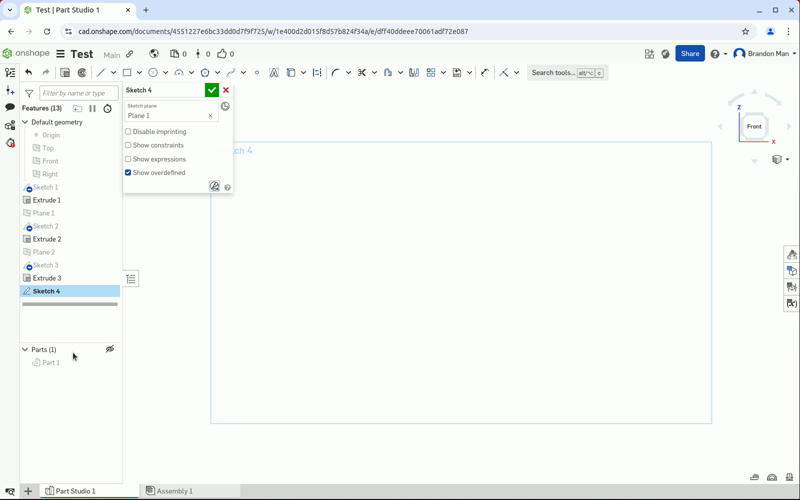
key(c)
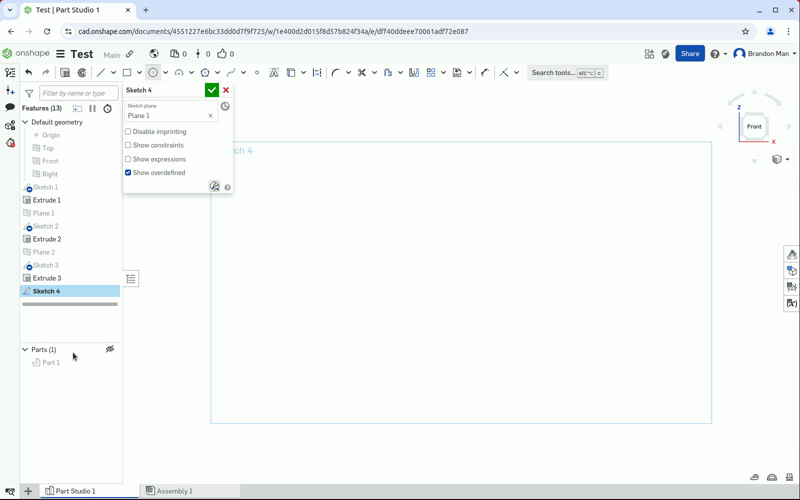
key_down(shift)
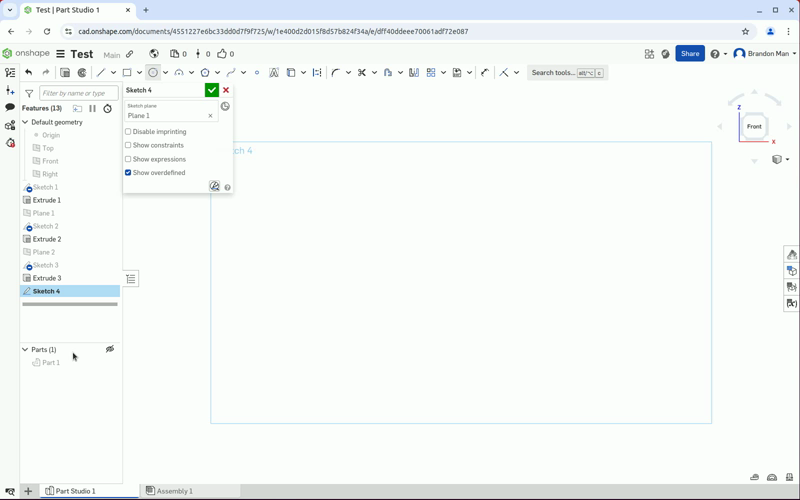
mouse_move(382, 294)
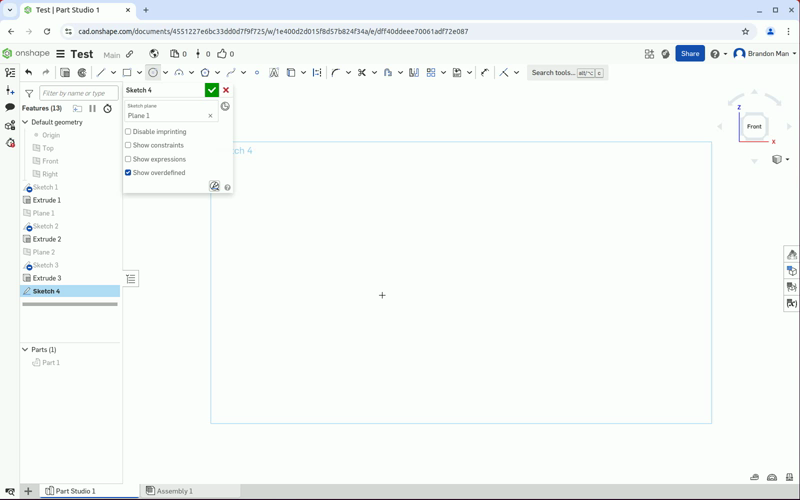
click(382, 294)
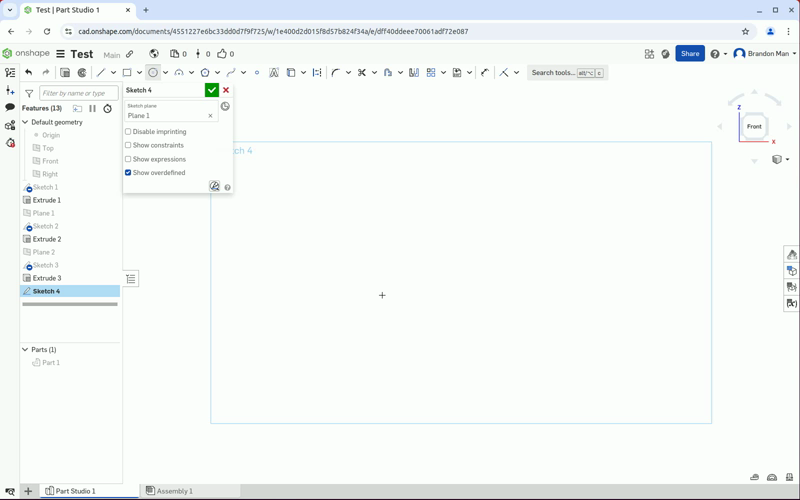
key_up(shift)
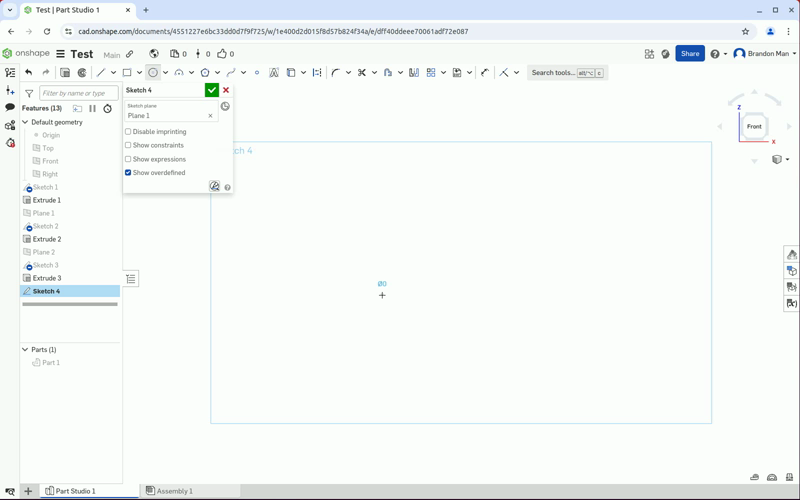
mouse_move(385, 294)
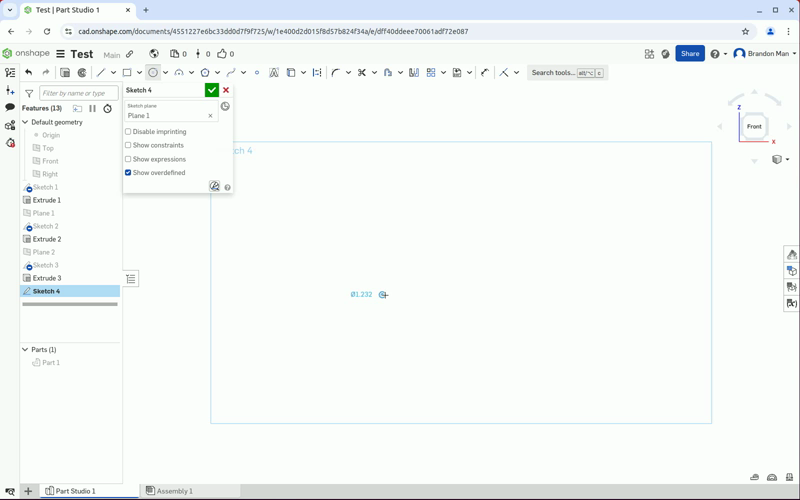
click(385, 294)
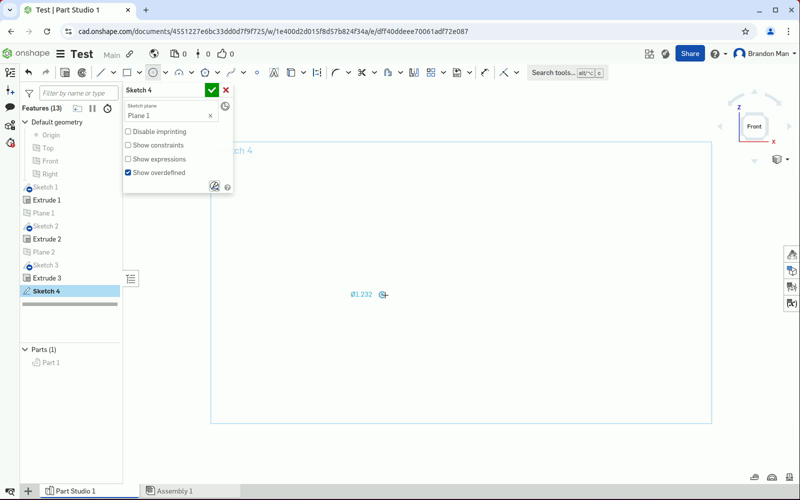
key(esc)
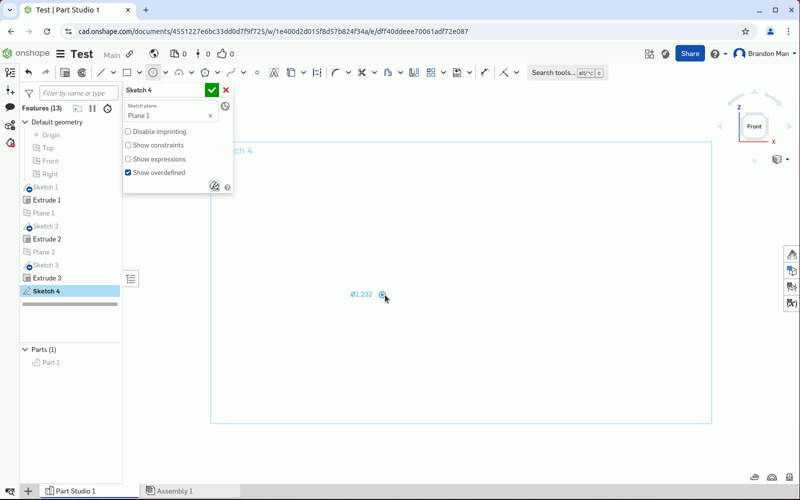
mouse_move(383, 293)
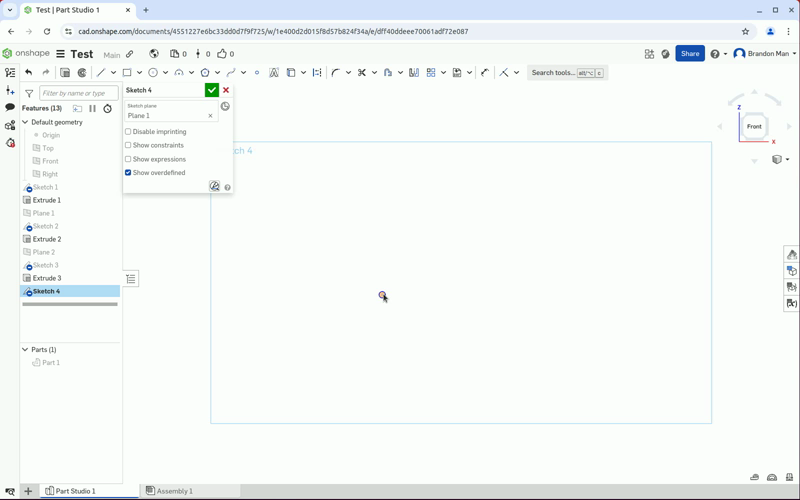
scroll(6)
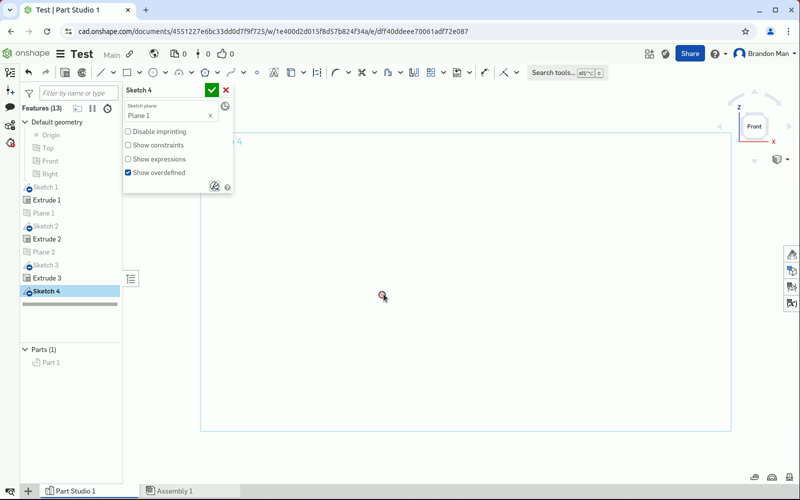
scroll(6)
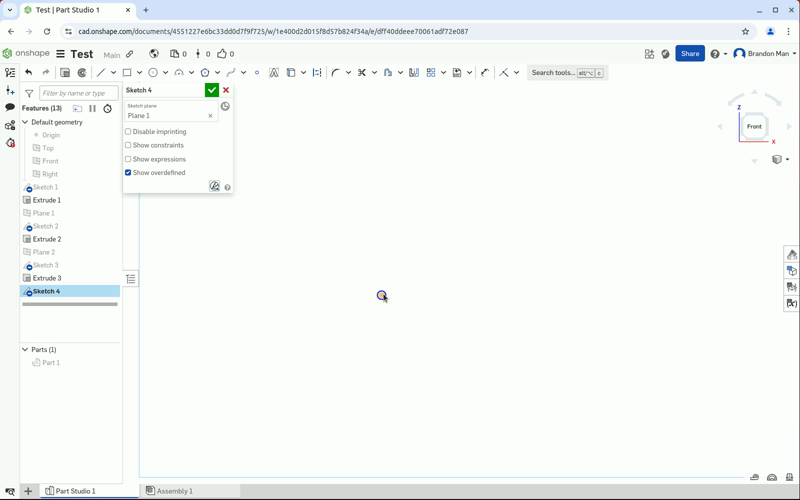
scroll(6)
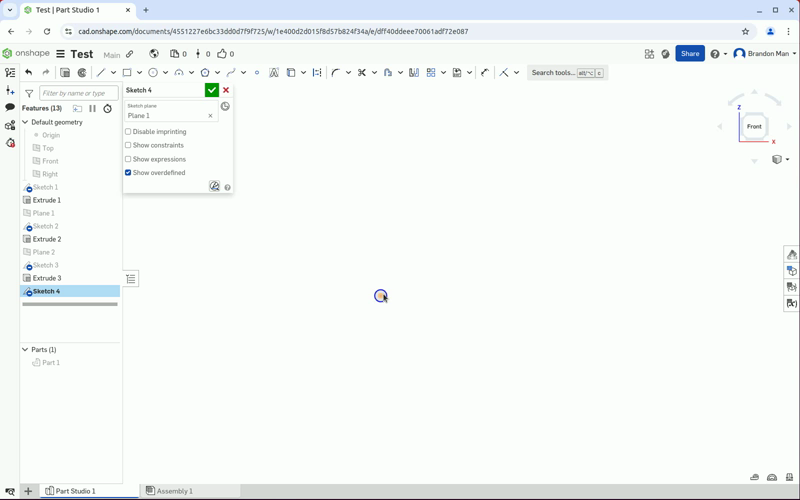
scroll(6)
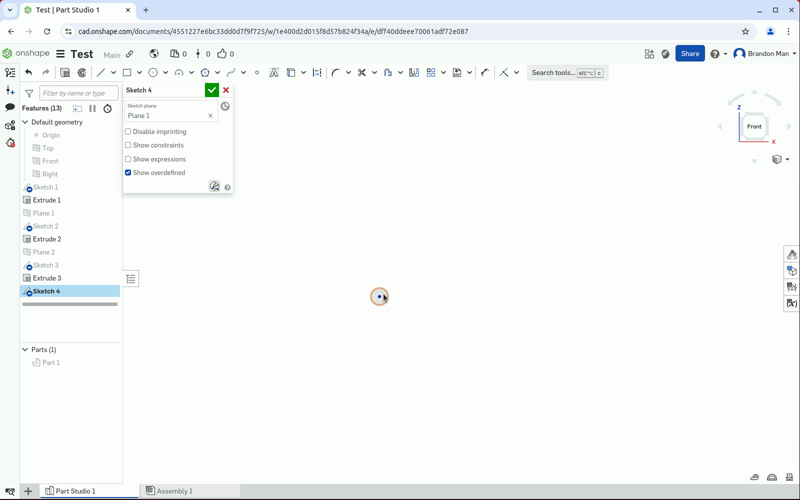
scroll(6)
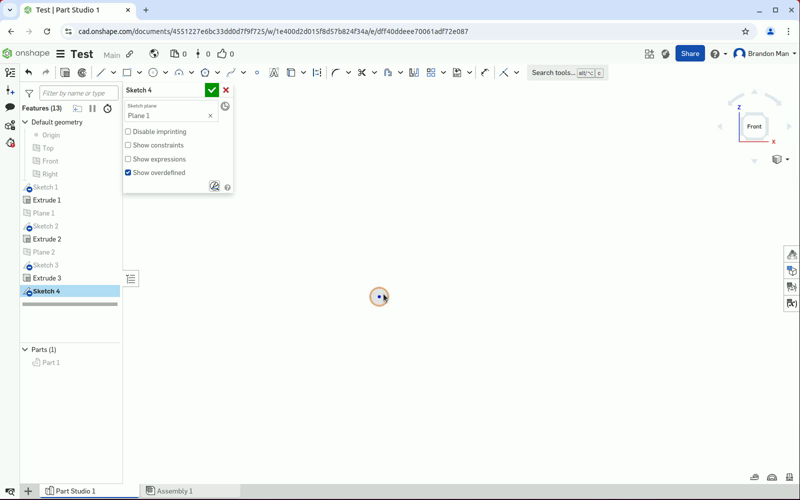
scroll(6)
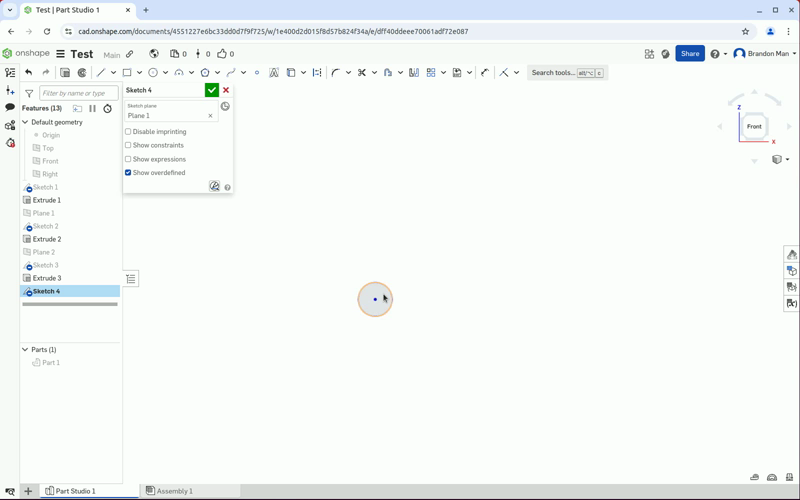
scroll(6)
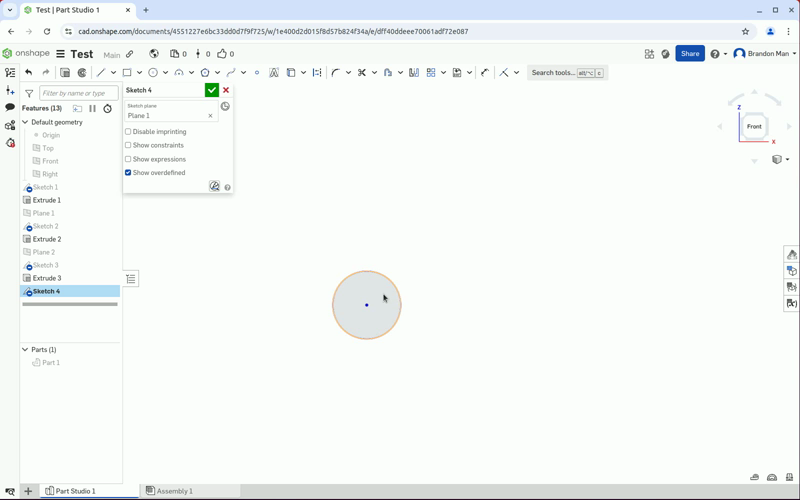
click(383, 293)
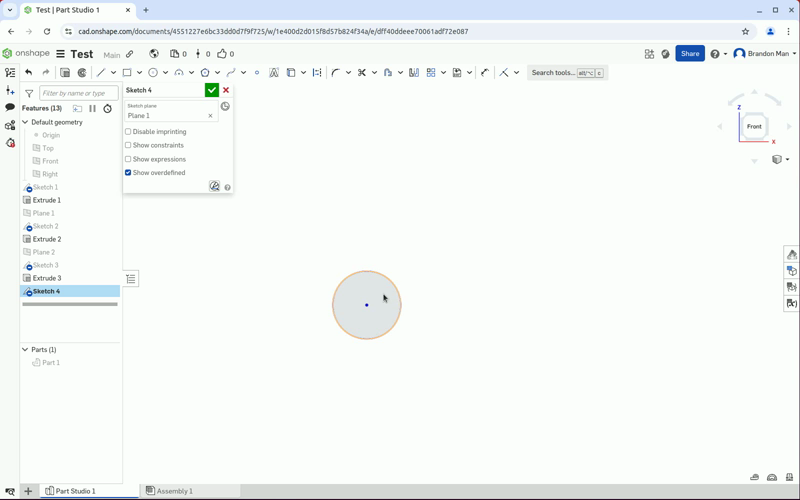
scroll(-6)
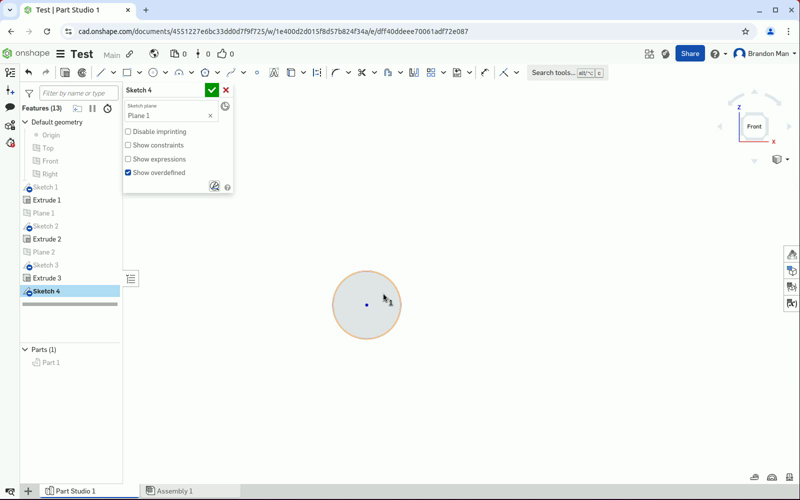
scroll(-6)
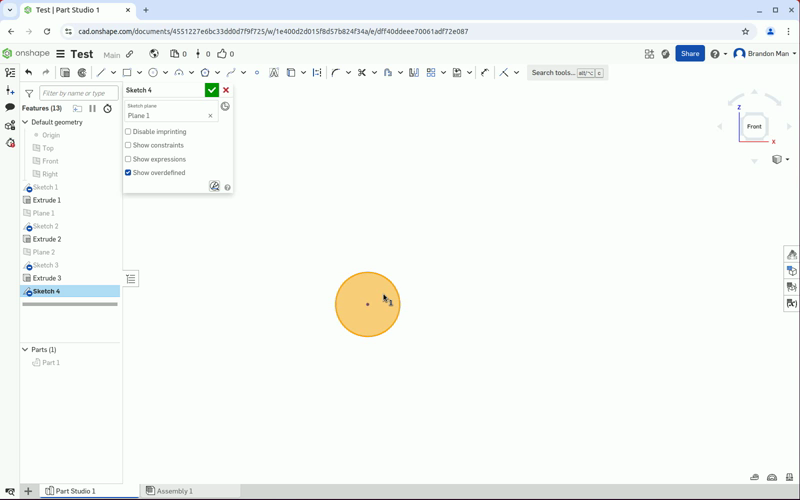
scroll(-6)
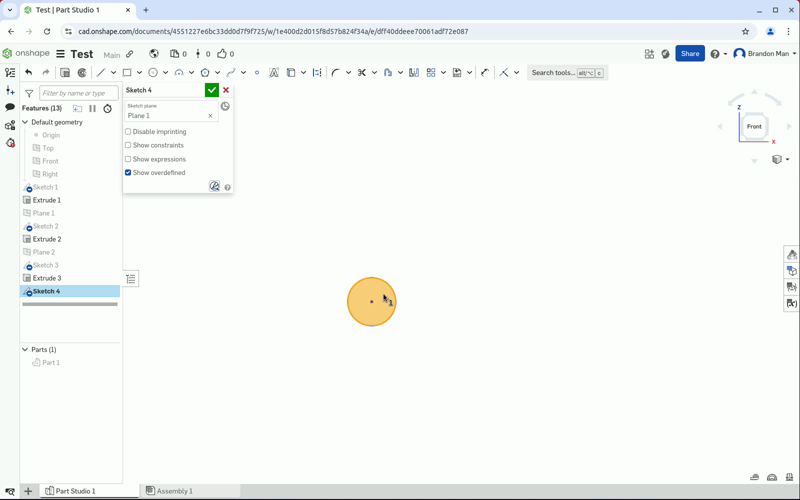
scroll(-6)
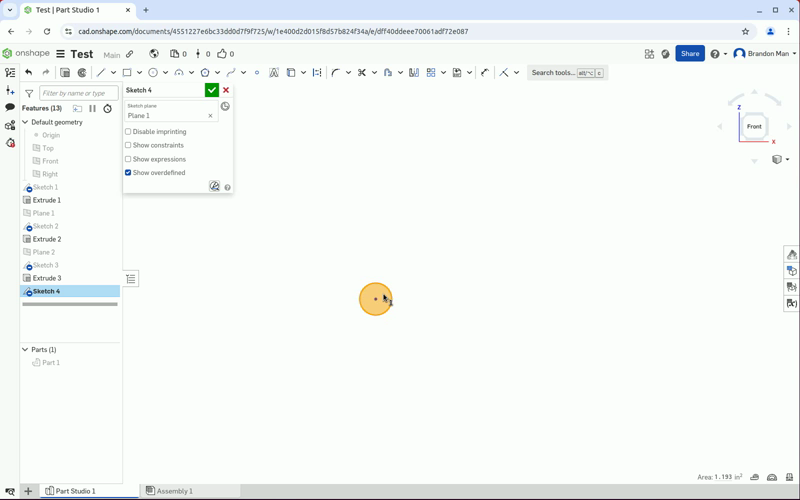
scroll(-6)
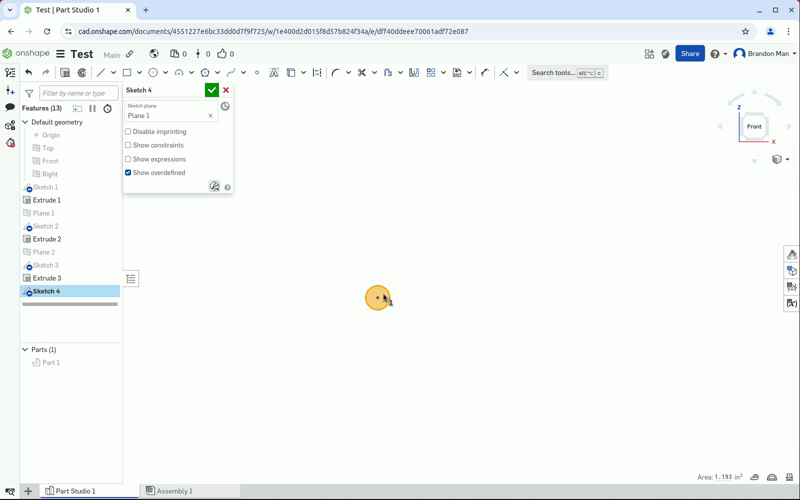
scroll(-6)
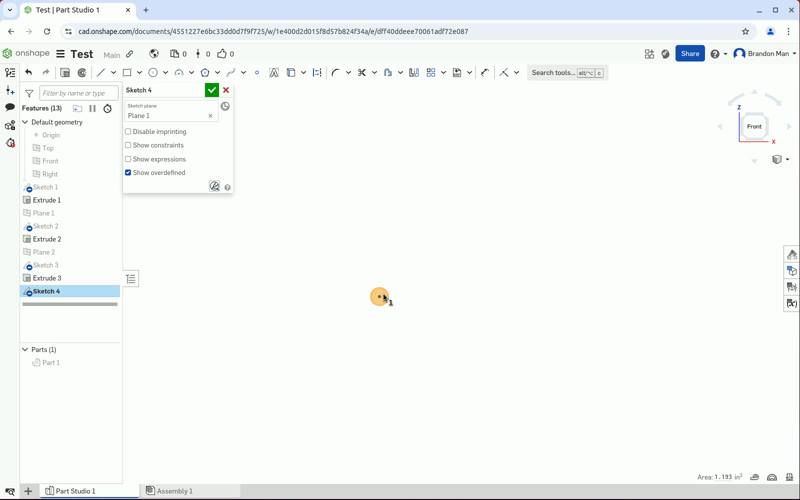
scroll(-6)
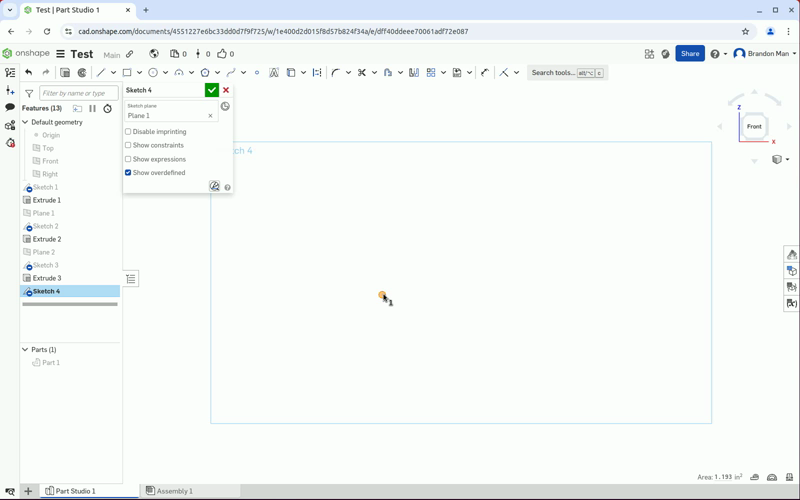
mouse_move(73, 352)
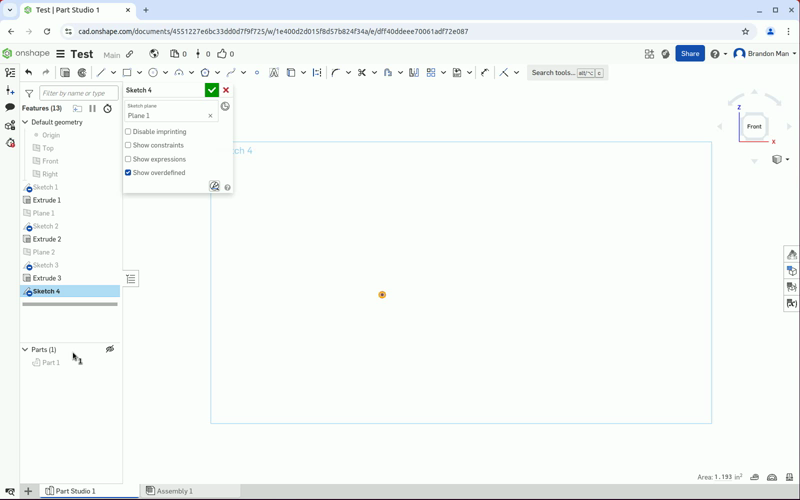
key(shift+y)
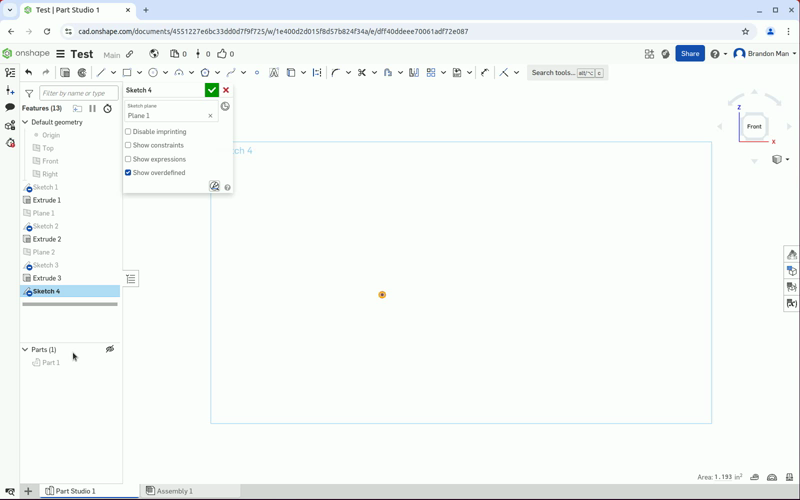
key(shift+e)
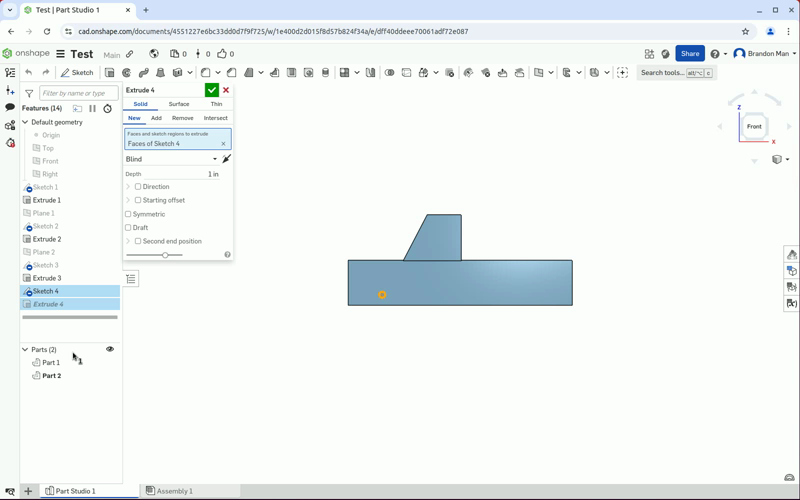
mouse_move(143, 106)
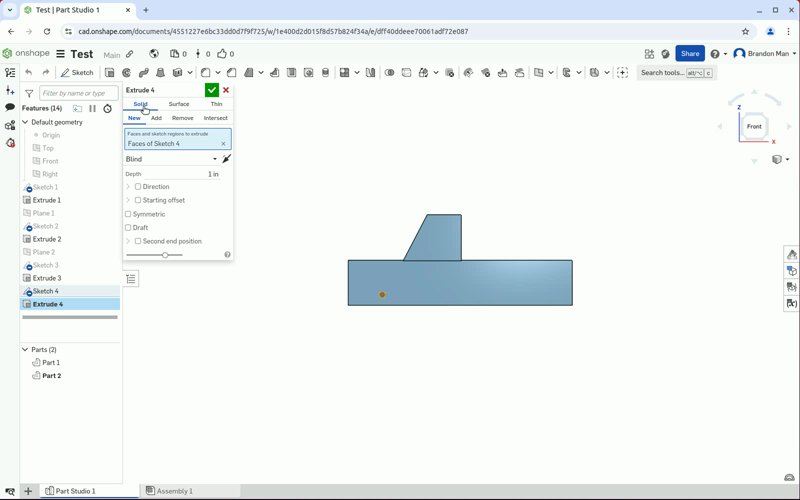
click(143, 106)
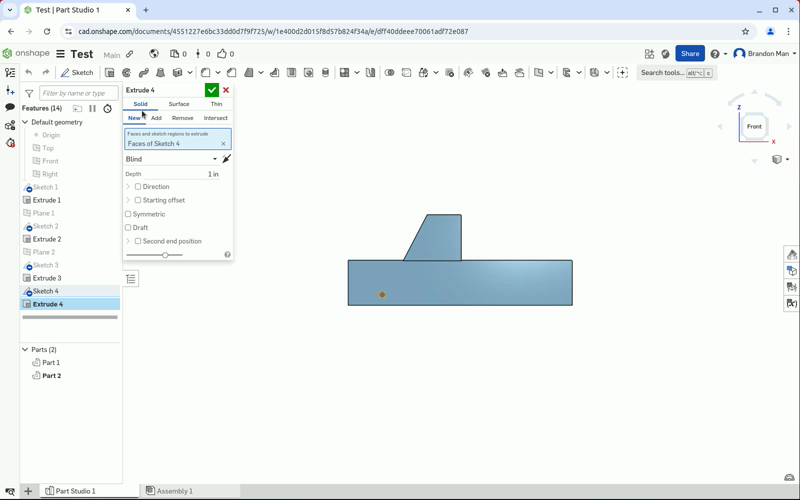
mouse_move(137, 120)
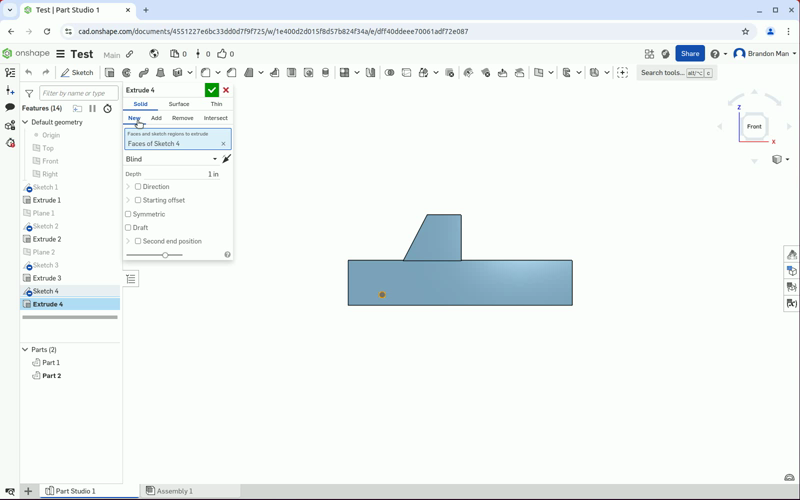
click(137, 120)
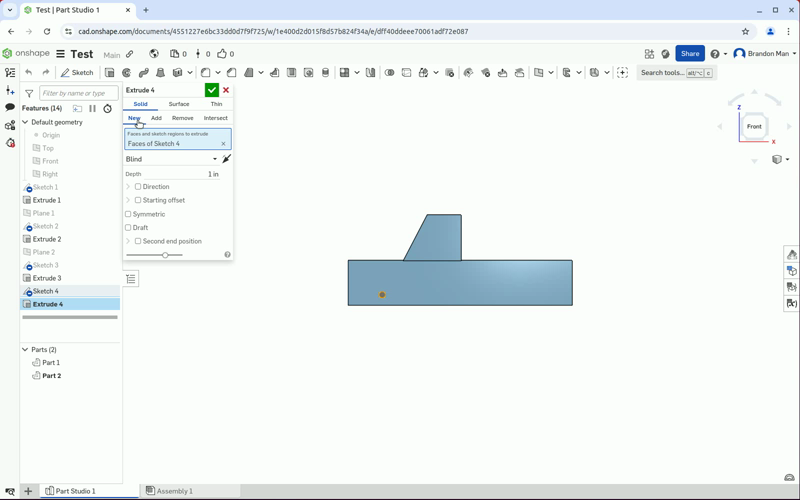
key(tab, 4)
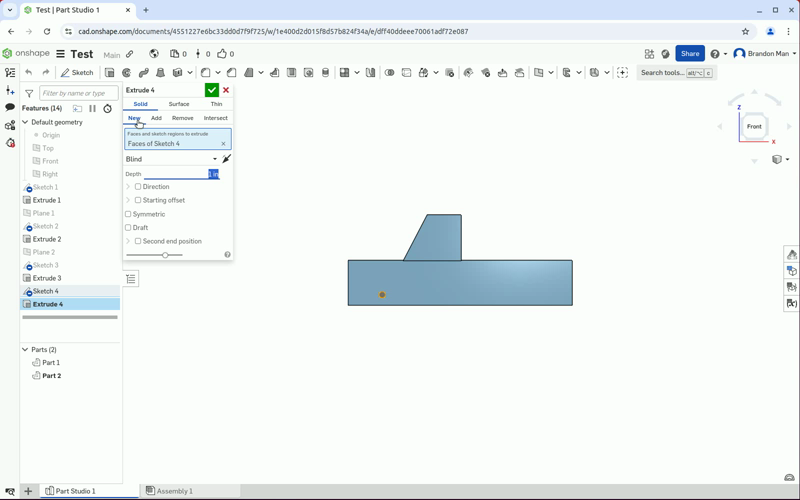
text(-19.738)
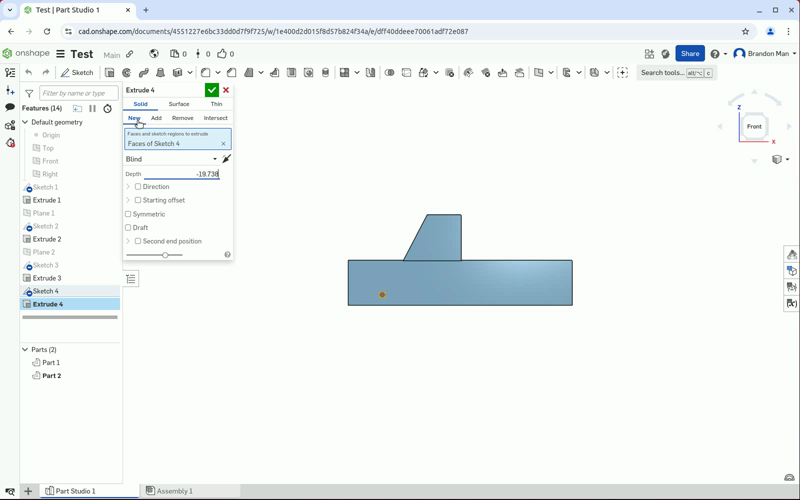
key(enter)
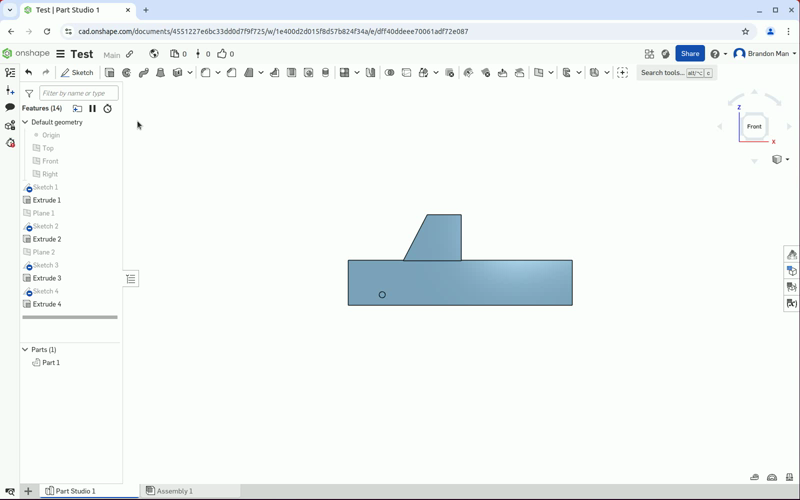
key(shift+h)
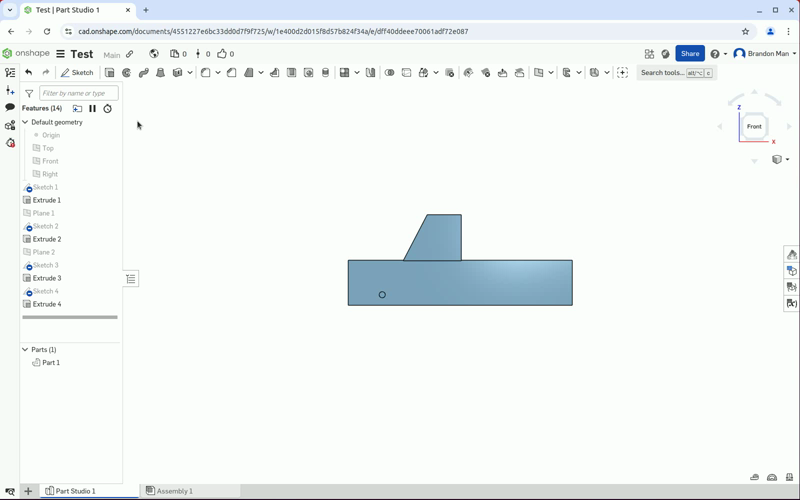
key(shift+h)
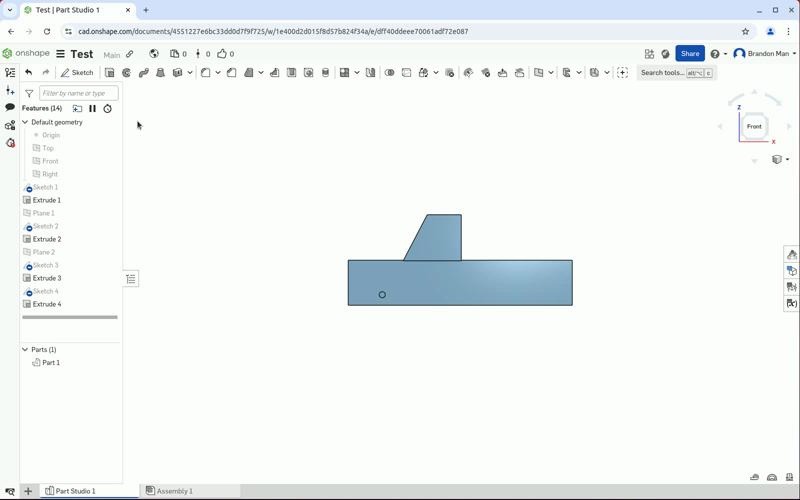
mouse_move(73, 189)
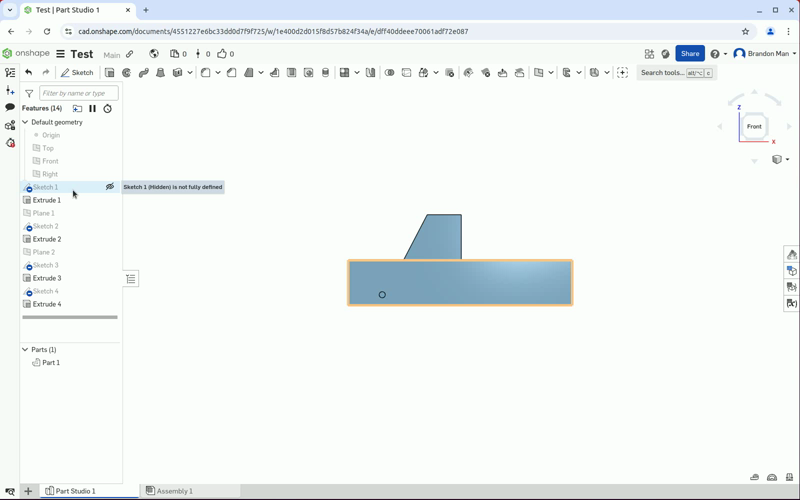
click(73, 189)
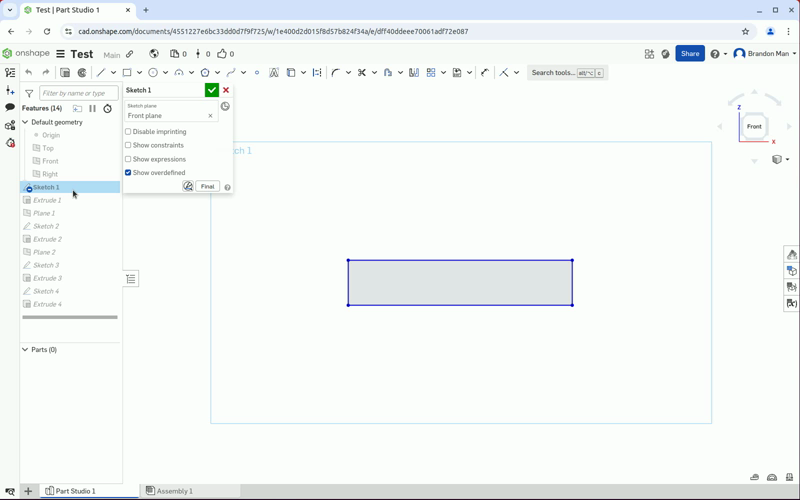
mouse_move(229, 92)
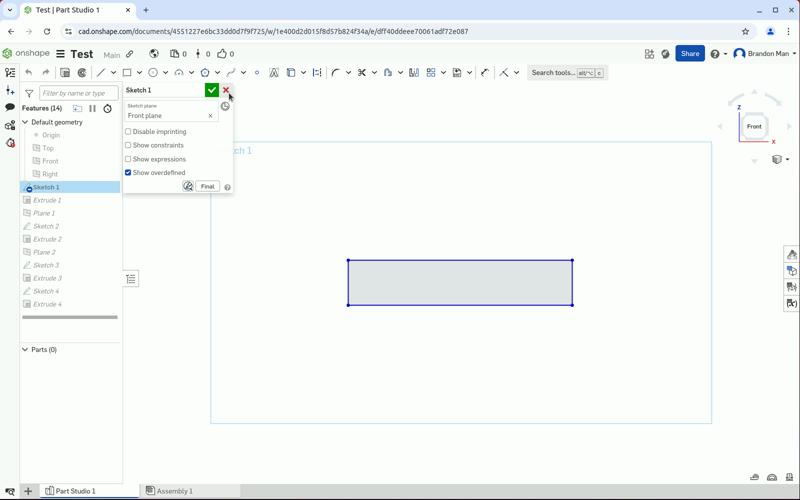
click(229, 92)
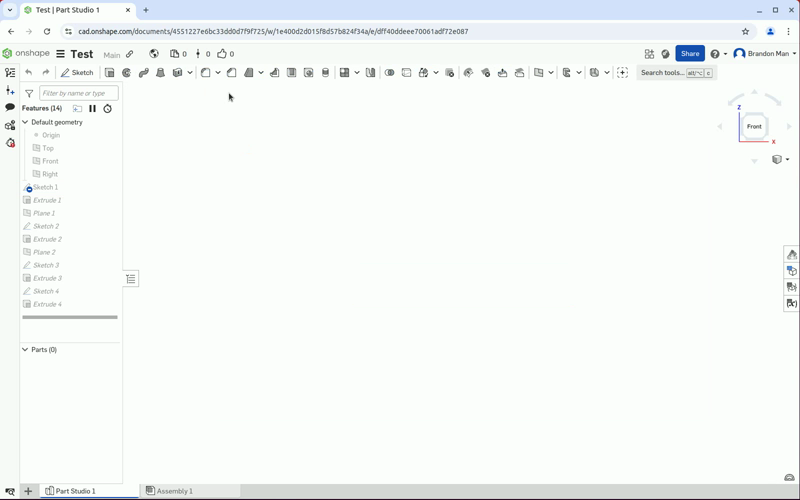
key(shift+s)
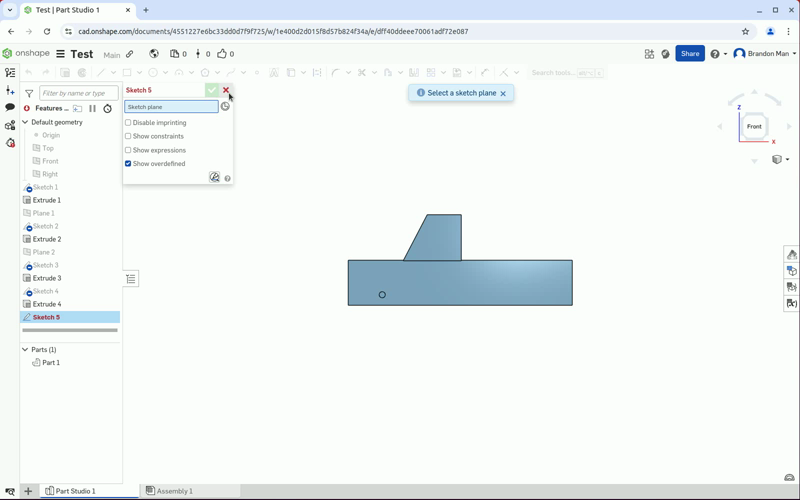
mouse_move(73, 215)
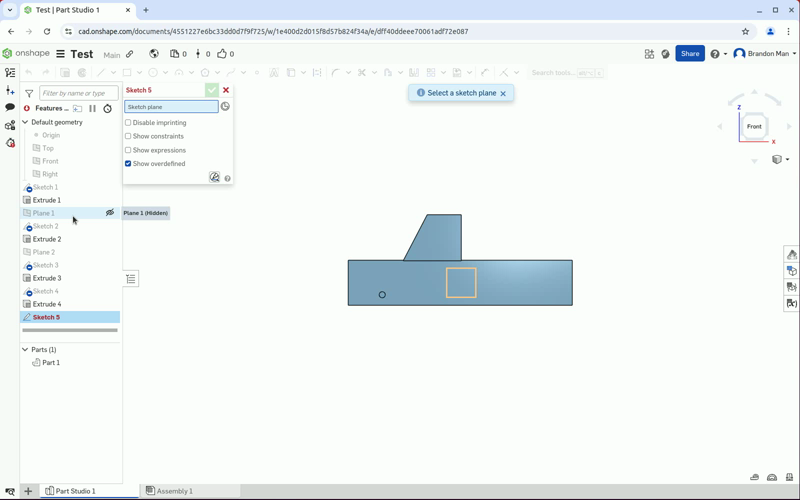
click(73, 215)
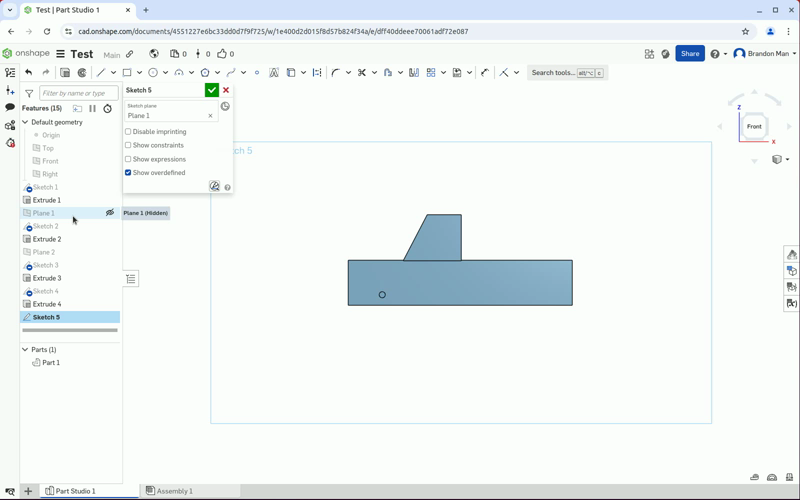
mouse_move(73, 352)
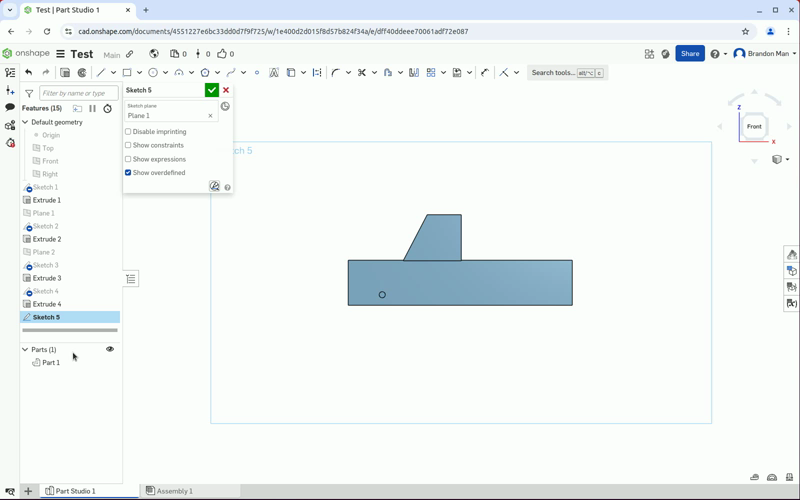
key(y)
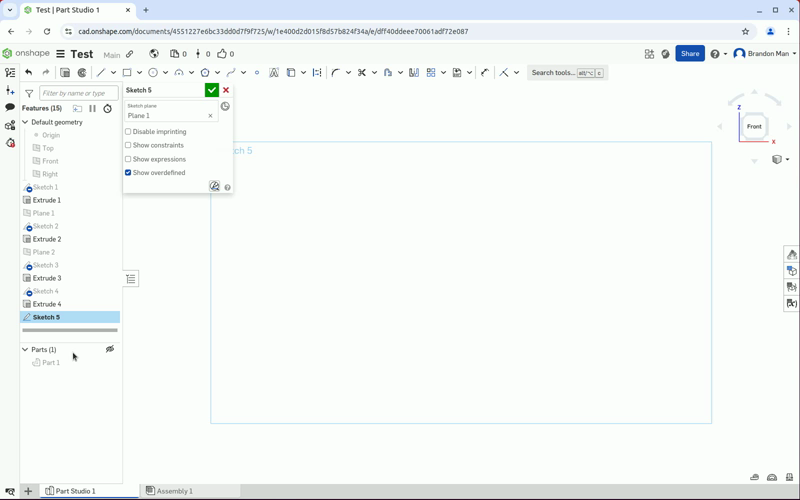
key(c)
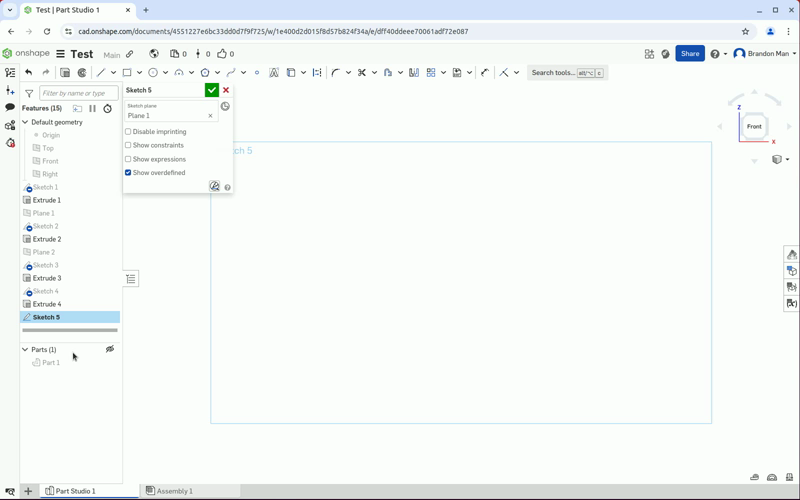
key_down(shift)
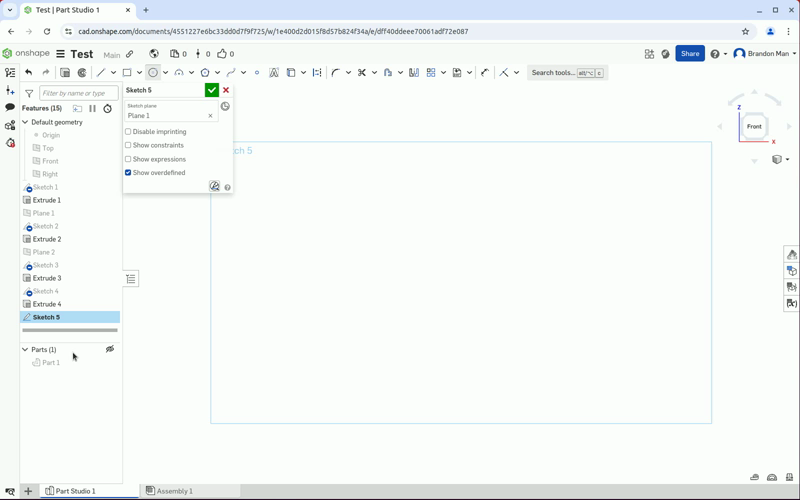
mouse_move(540, 294)
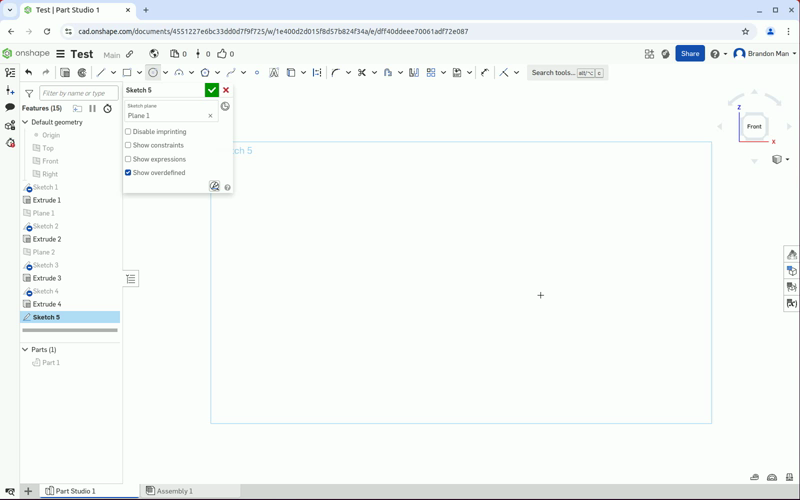
click(540, 294)
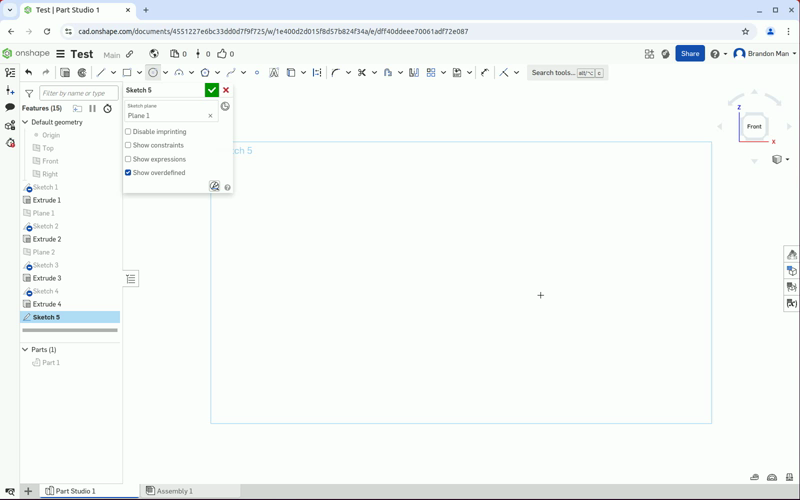
key_up(shift)
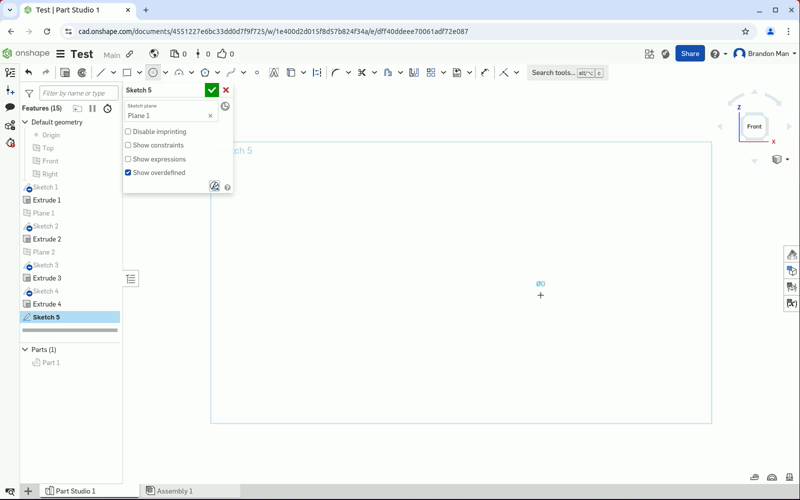
mouse_move(543, 294)
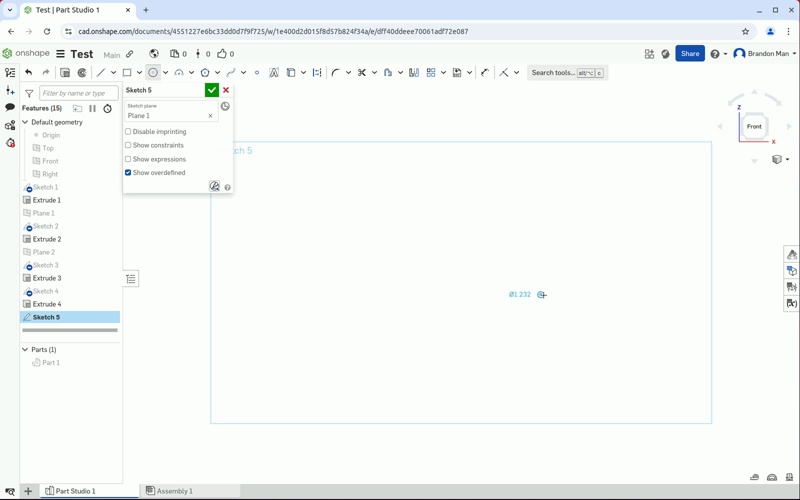
click(543, 294)
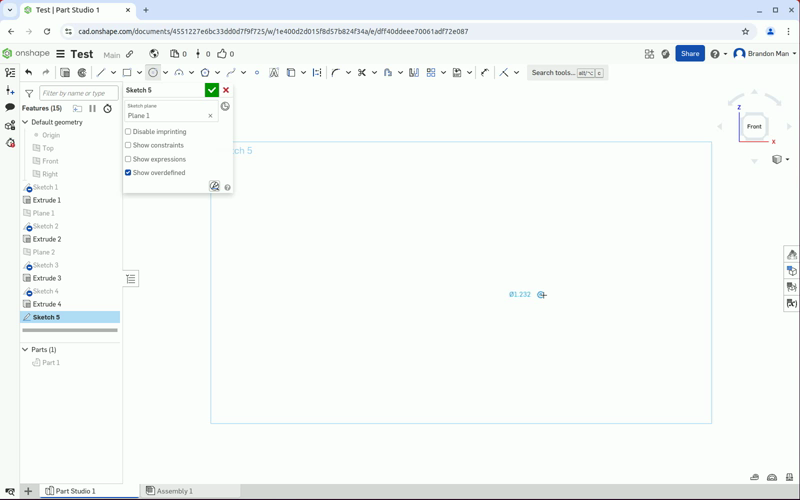
key(esc)
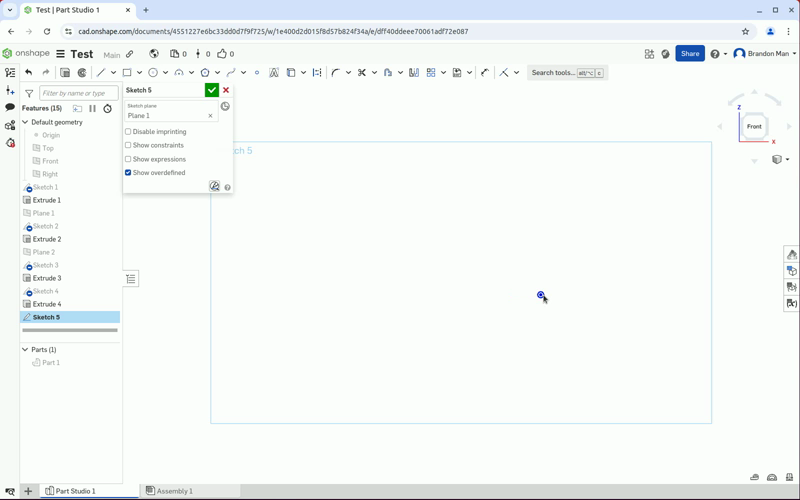
mouse_move(538, 292)
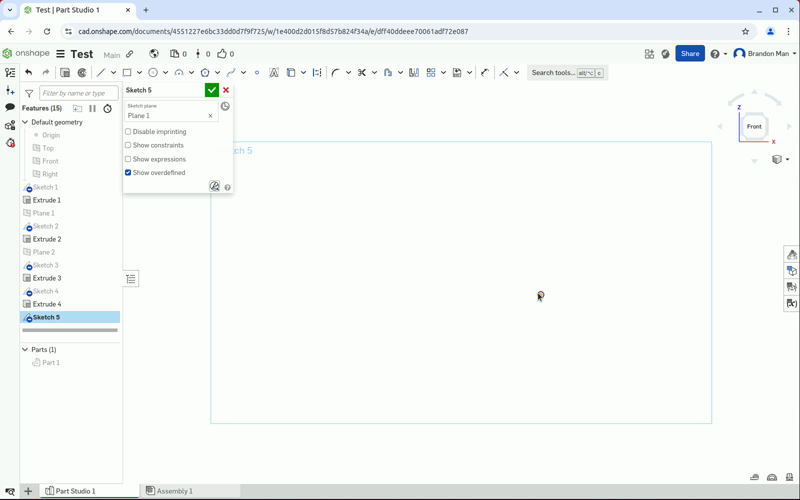
scroll(6)
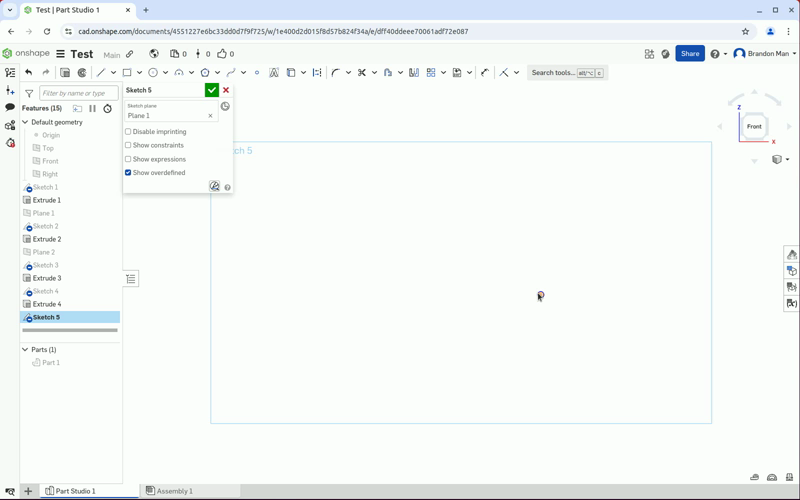
scroll(6)
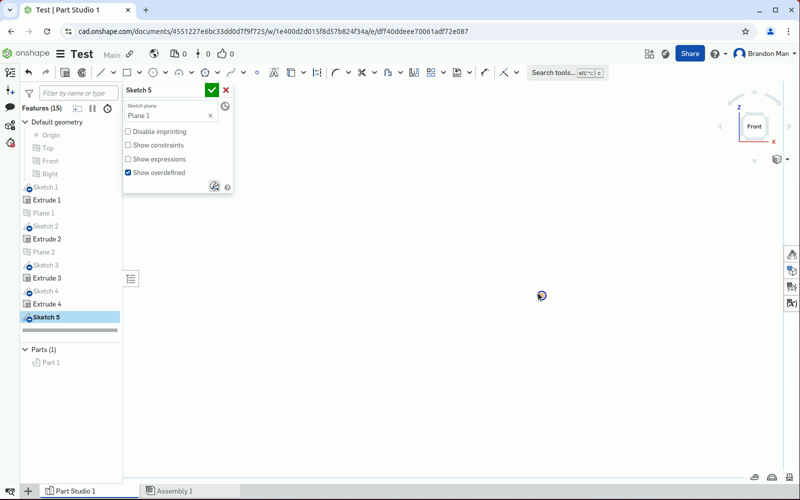
scroll(6)
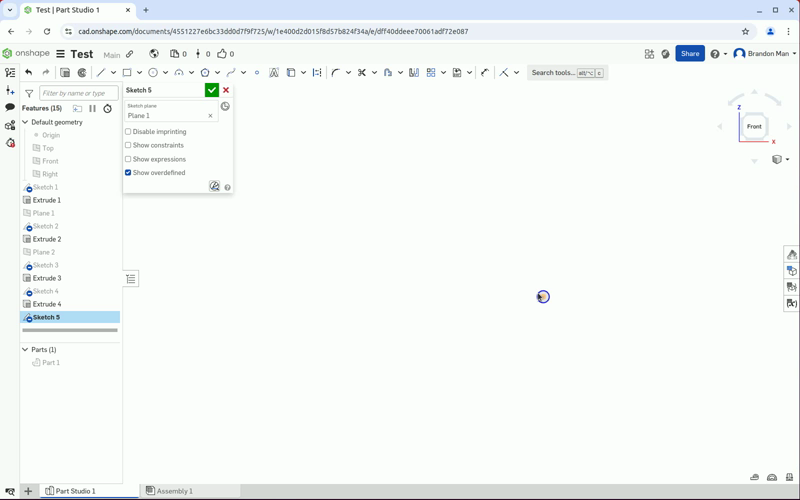
scroll(6)
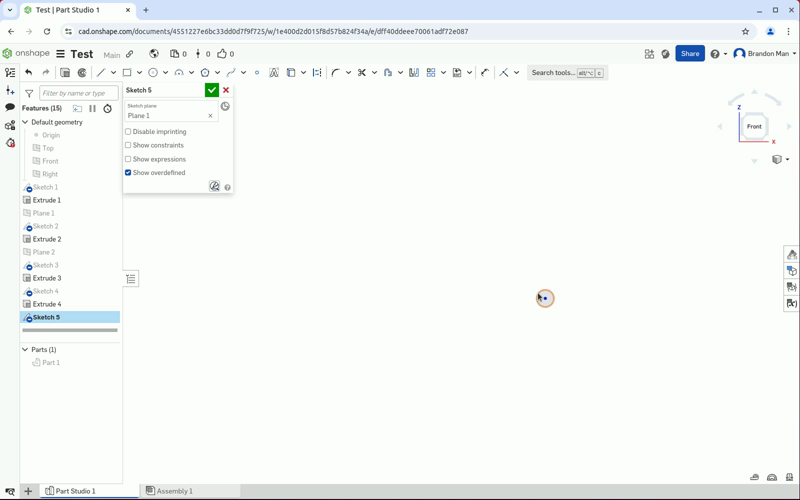
scroll(6)
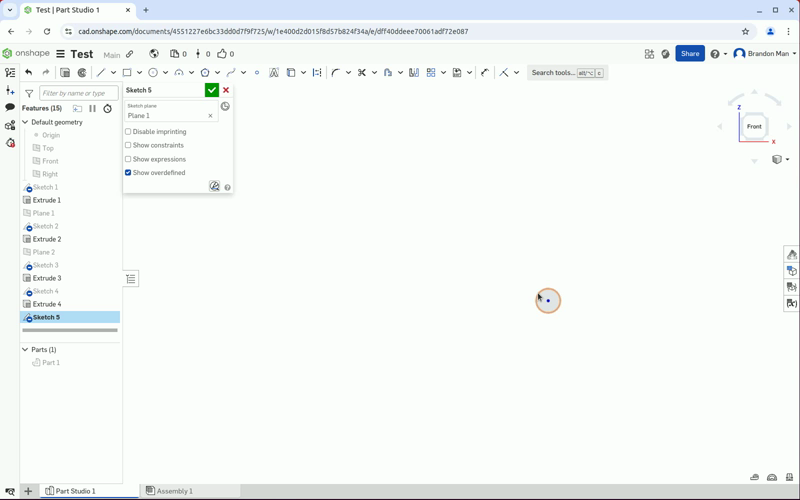
scroll(6)
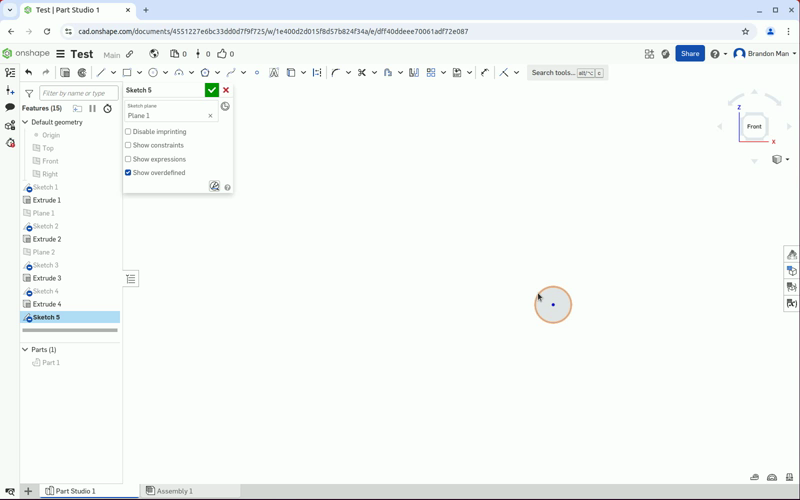
scroll(6)
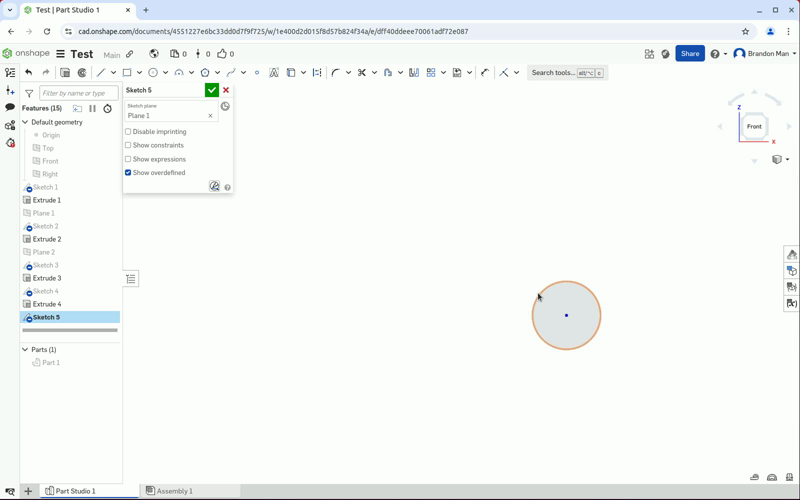
click(538, 292)
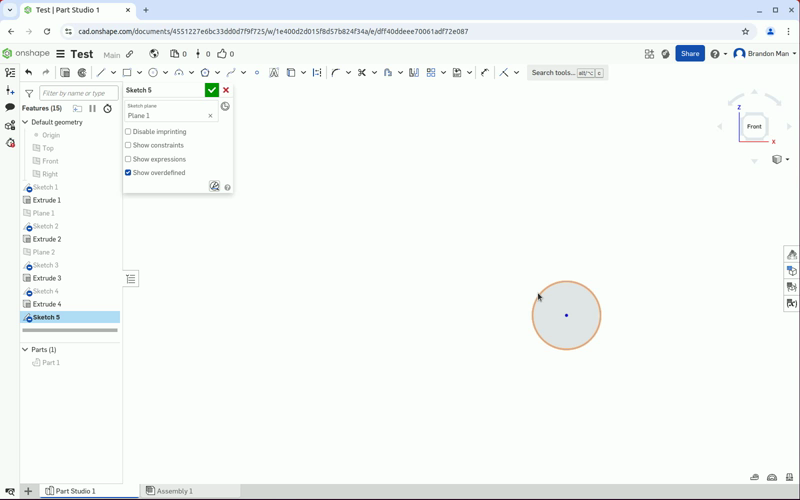
scroll(-6)
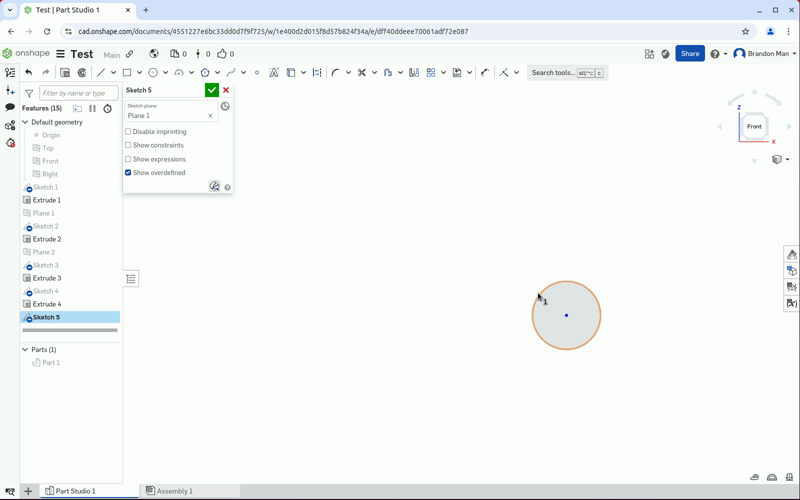
scroll(-6)
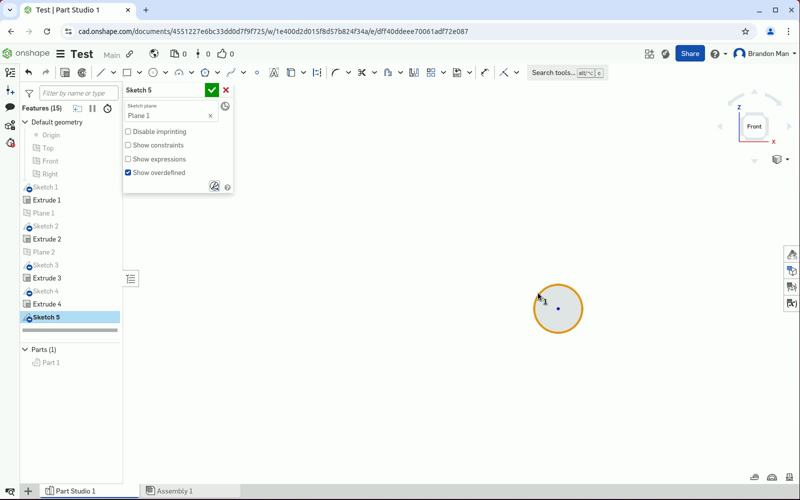
scroll(-6)
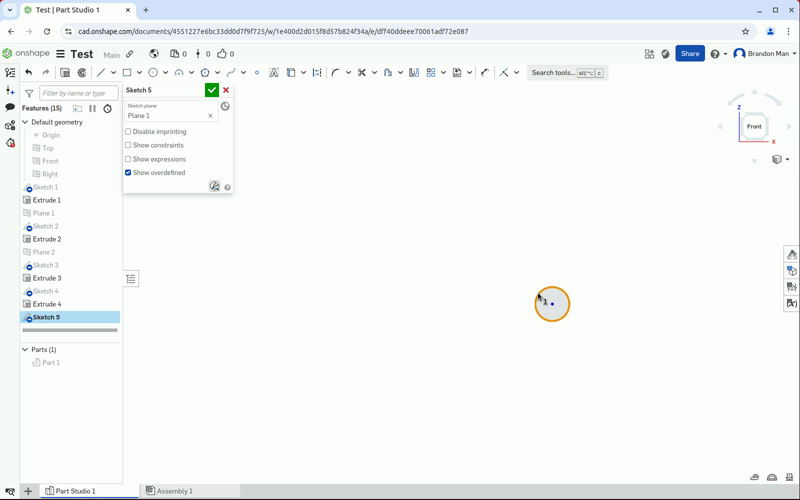
scroll(-6)
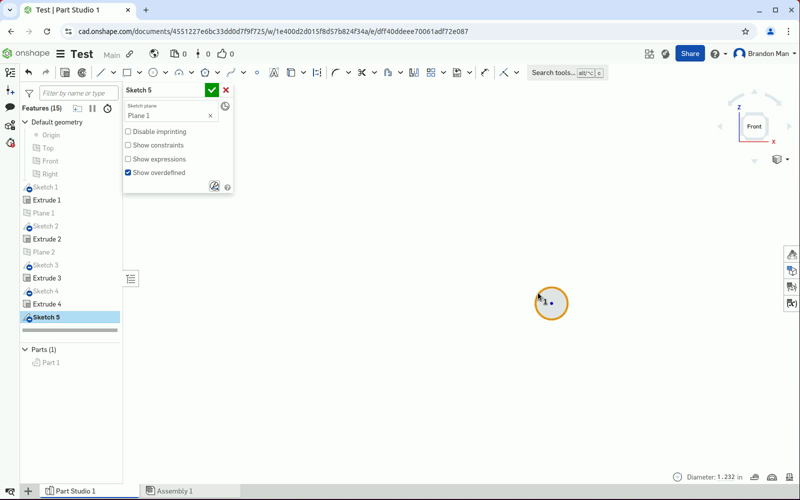
scroll(-6)
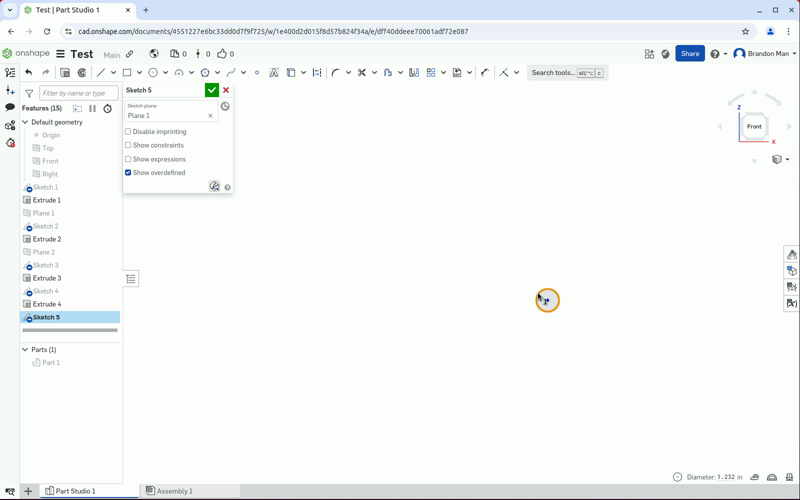
scroll(-6)
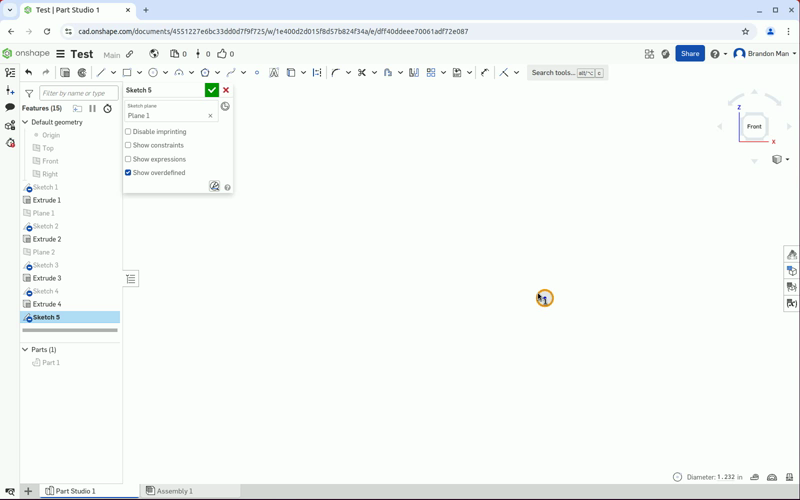
scroll(-6)
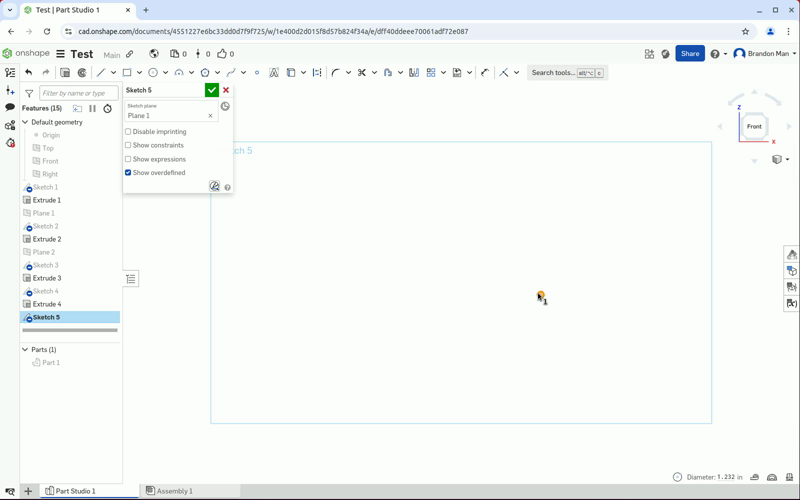
mouse_move(73, 352)
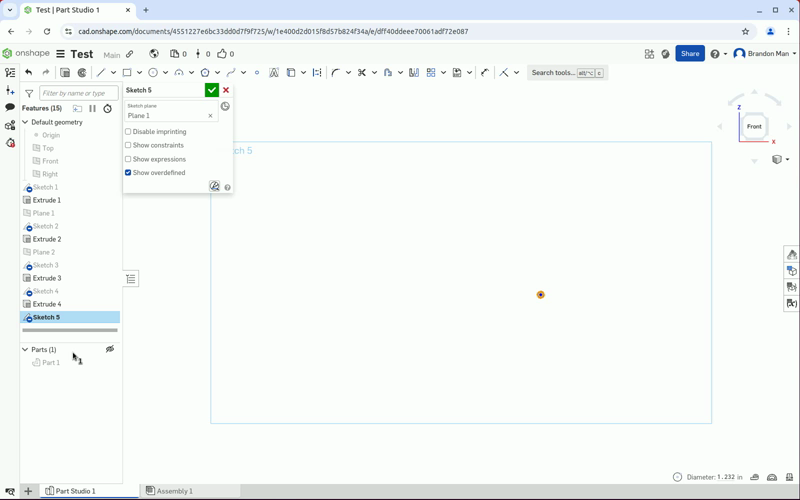
key(shift+y)
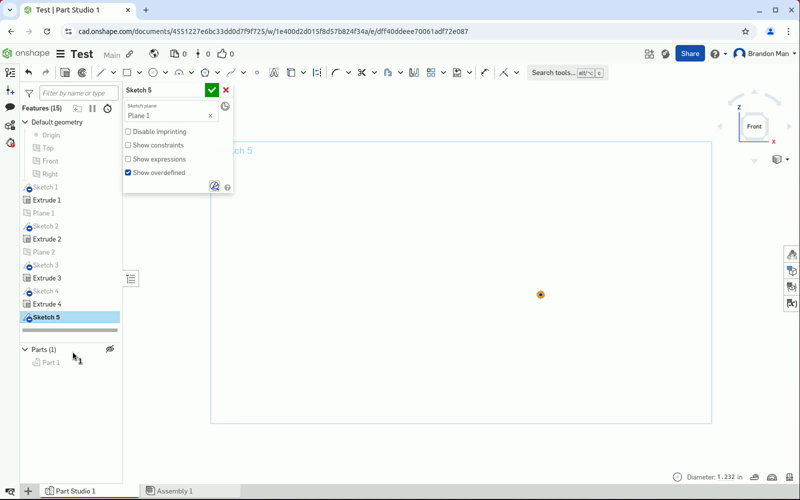
key(shift+e)
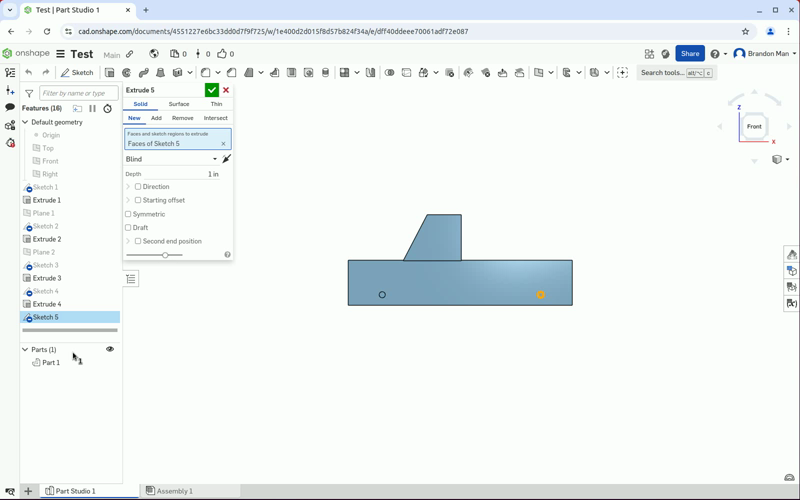
mouse_move(143, 106)
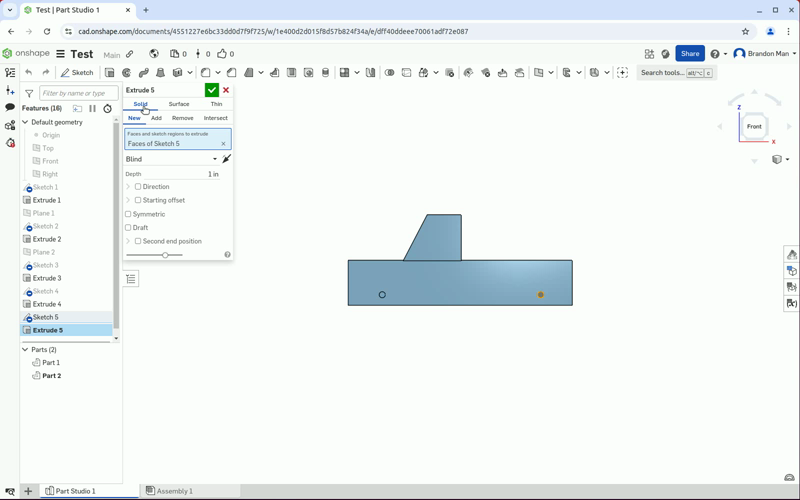
click(143, 106)
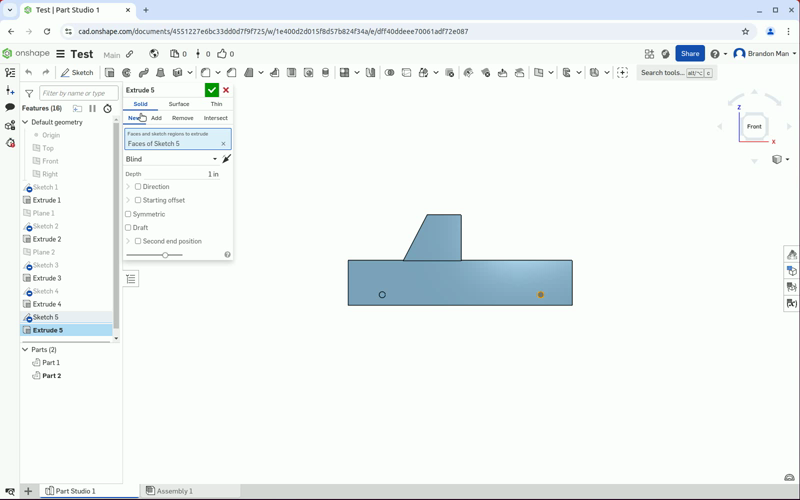
mouse_move(137, 120)
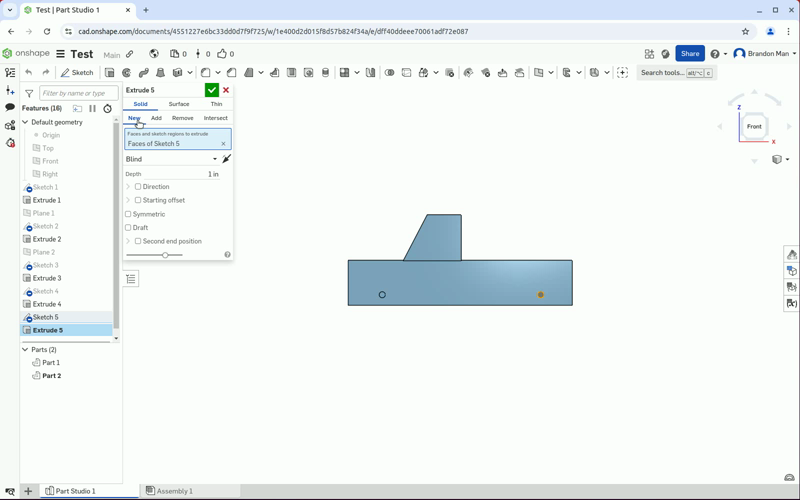
click(137, 120)
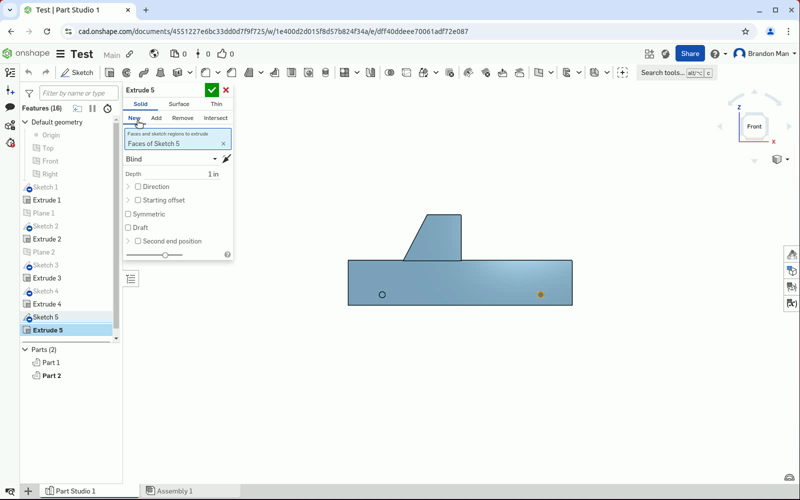
key(tab, 4)
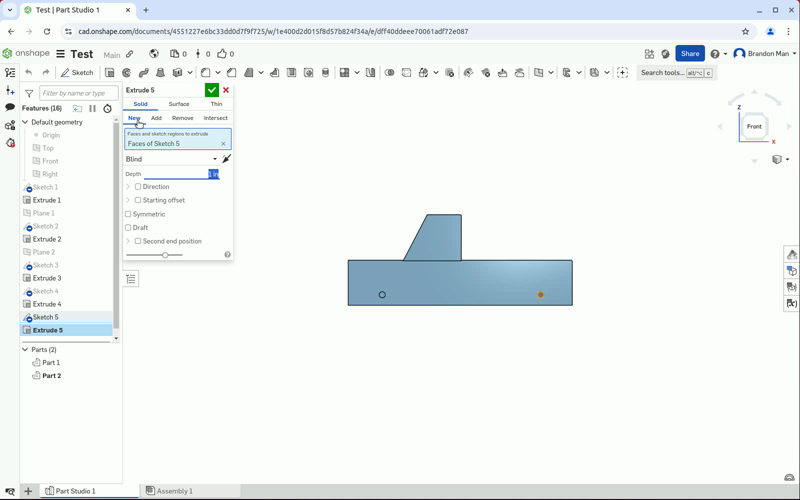
text(-19.738)
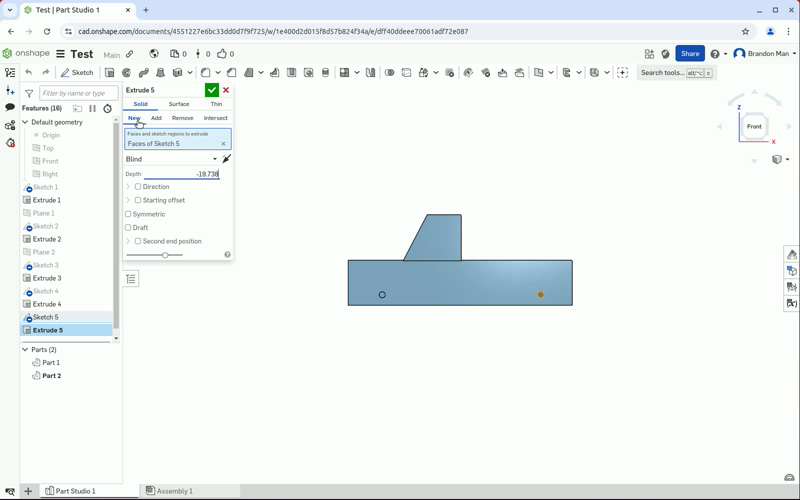
key(enter)
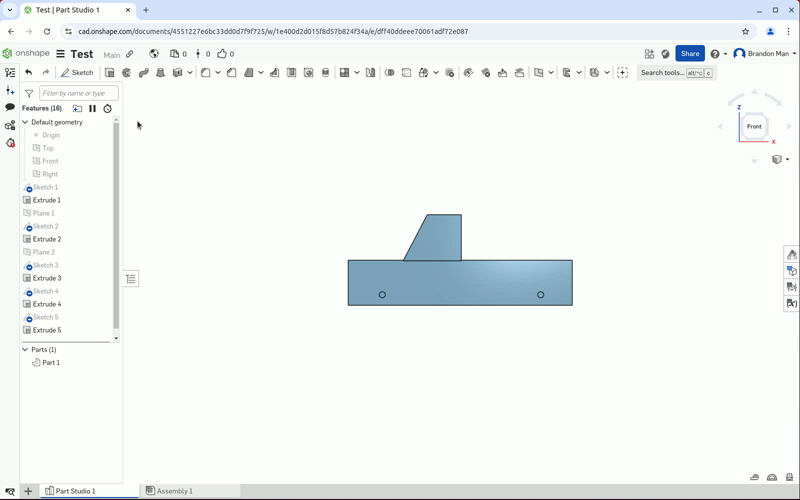
key(shift+h)
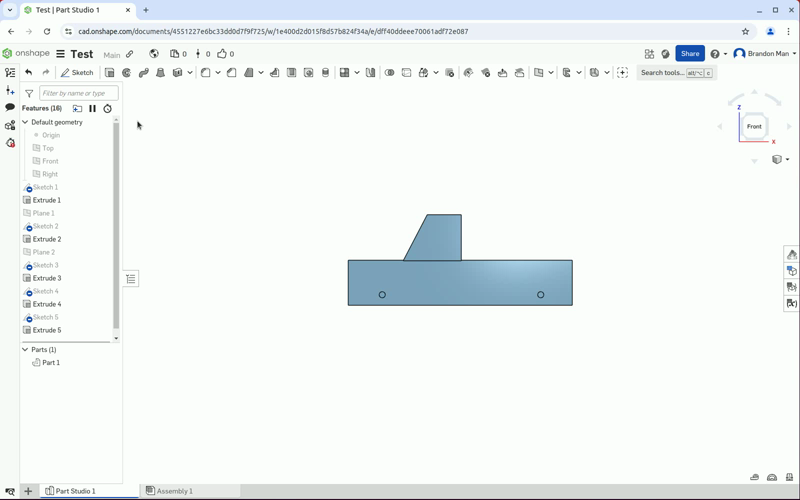
key(shift+h)
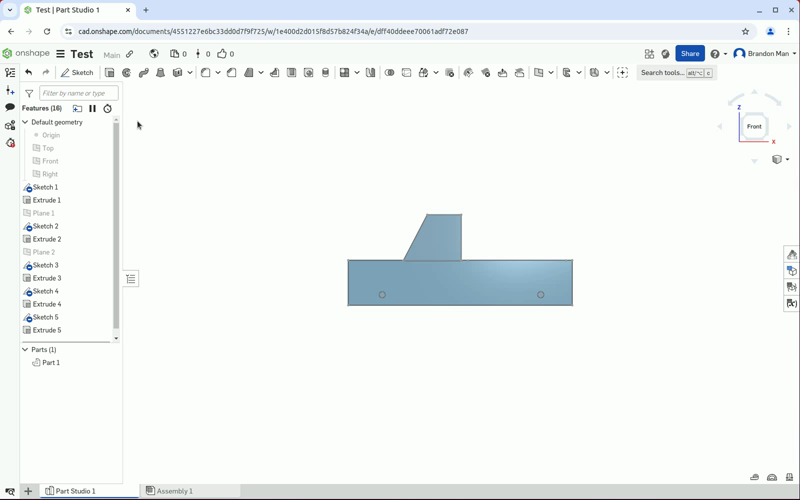
key(shift+7)
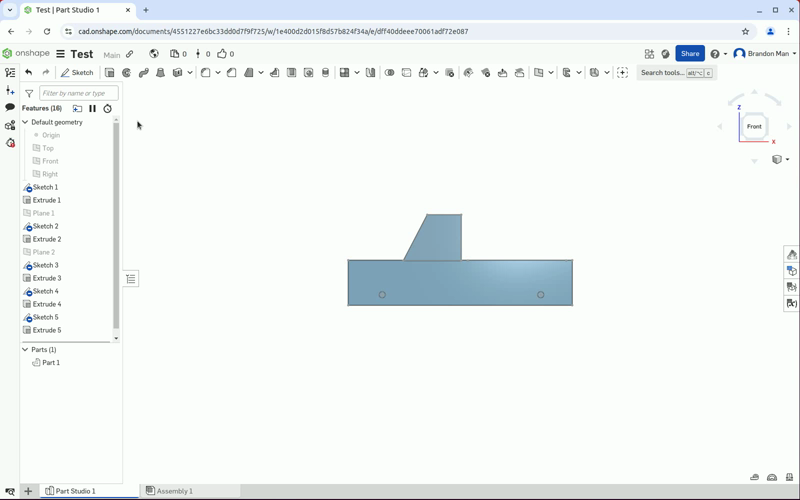
key(left, 2)
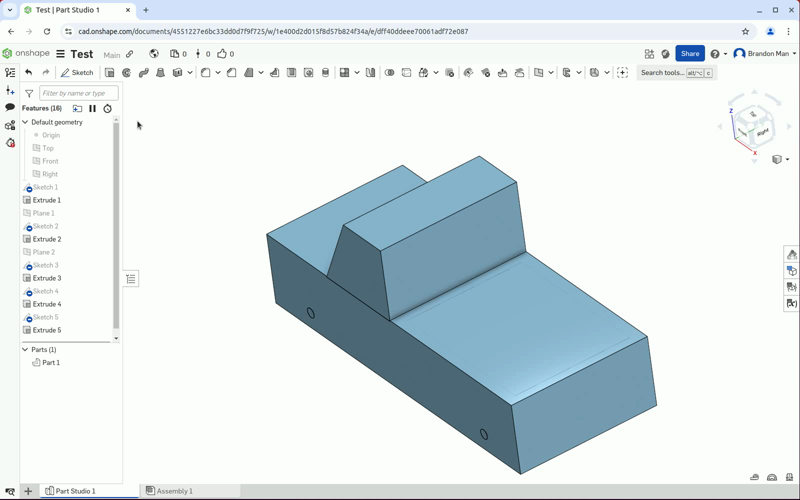
key(down, 2)
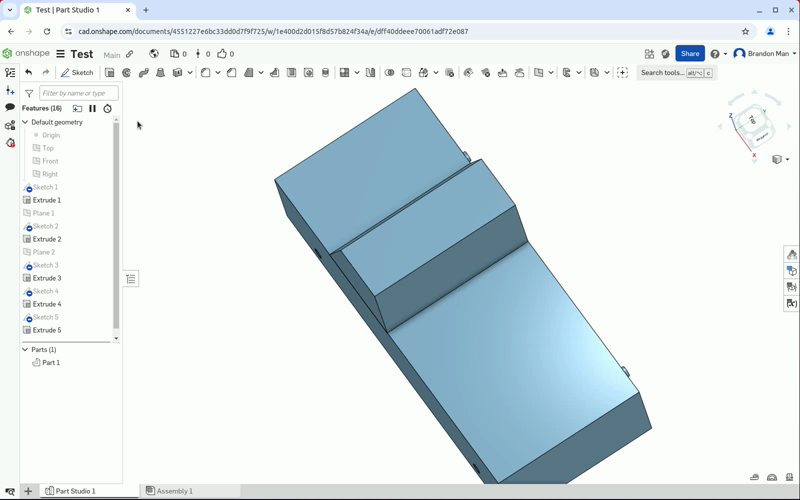
key(up, 2)
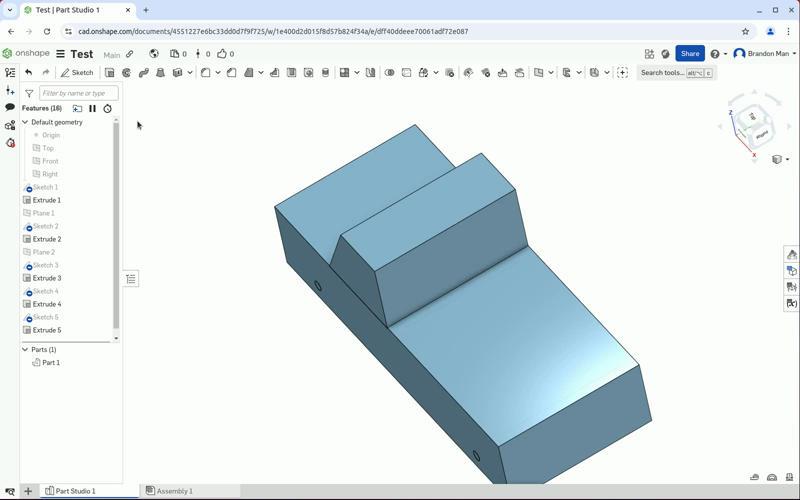
key(right, 2)
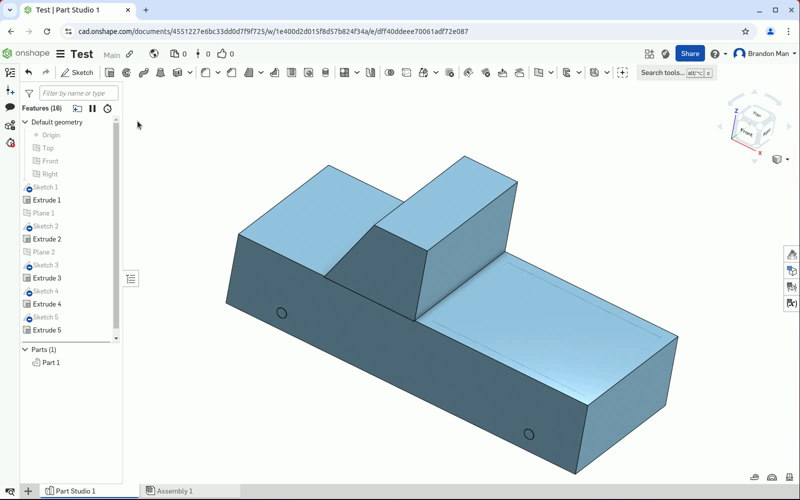
mouse_move(69, 189)
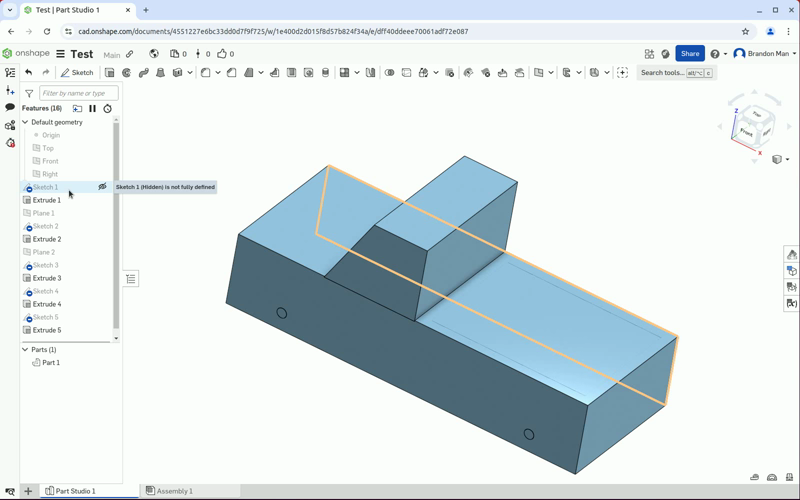
click(69, 189)